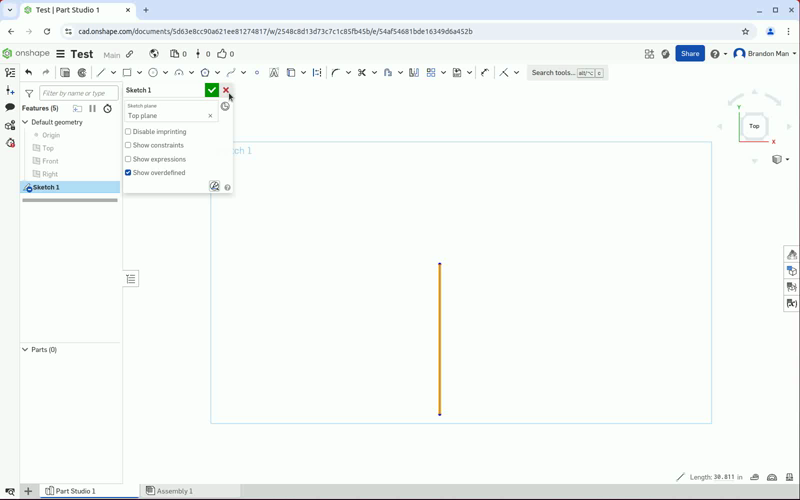
key(shift+h)
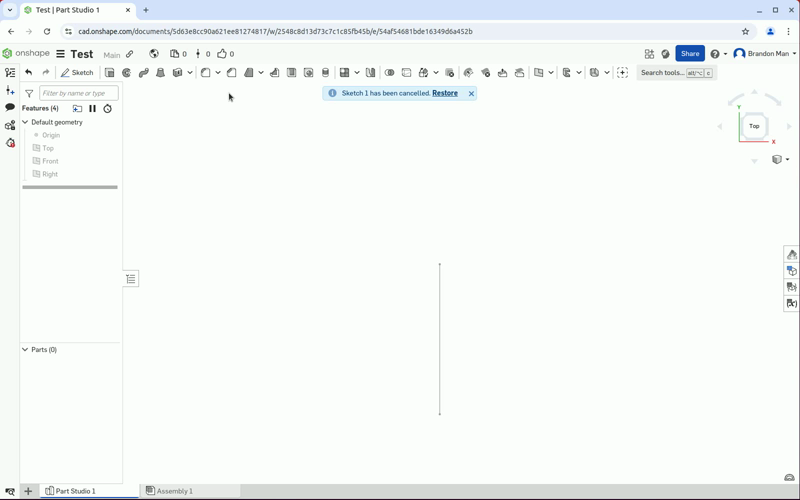
mouse_move(73, 352)
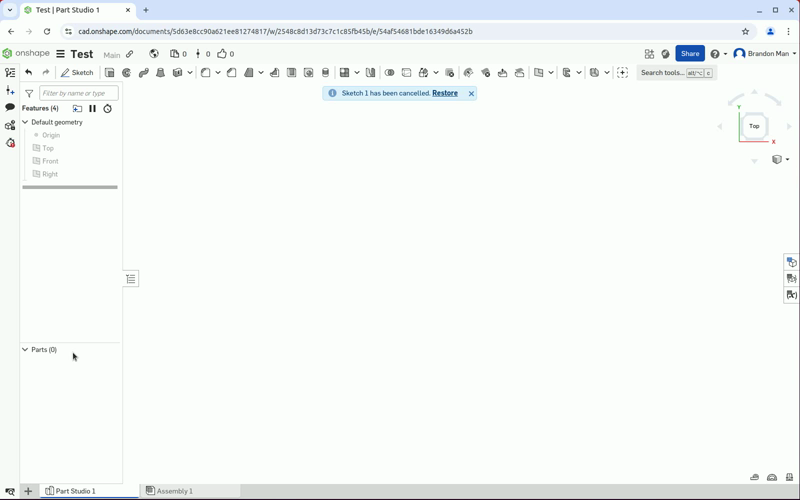
key(y)
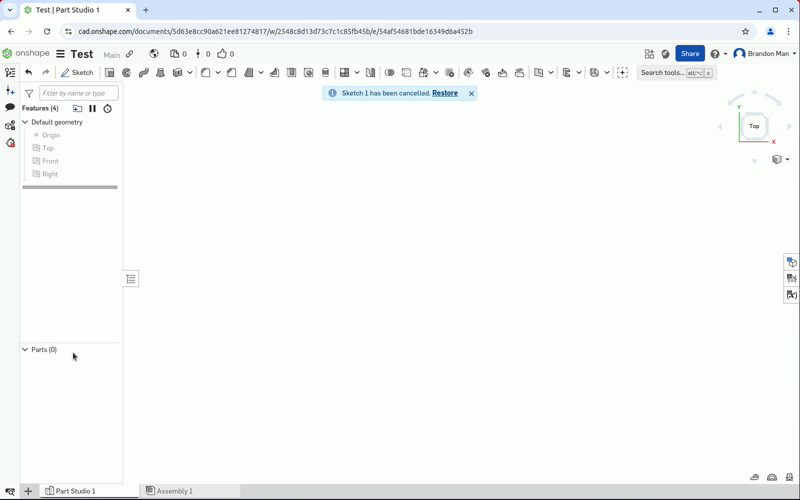
key(shift+p)
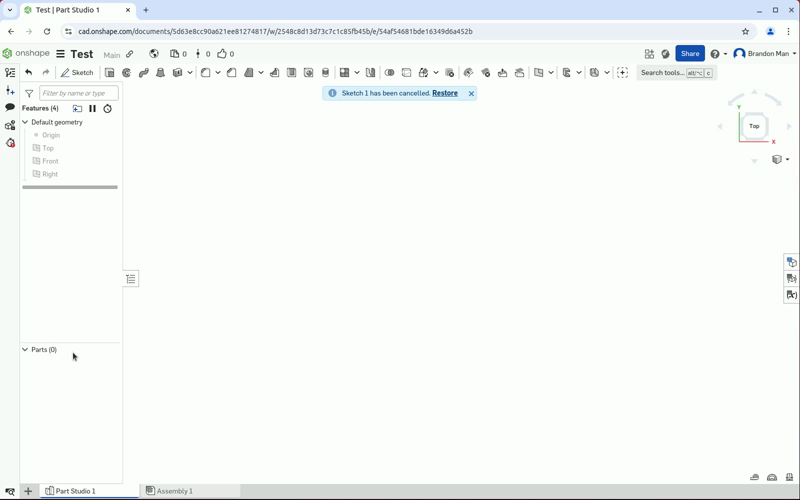
key(space)
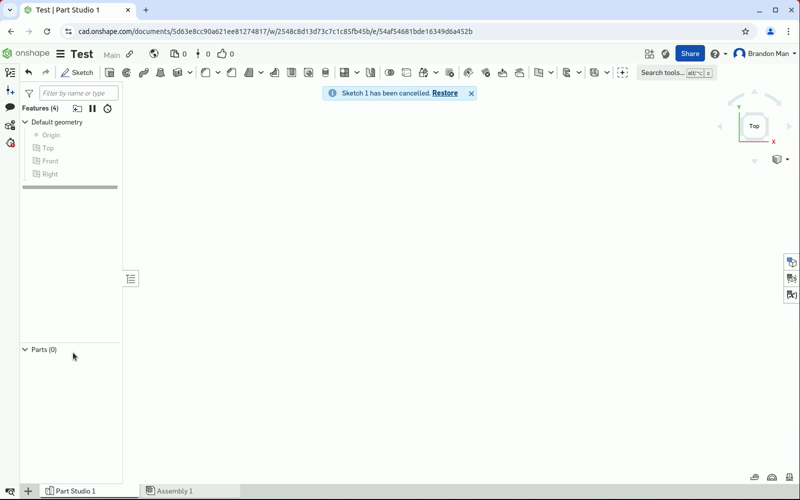
key_down(shift)
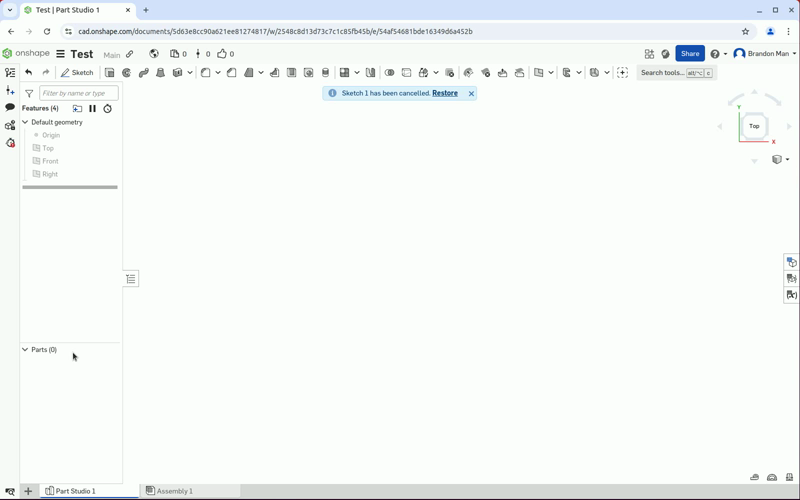
key(up)
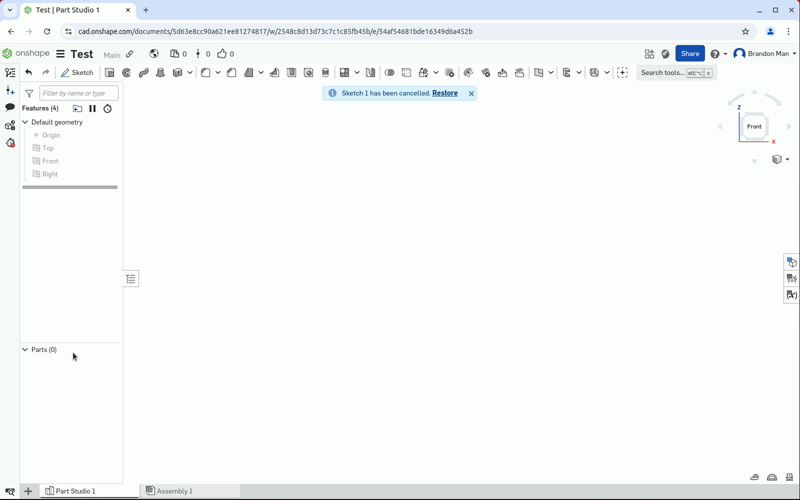
key_up(shift)
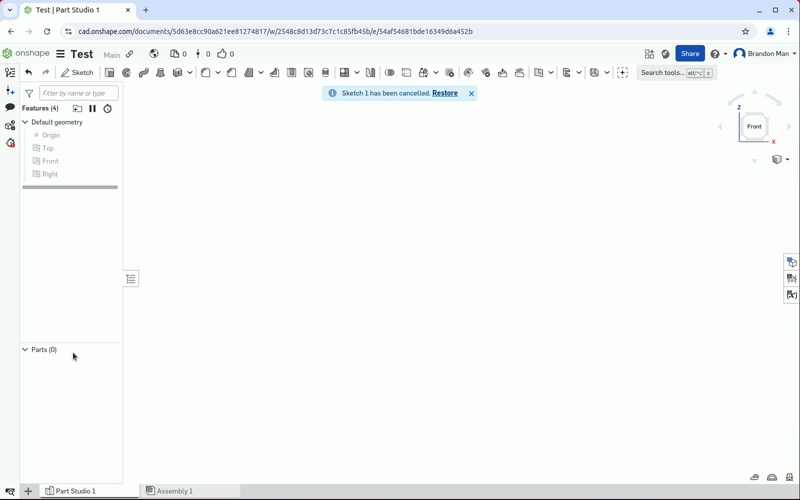
key(space)
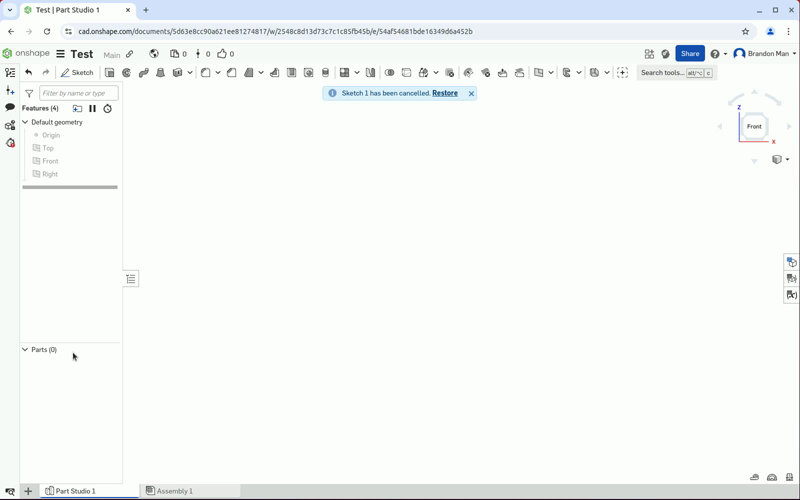
key_down(shift)
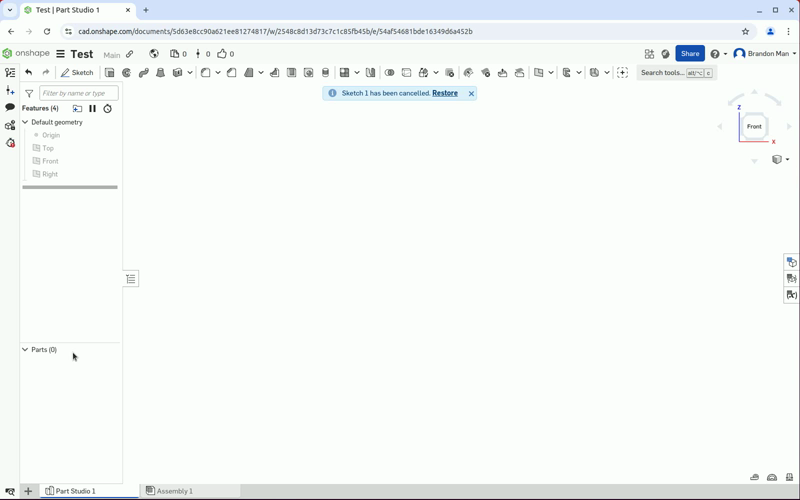
key(left)
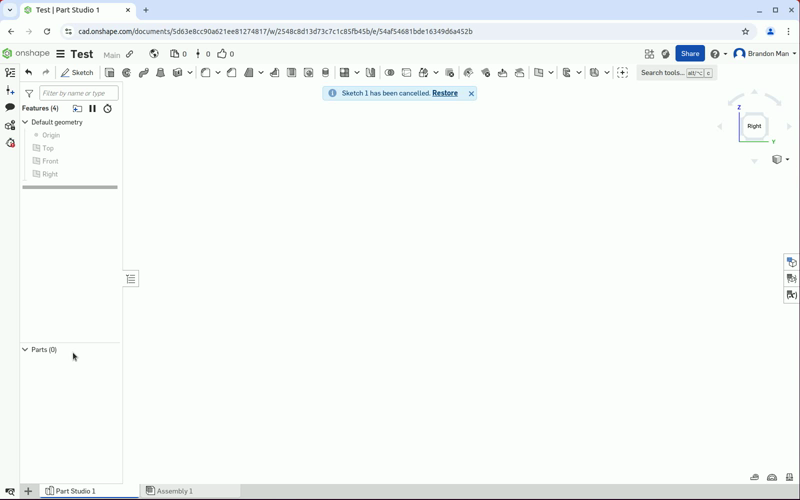
key_up(shift)
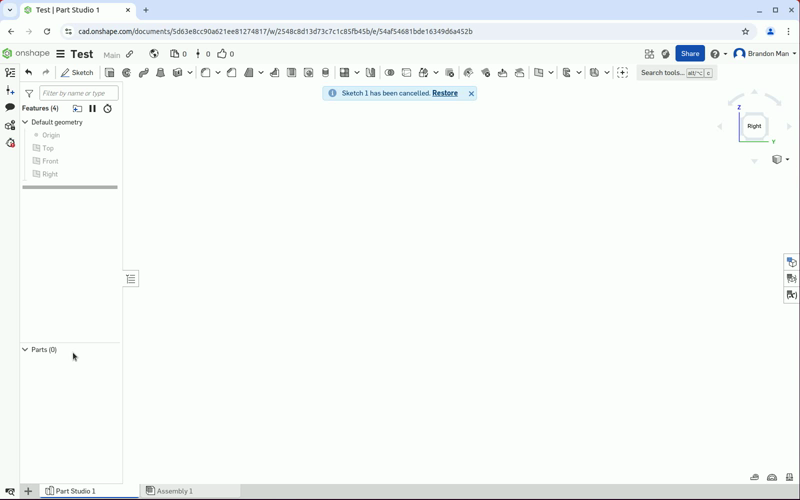
mouse_move(73, 352)
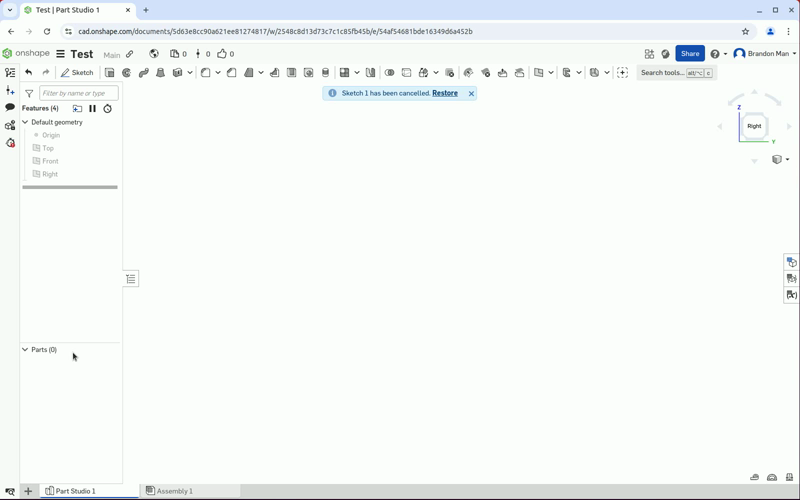
key(shift+y)
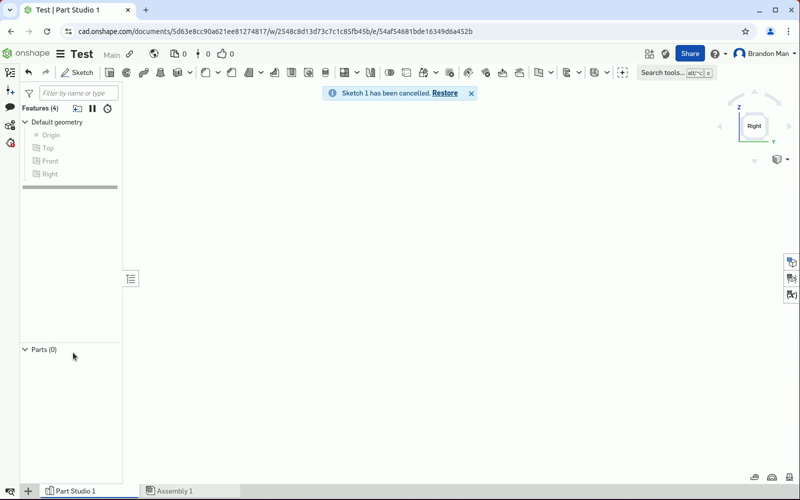
key(shift+s)
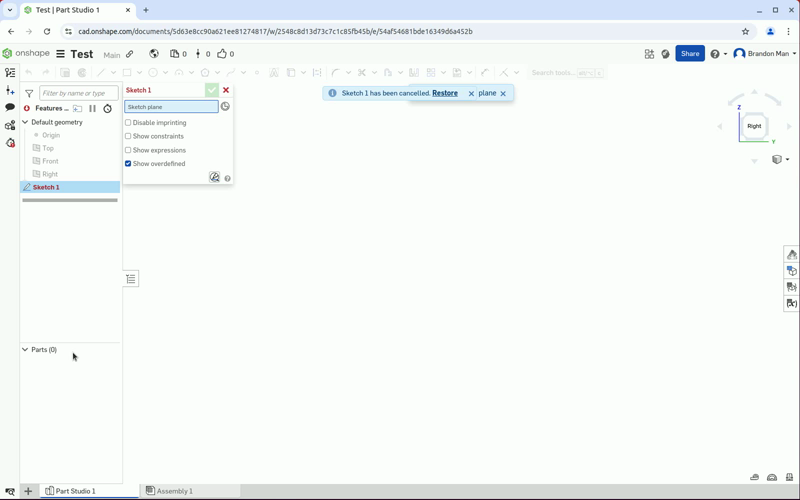
mouse_move(73, 176)
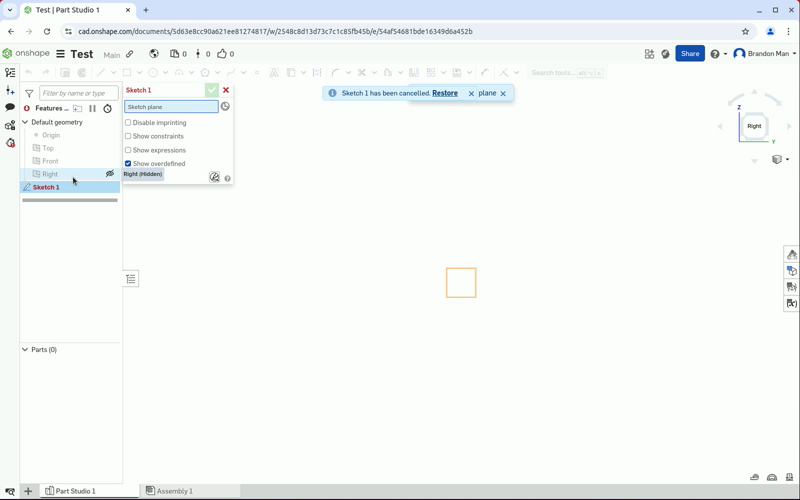
click(73, 176)
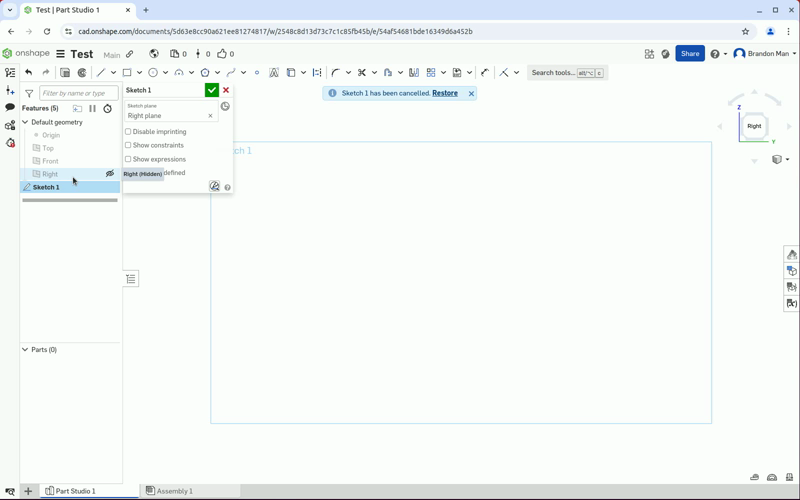
mouse_move(73, 352)
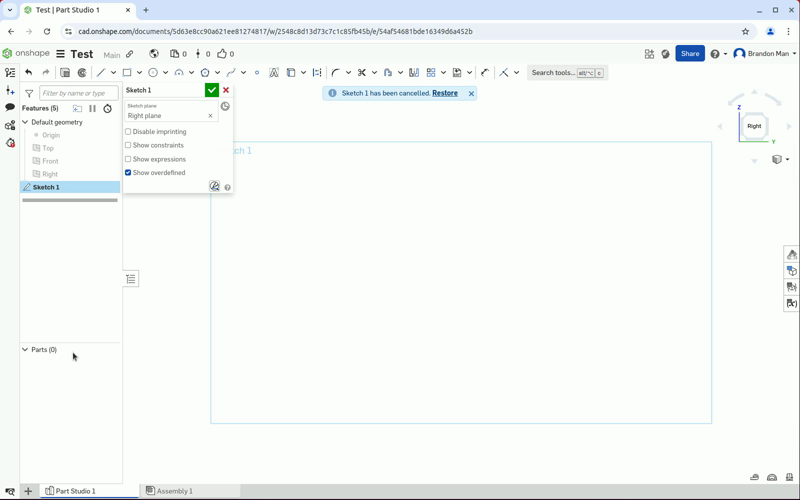
key(y)
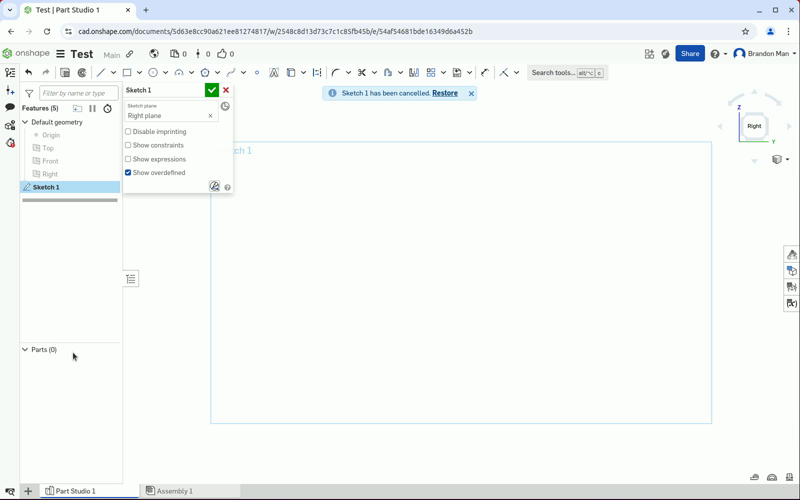
key(l)
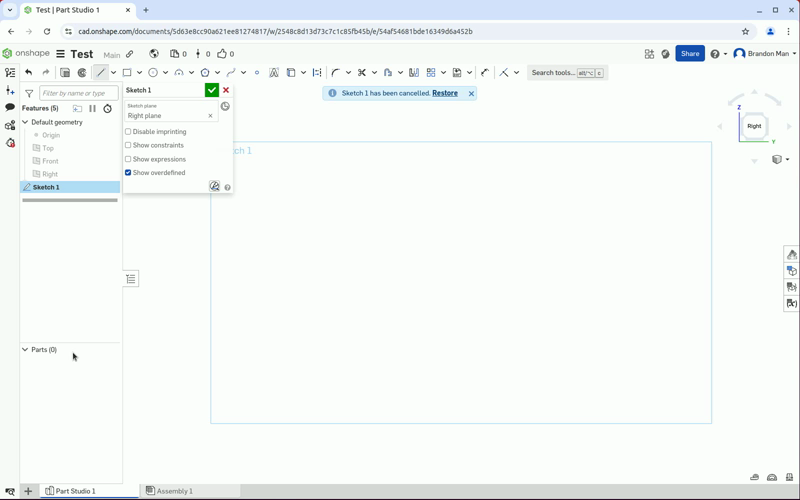
key_down(shift)
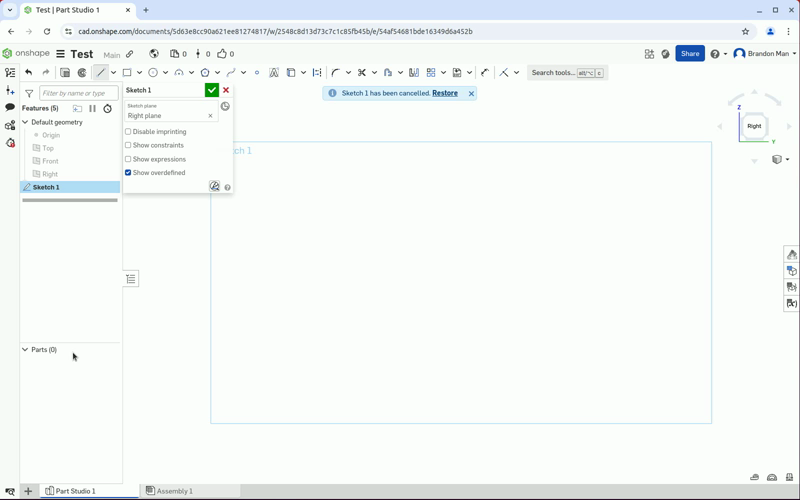
mouse_move(460, 282)
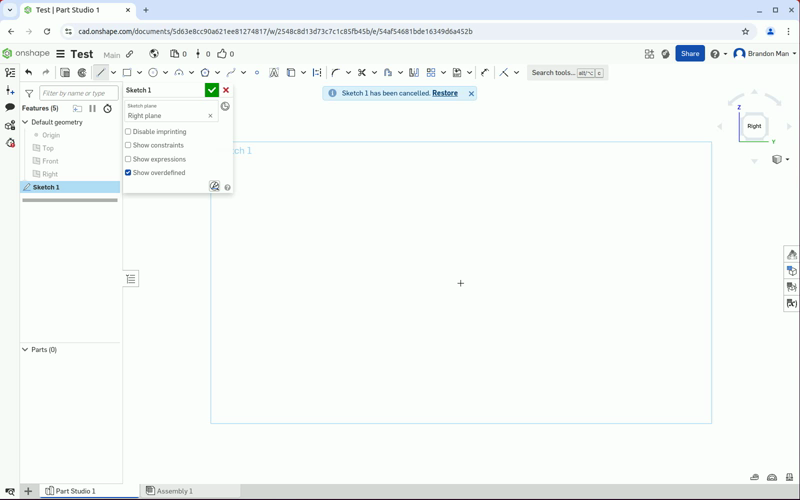
click(460, 282)
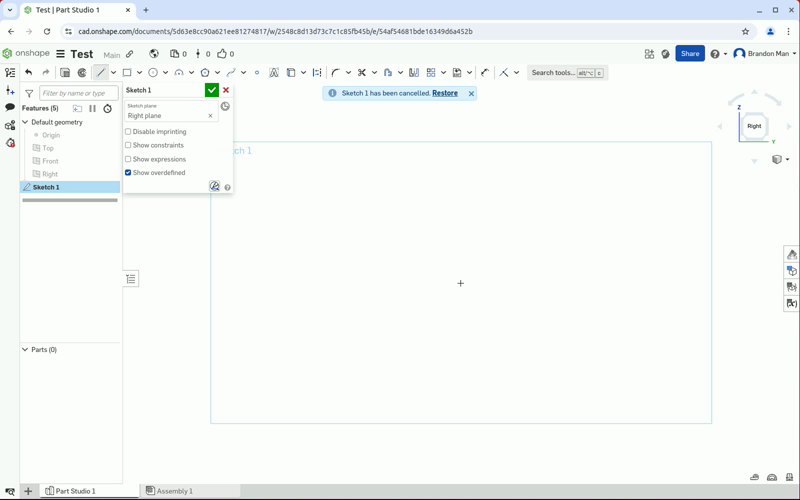
key_up(shift)
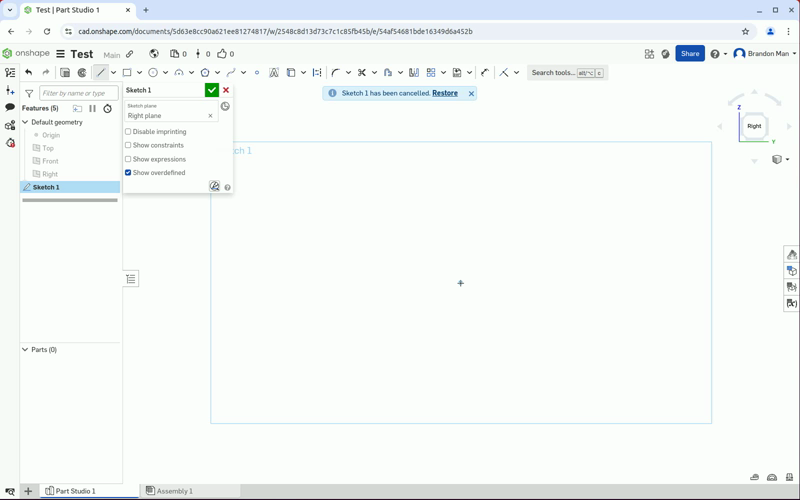
key_down(shift)
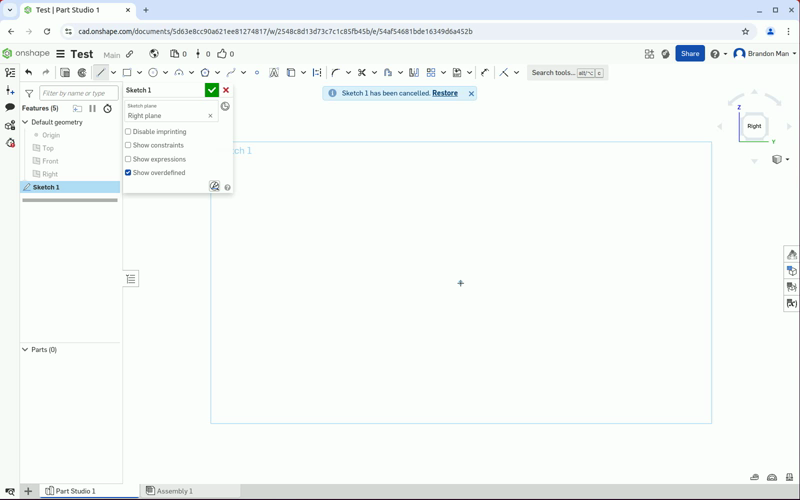
mouse_move(573, 282)
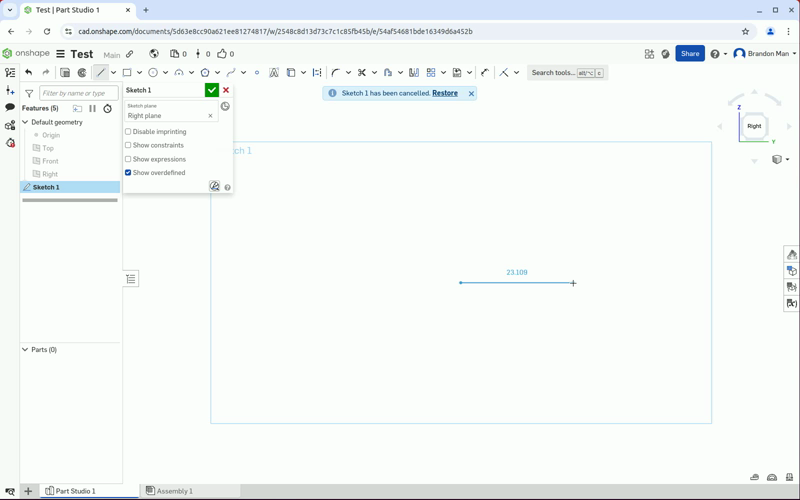
click(573, 282)
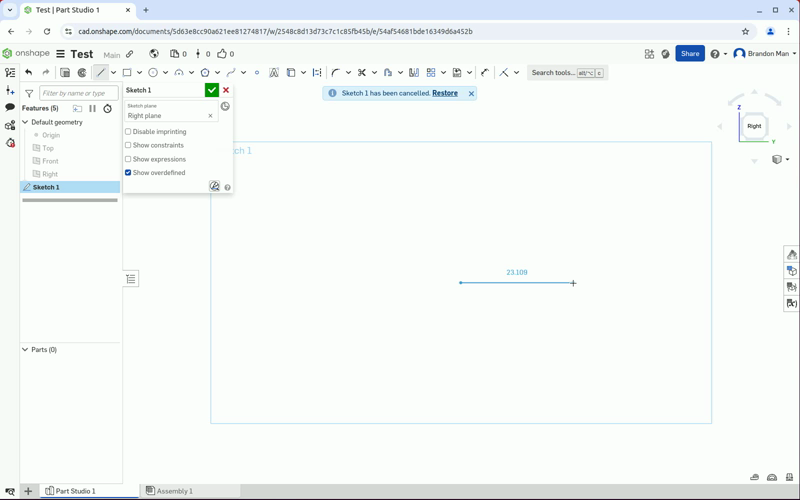
key_up(shift)
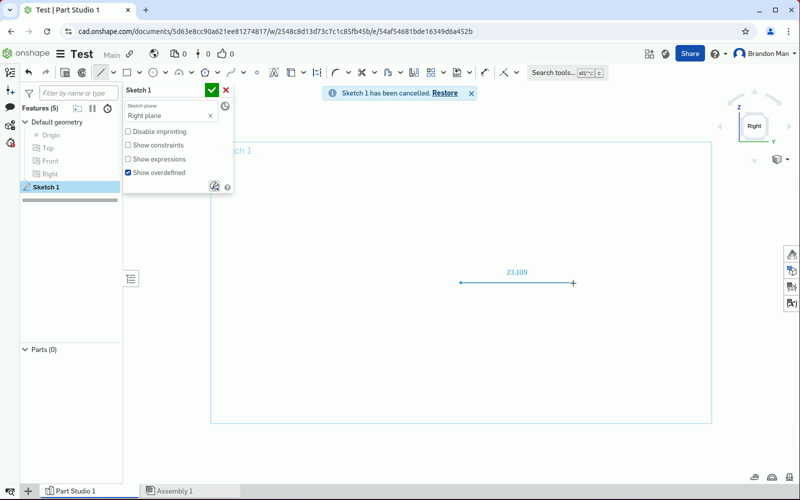
key_down(shift)
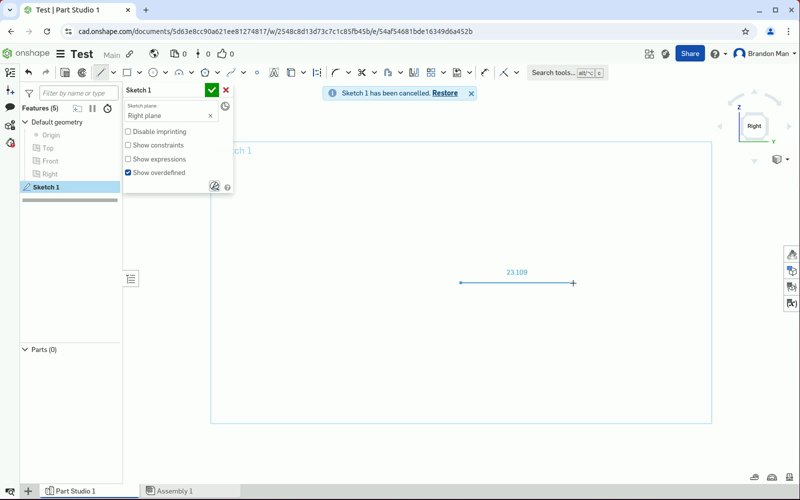
mouse_move(573, 170)
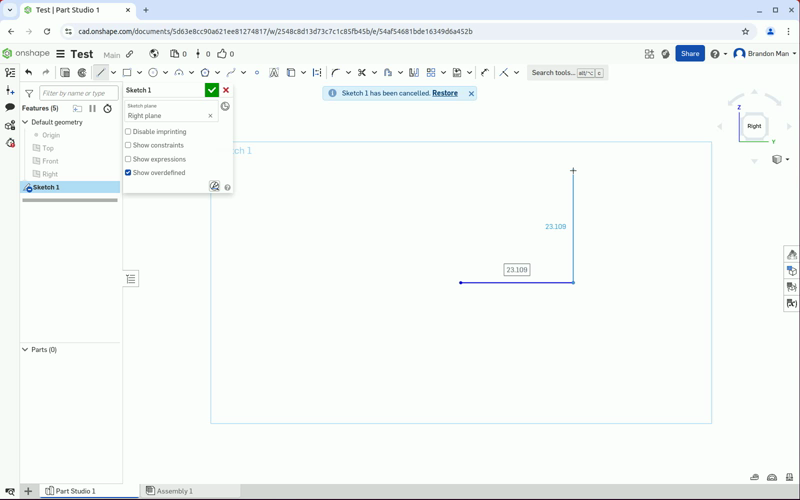
click(573, 170)
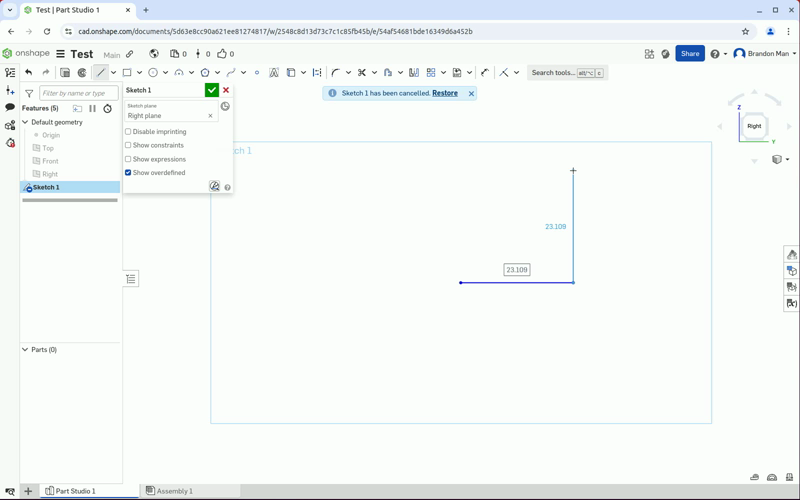
key_up(shift)
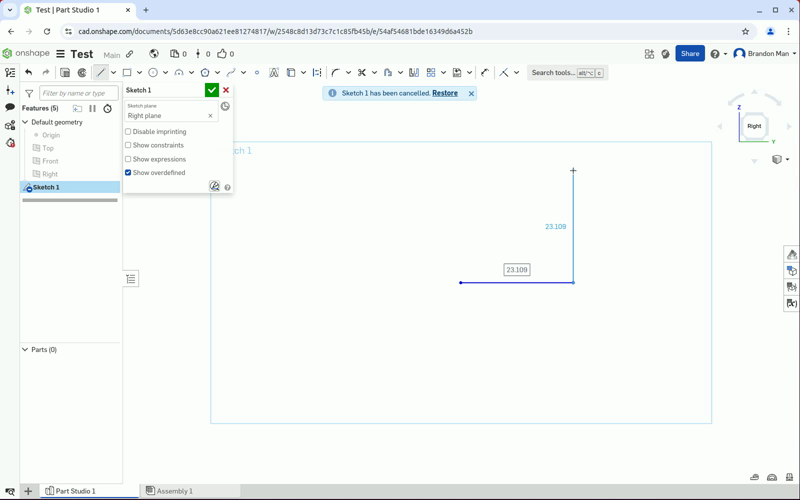
key_down(shift)
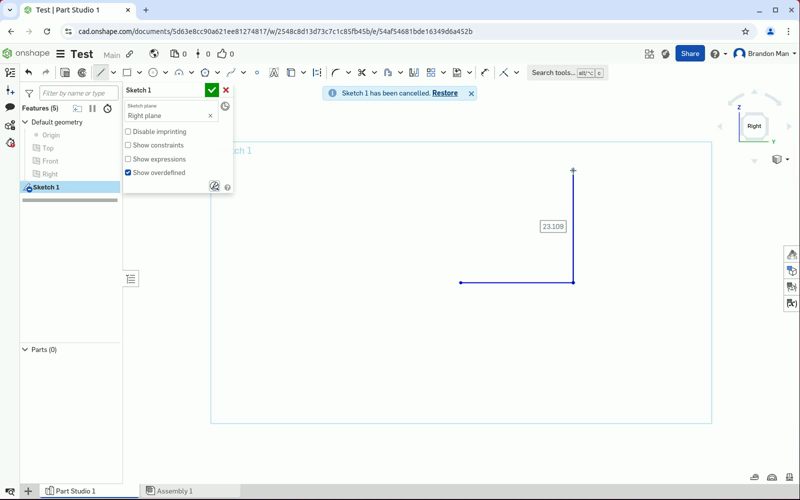
mouse_move(589, 170)
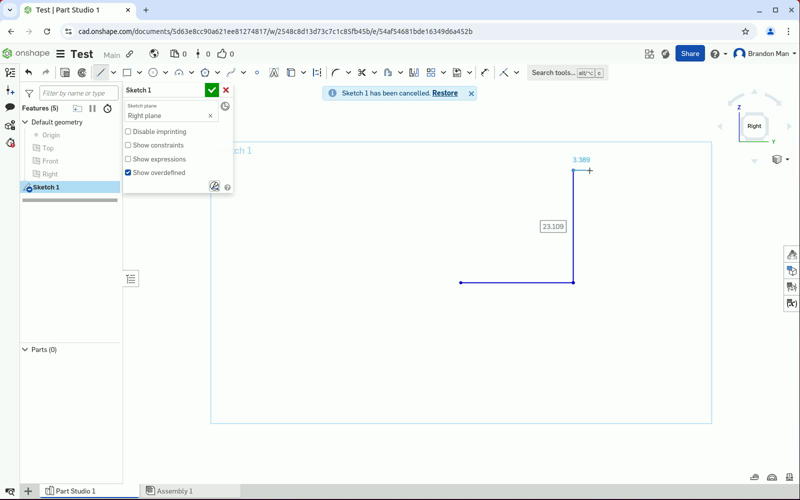
mouse_move(517, 170)
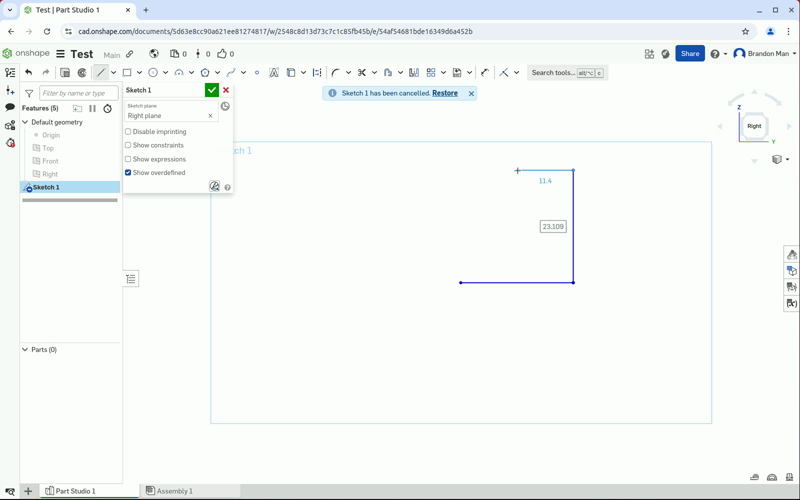
click(517, 170)
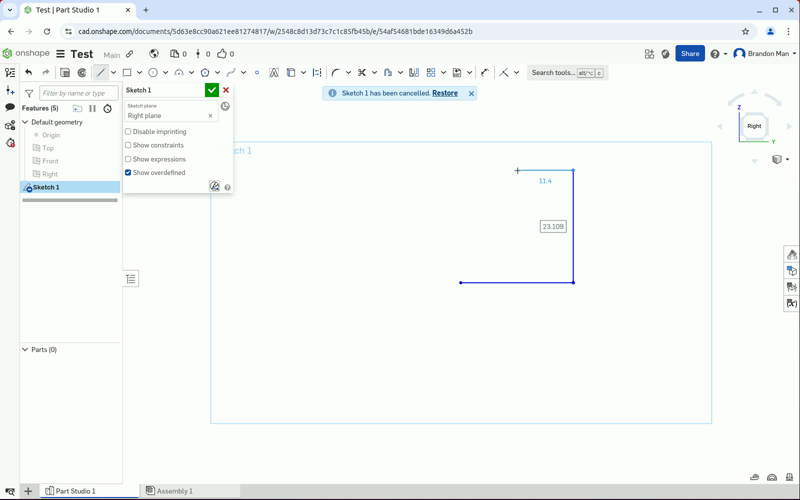
key_up(shift)
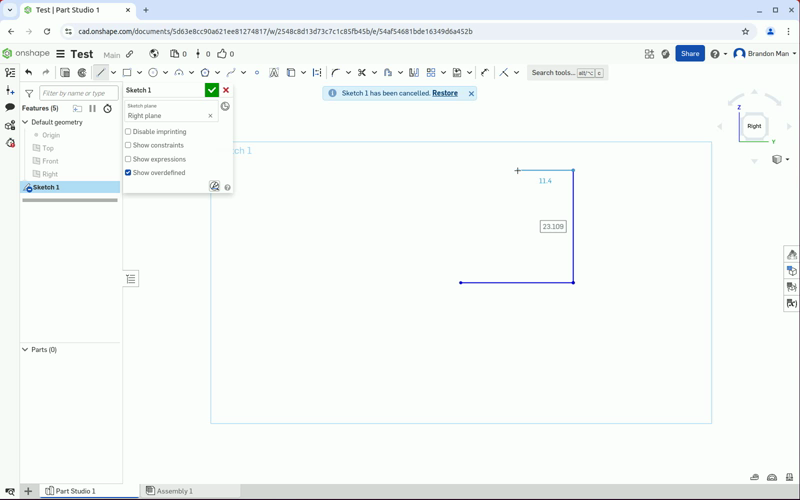
key_down(shift)
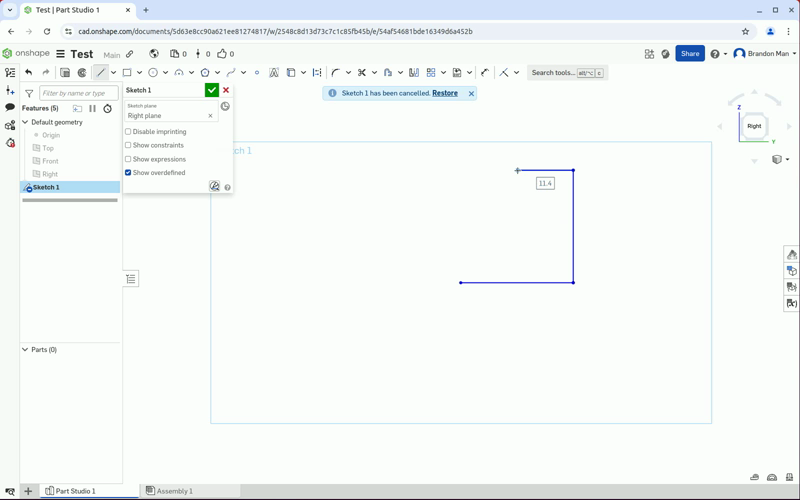
mouse_move(460, 226)
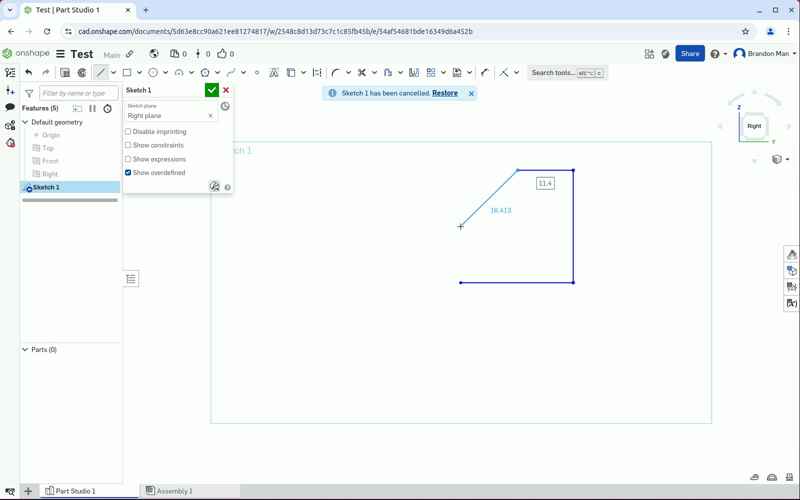
click(460, 226)
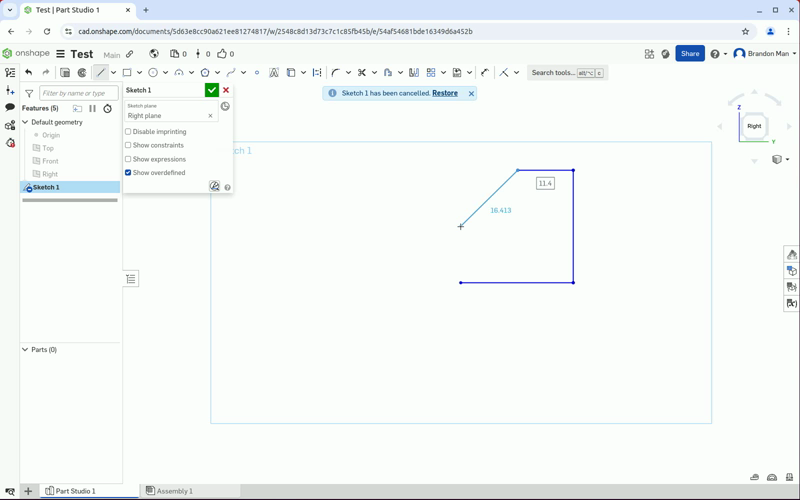
key_up(shift)
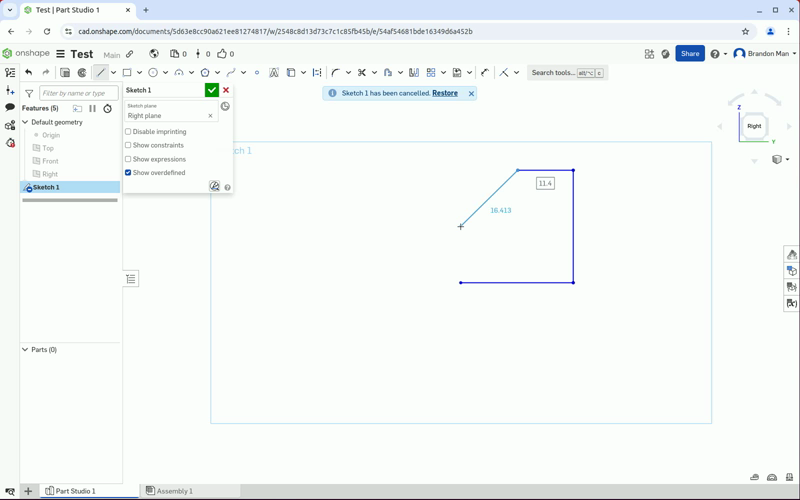
mouse_move(490, 226)
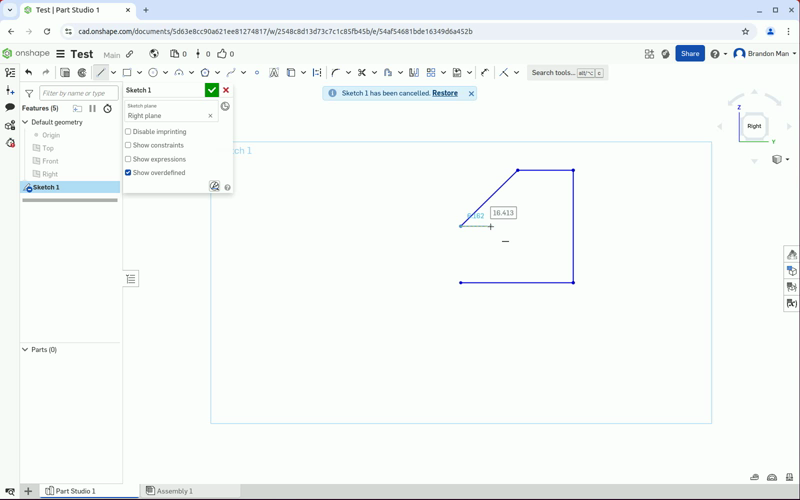
key_down(shift)
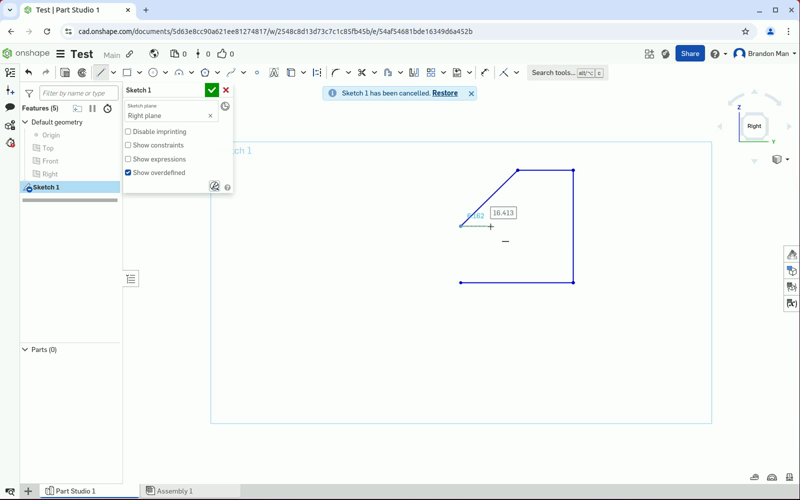
mouse_move(460, 282)
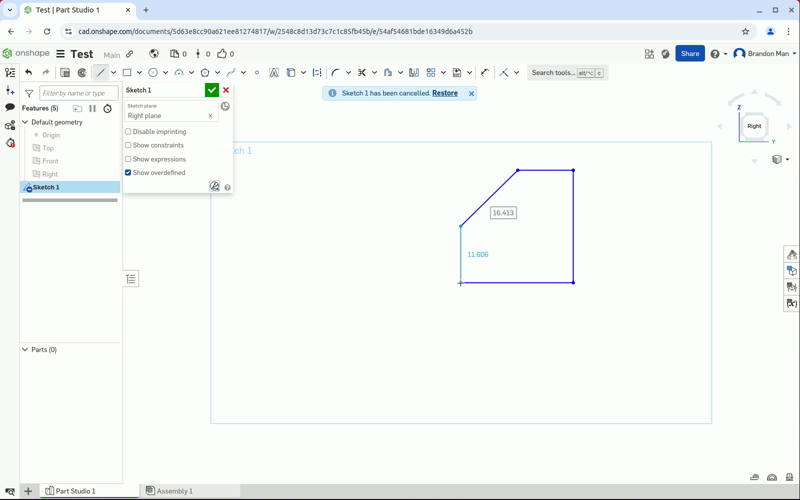
key_up(shift)
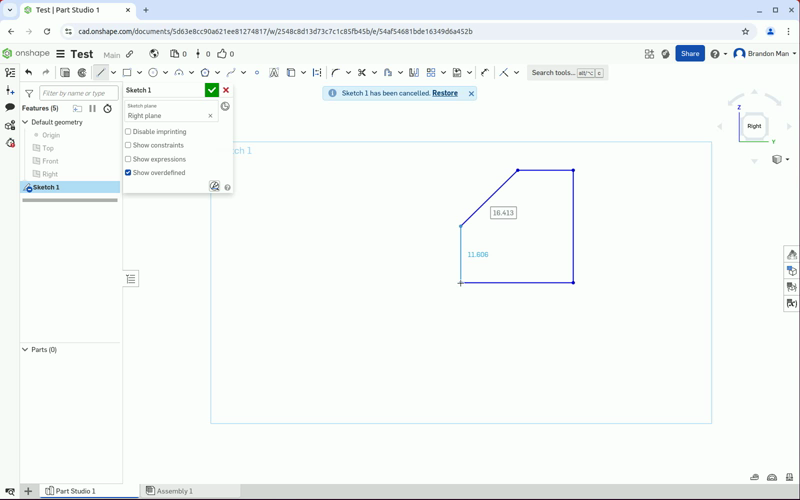
click(460, 282)
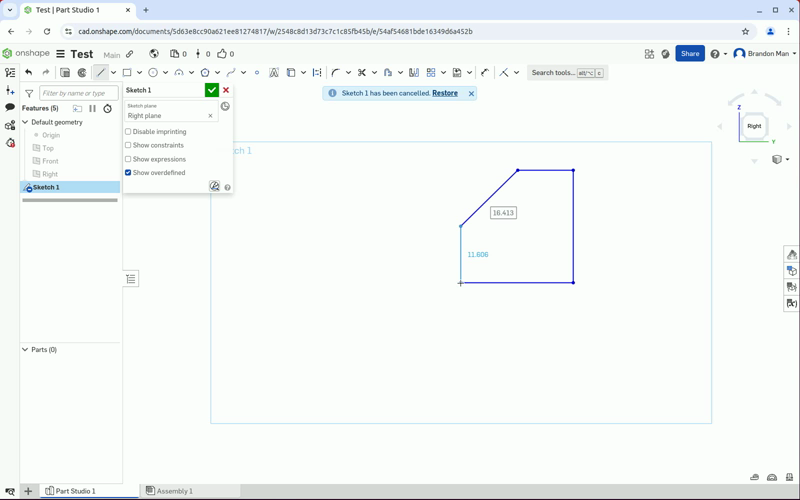
key(esc)
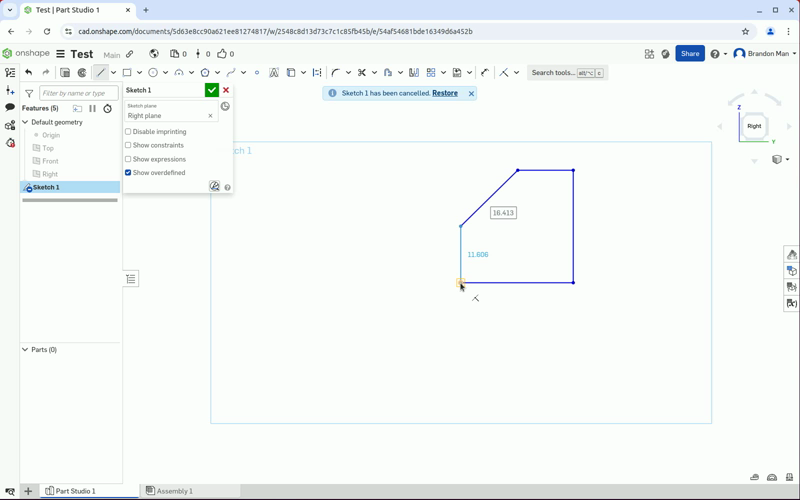
mouse_move(493, 235)
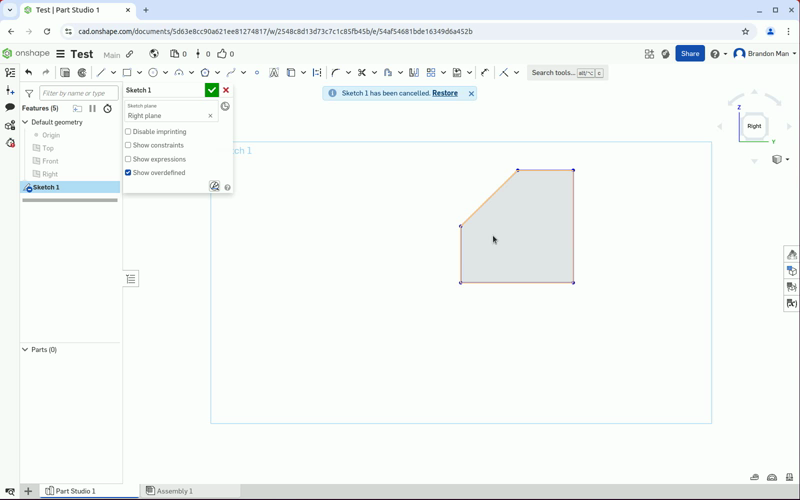
click(493, 235)
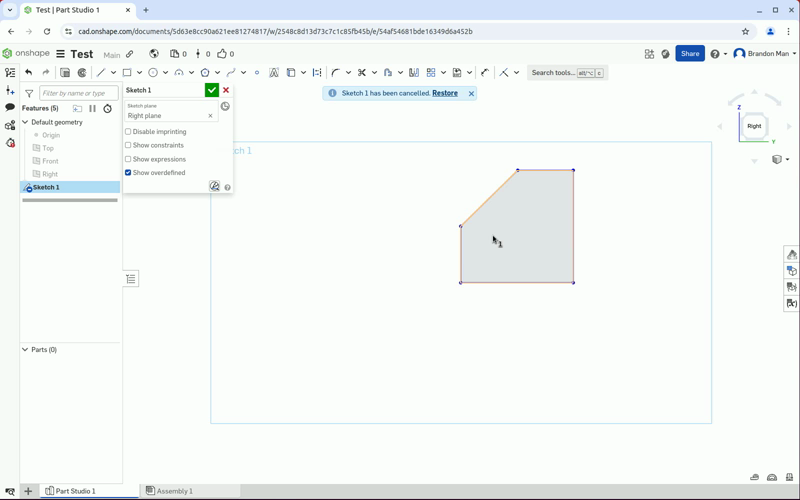
mouse_move(73, 352)
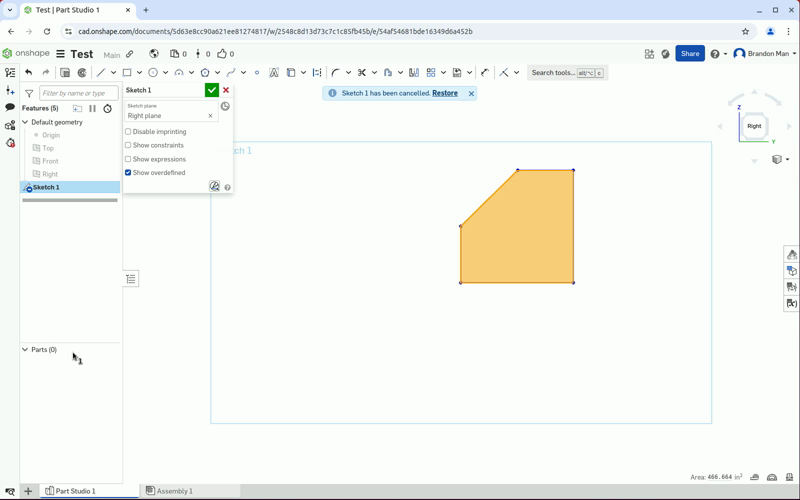
key(shift+y)
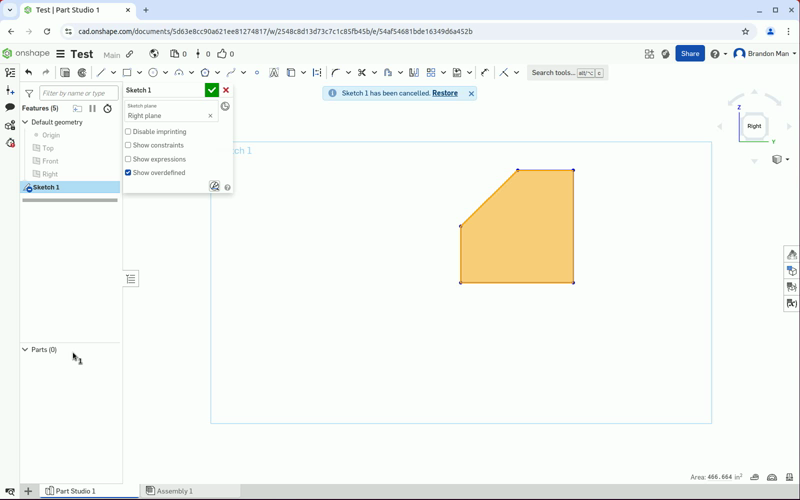
key(shift+e)
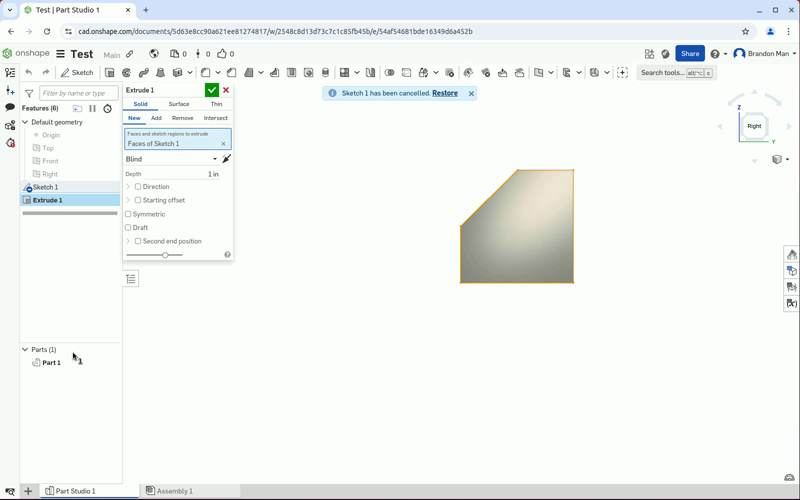
mouse_move(143, 106)
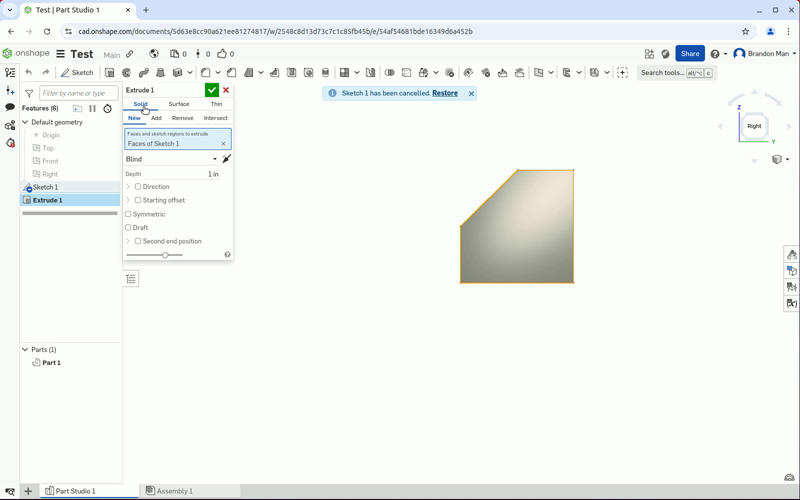
click(143, 106)
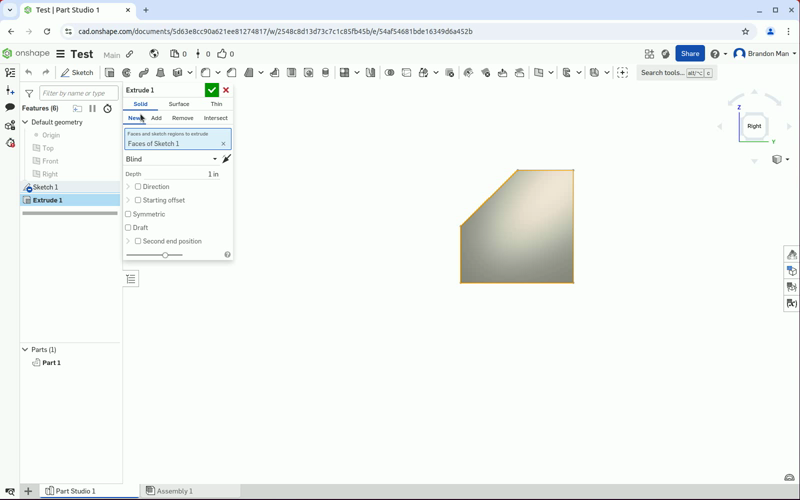
mouse_move(137, 120)
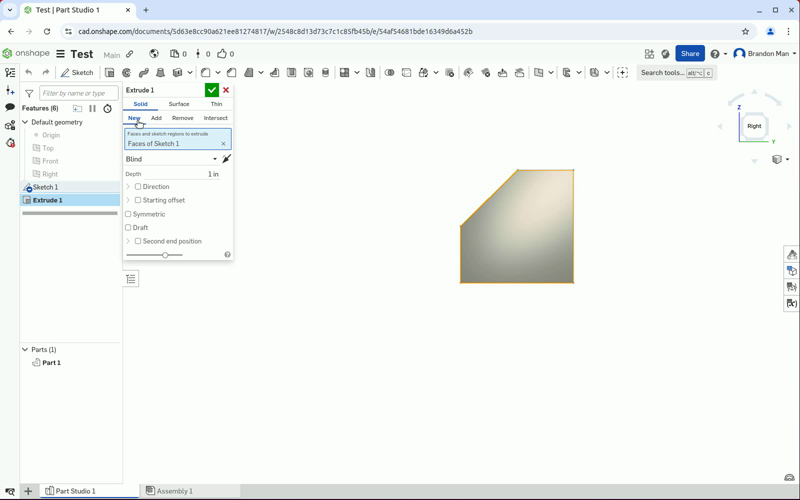
click(137, 120)
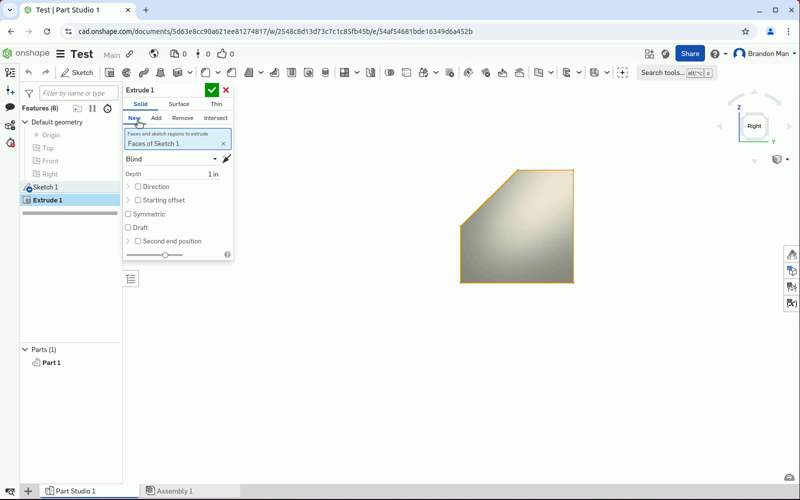
key(tab, 4)
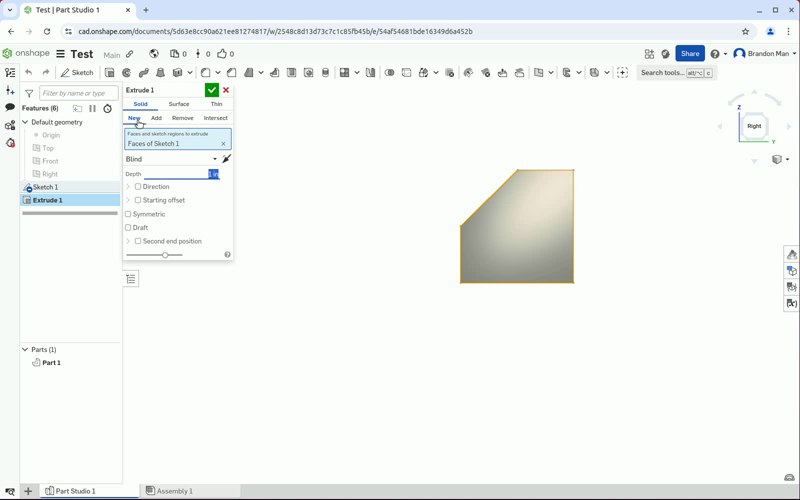
text(11.554)
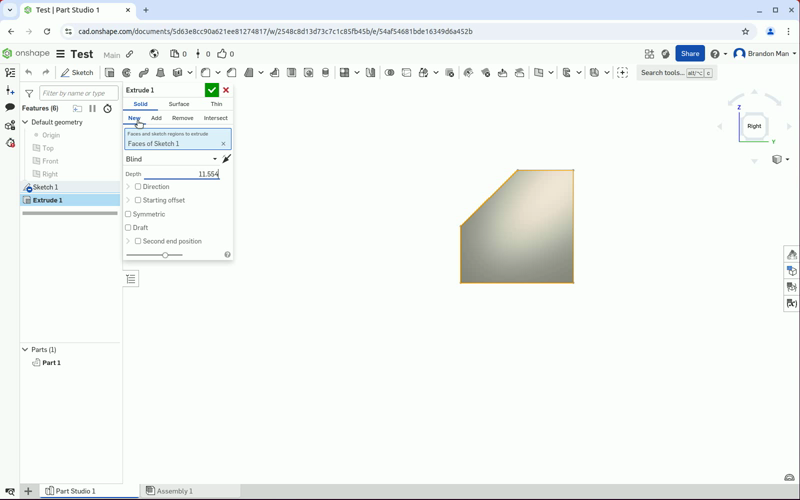
key(enter)
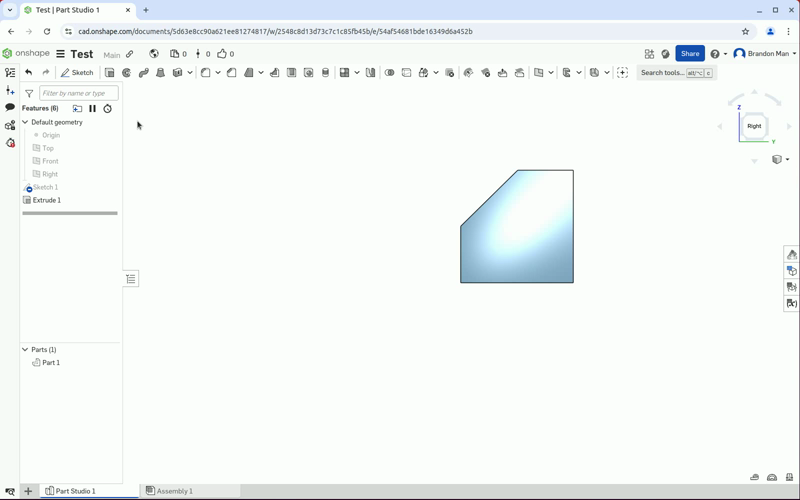
key(shift+h)
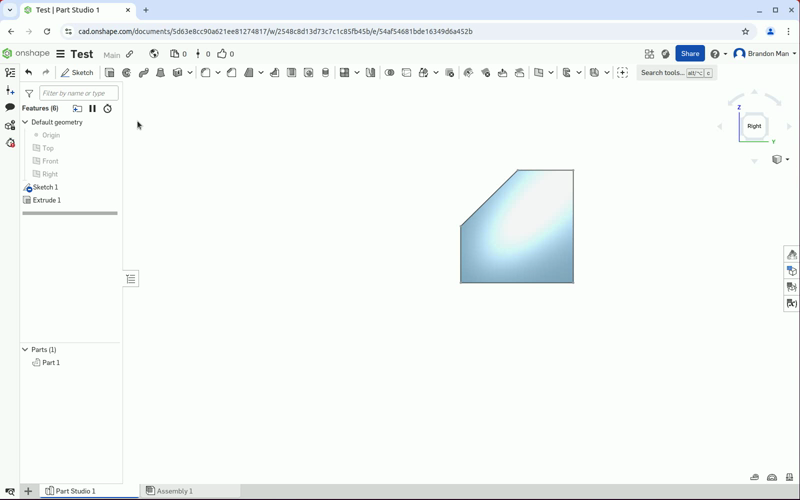
key(shift+h)
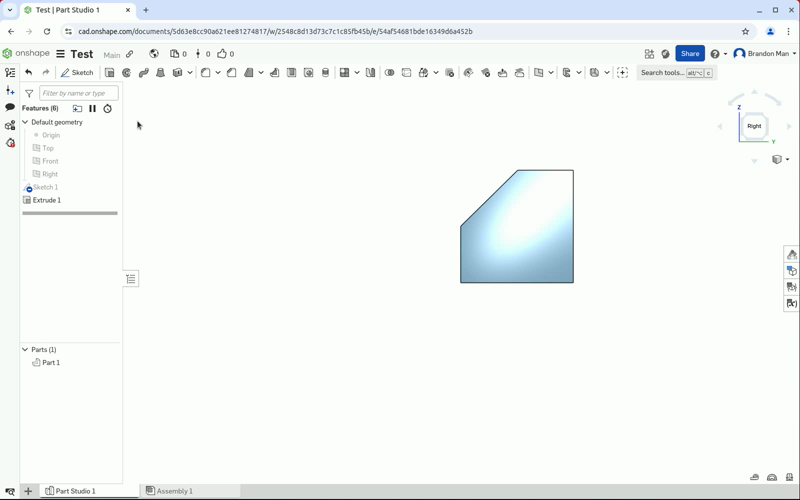
mouse_move(73, 189)
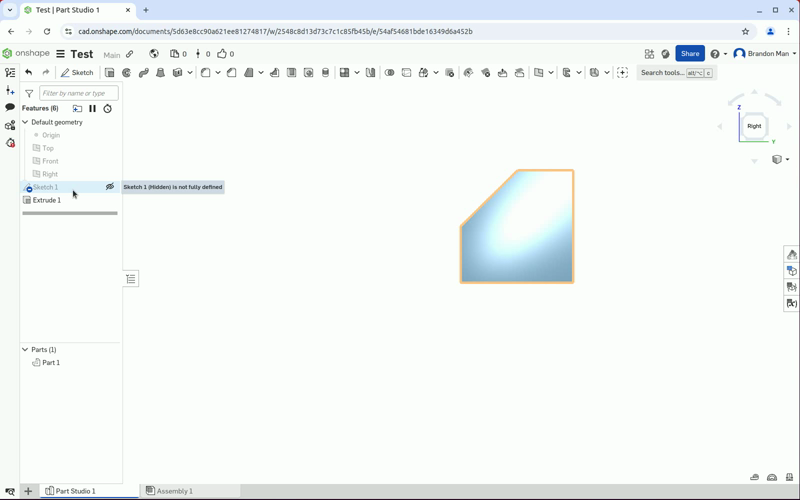
click(73, 189)
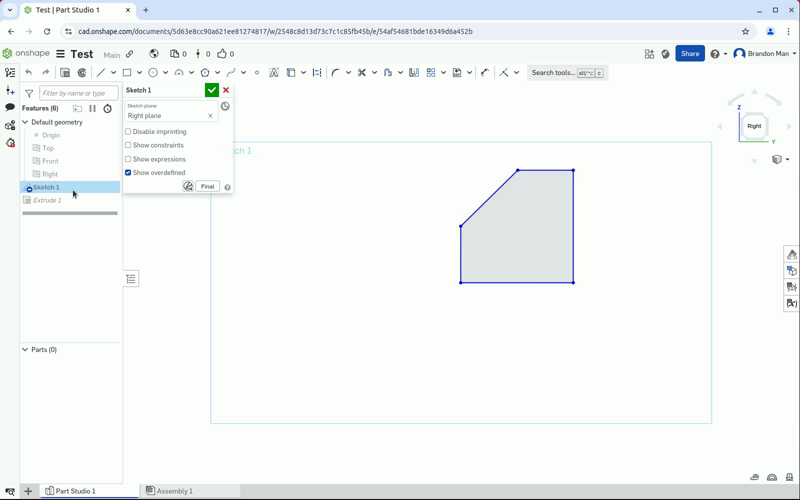
mouse_move(229, 92)
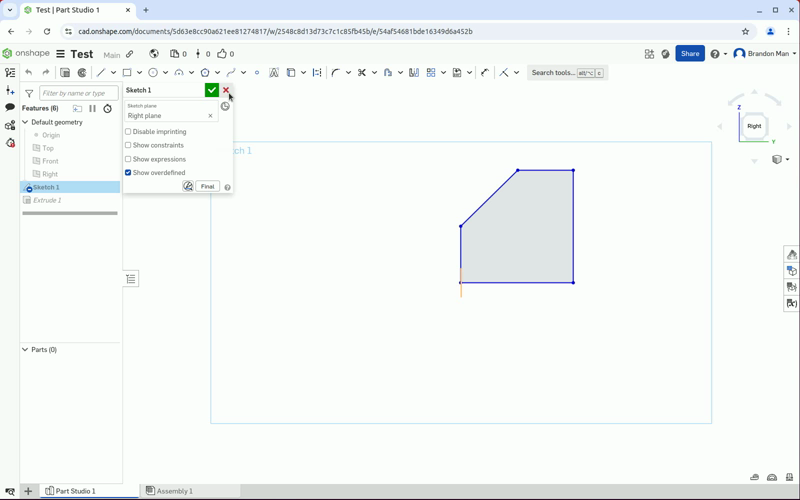
click(229, 92)
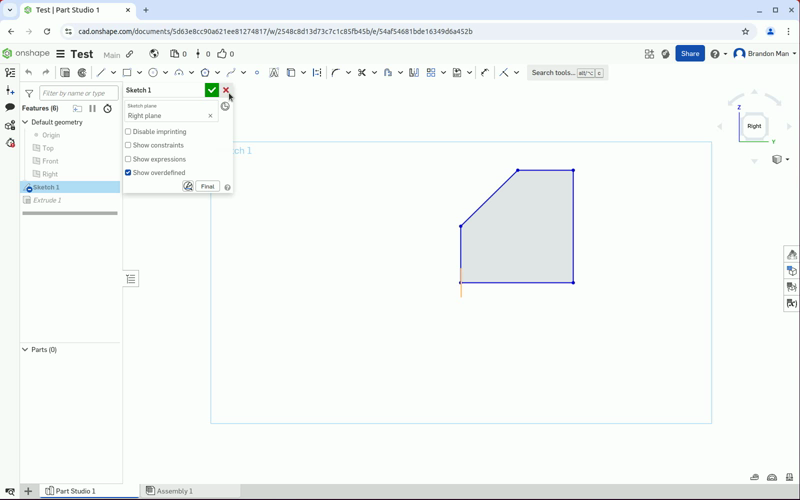
key(shift+s)
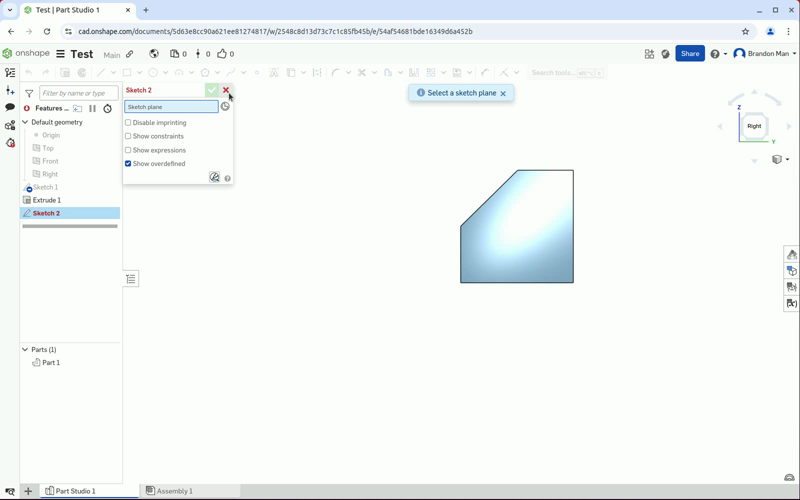
mouse_move(73, 176)
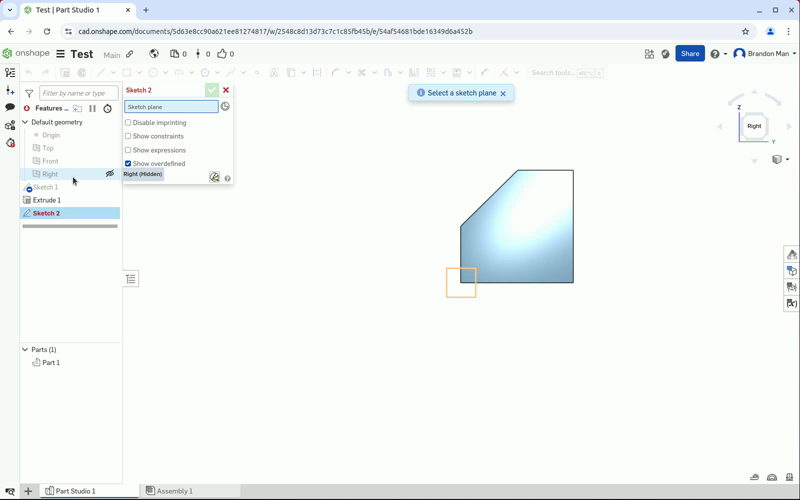
click(73, 176)
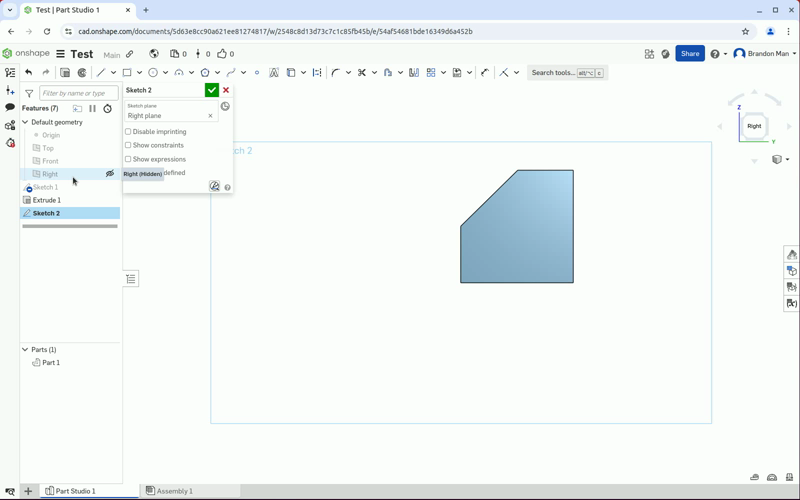
mouse_move(73, 352)
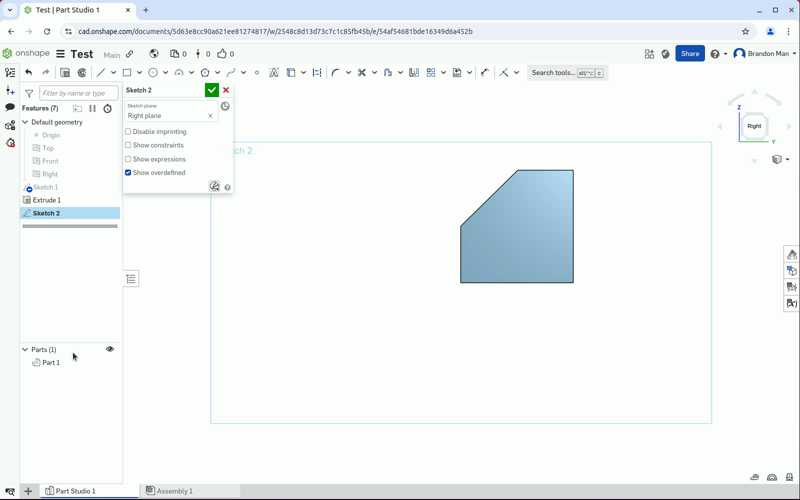
key(y)
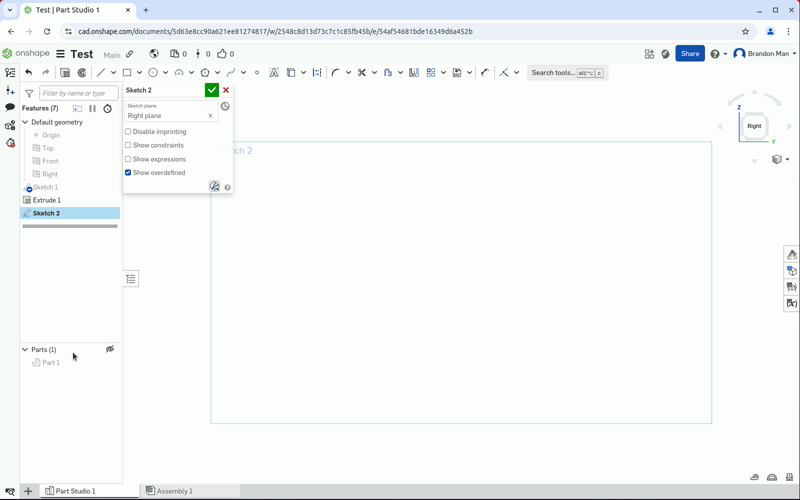
key(l)
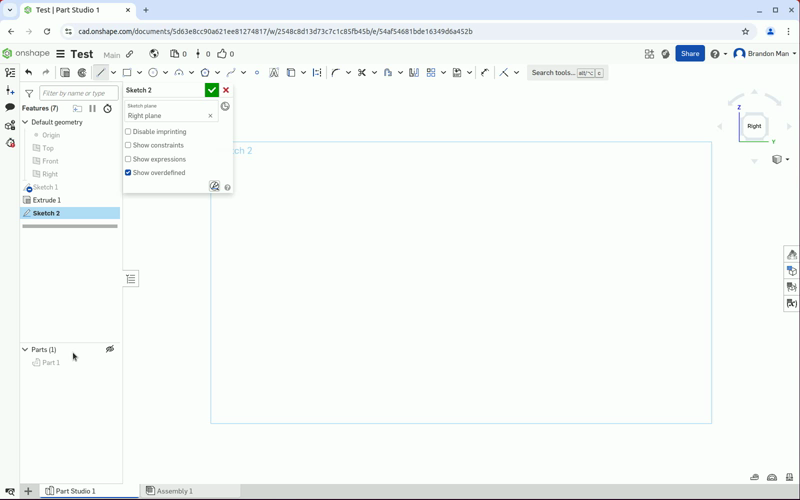
key_down(shift)
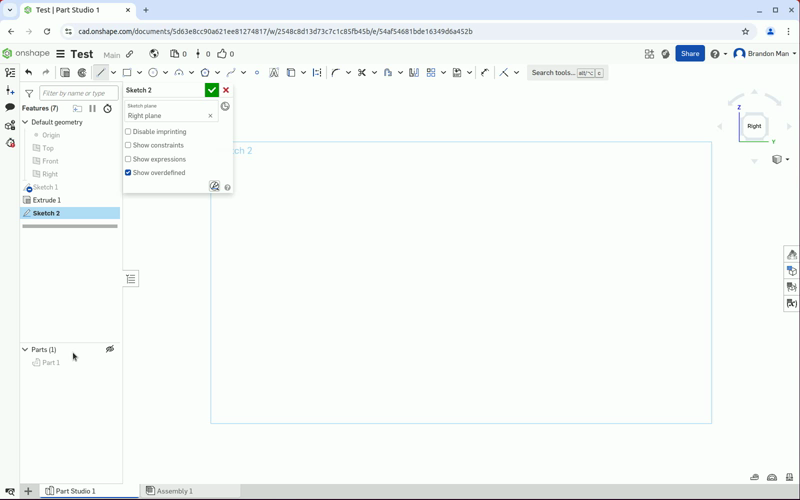
mouse_move(460, 282)
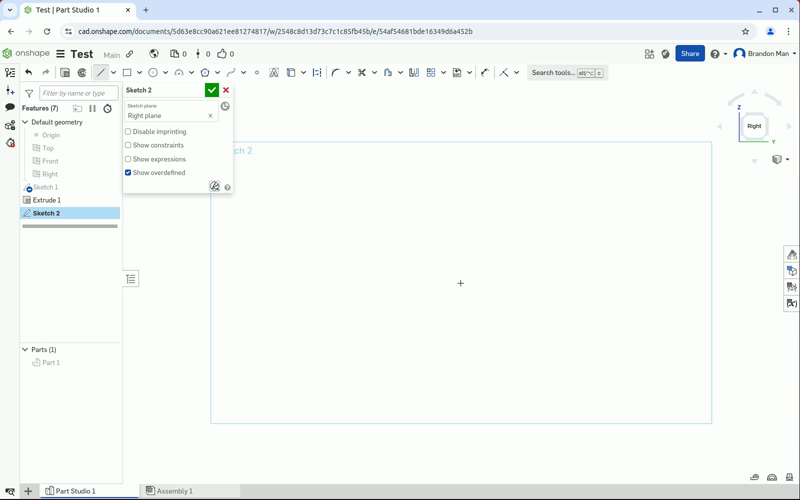
click(460, 282)
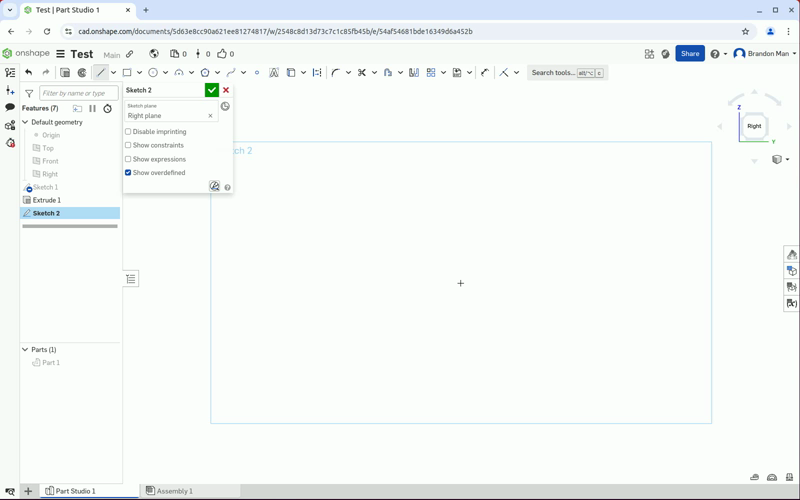
key_up(shift)
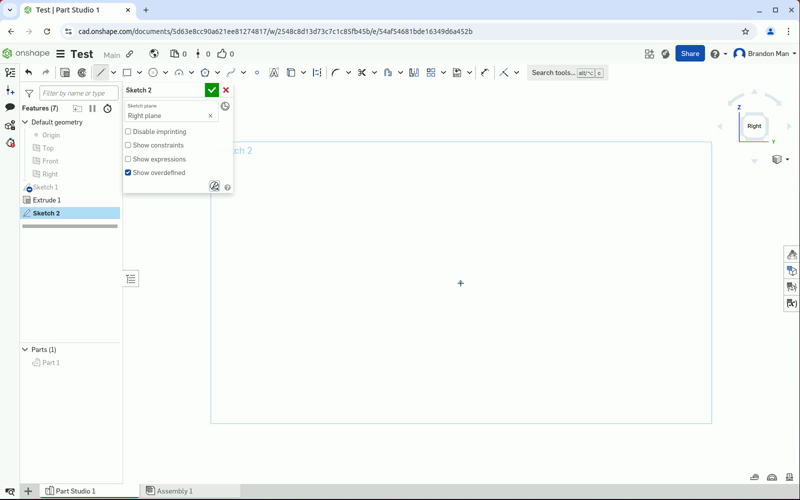
key_down(shift)
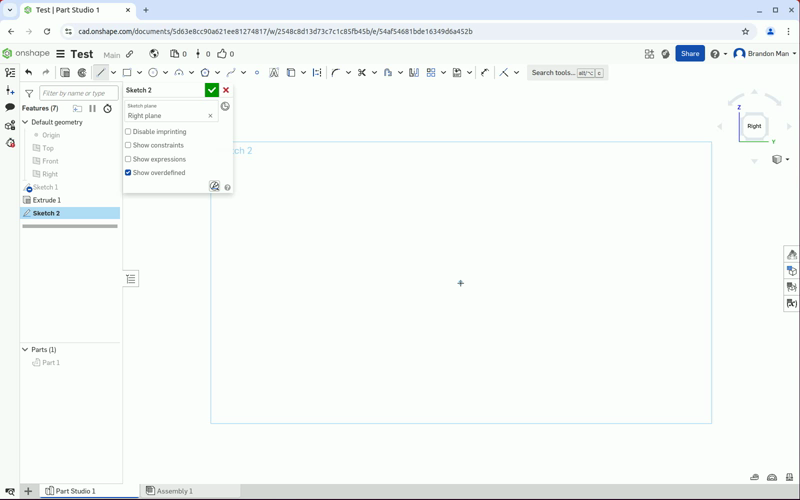
mouse_move(573, 282)
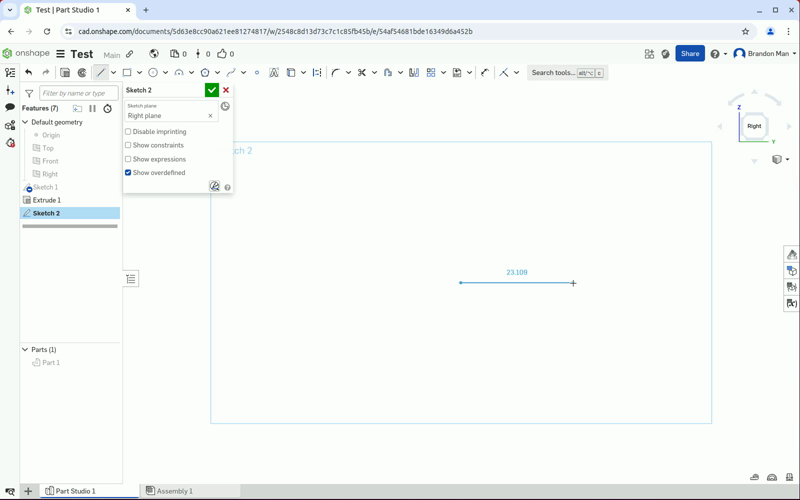
click(573, 282)
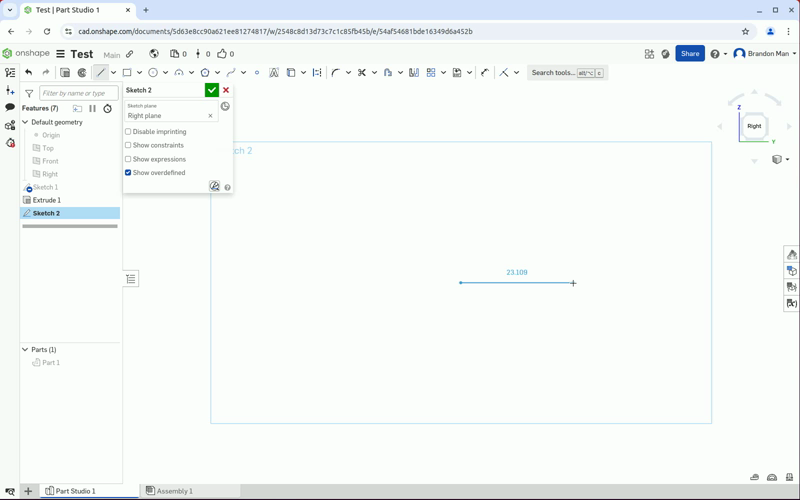
key_up(shift)
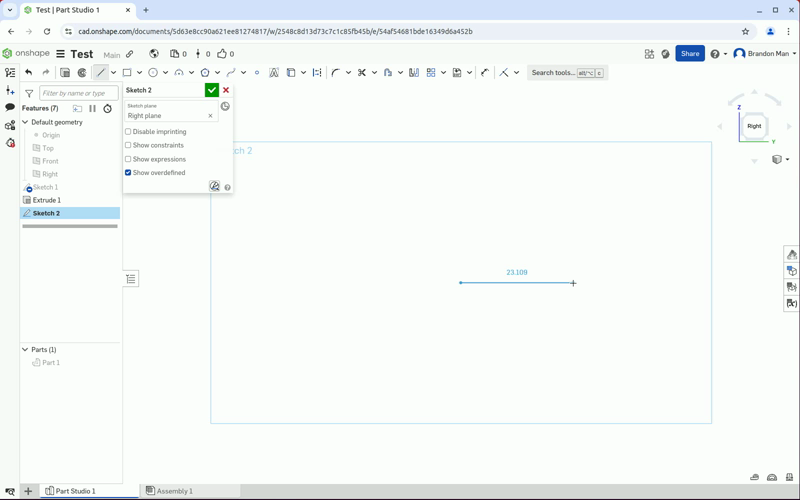
key_down(shift)
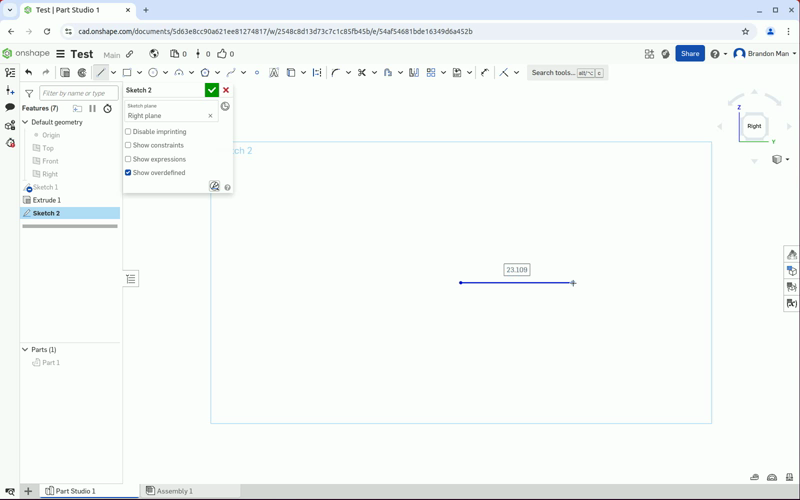
mouse_move(573, 170)
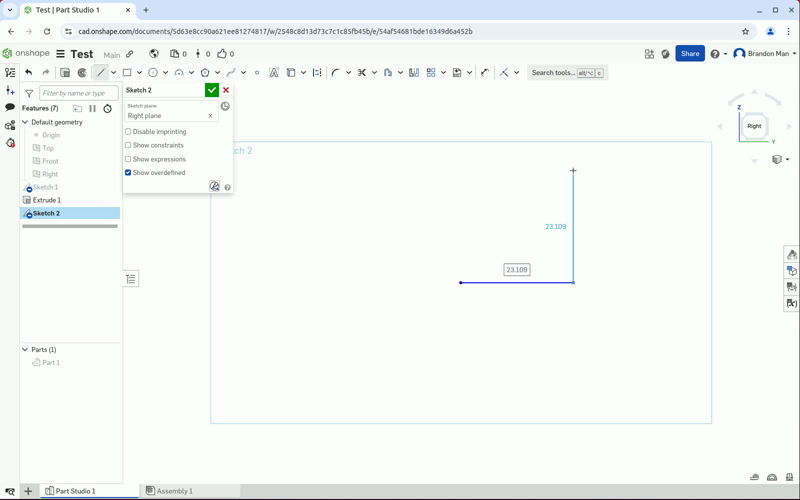
click(573, 170)
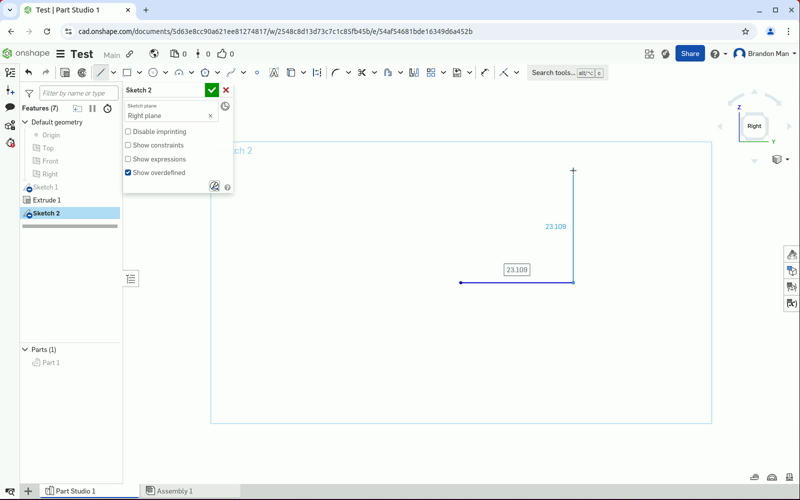
key_up(shift)
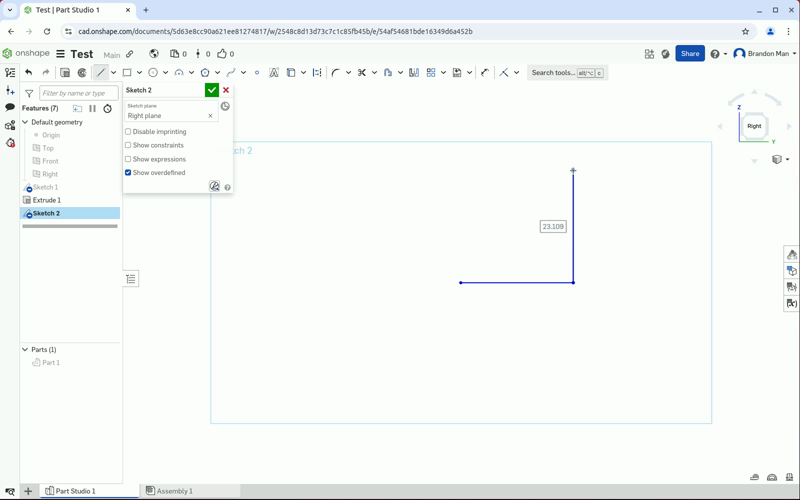
key_down(shift)
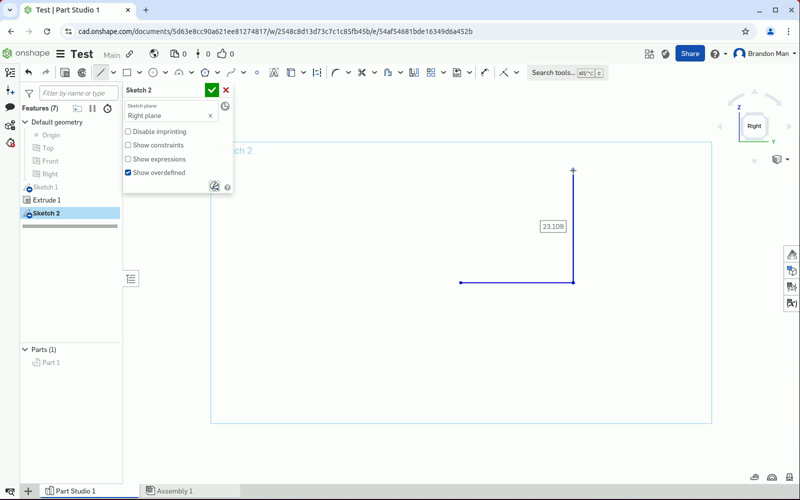
mouse_move(589, 170)
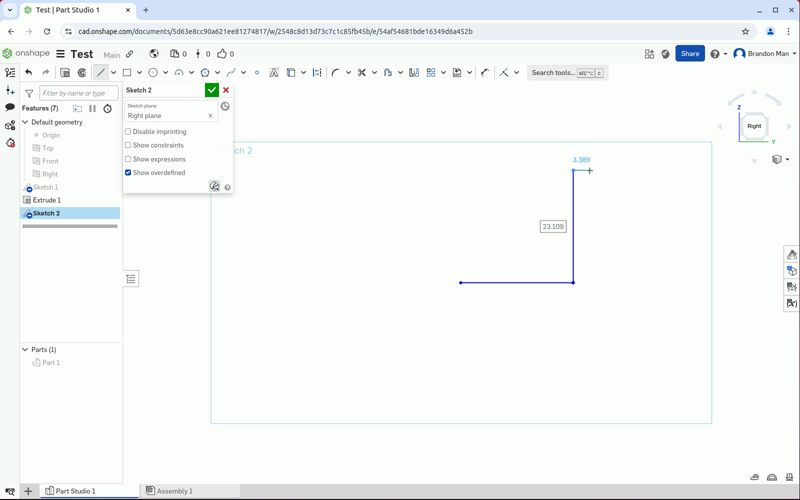
mouse_move(517, 170)
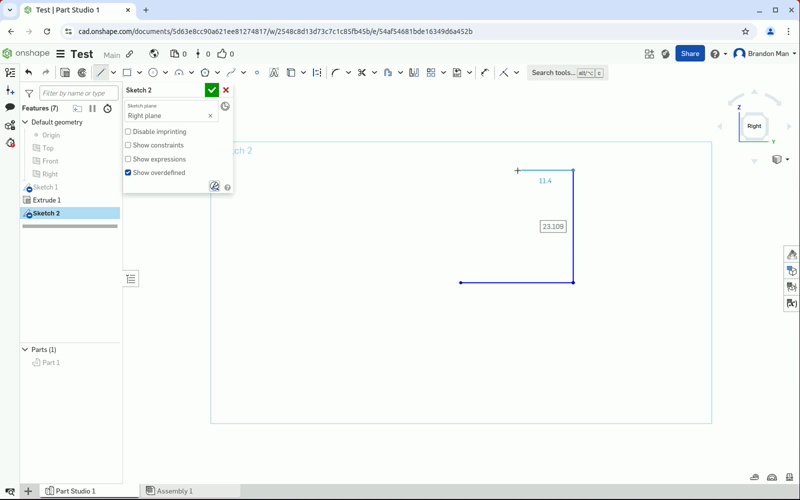
click(517, 170)
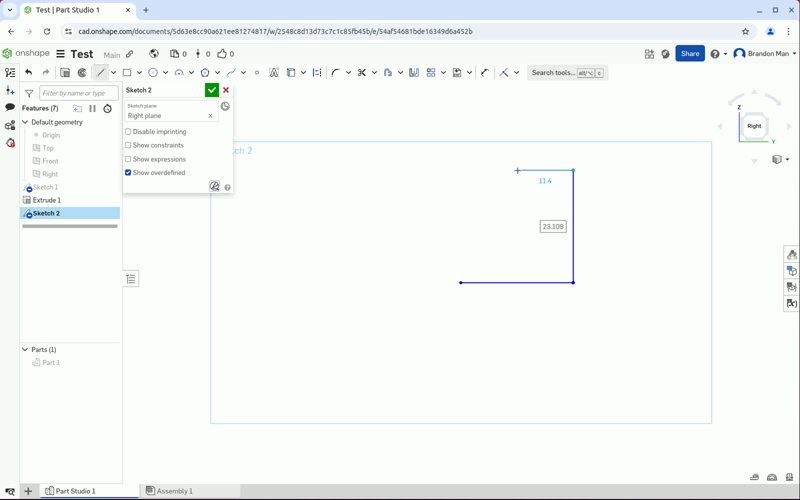
key_up(shift)
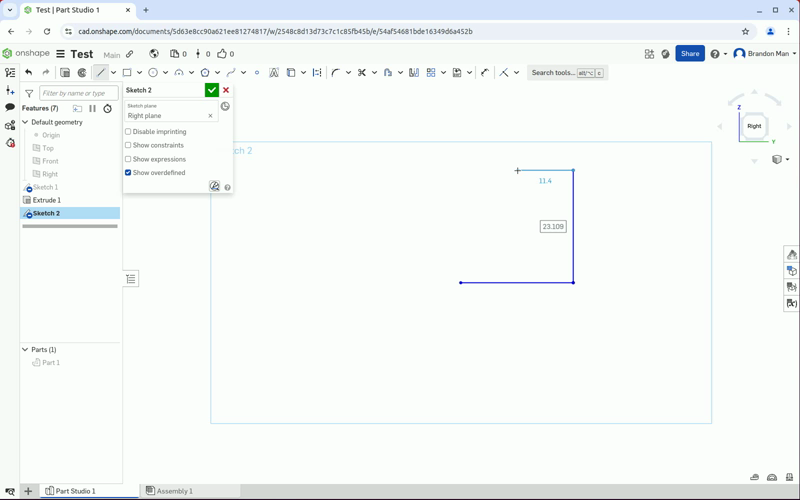
key_down(shift)
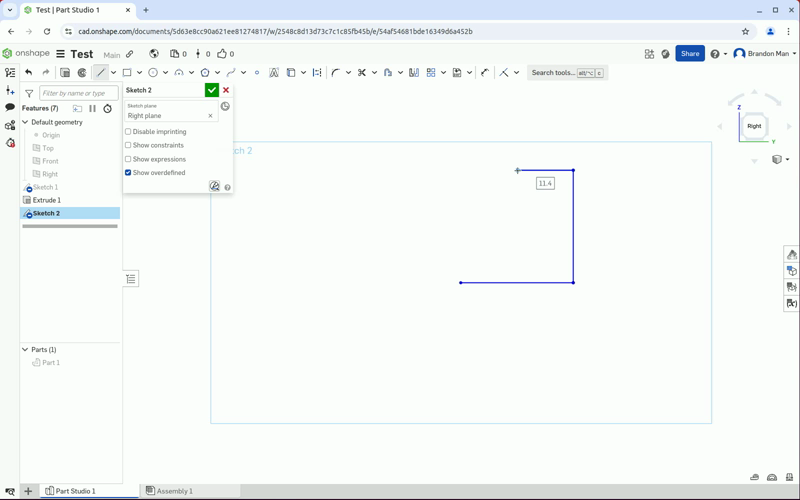
mouse_move(460, 226)
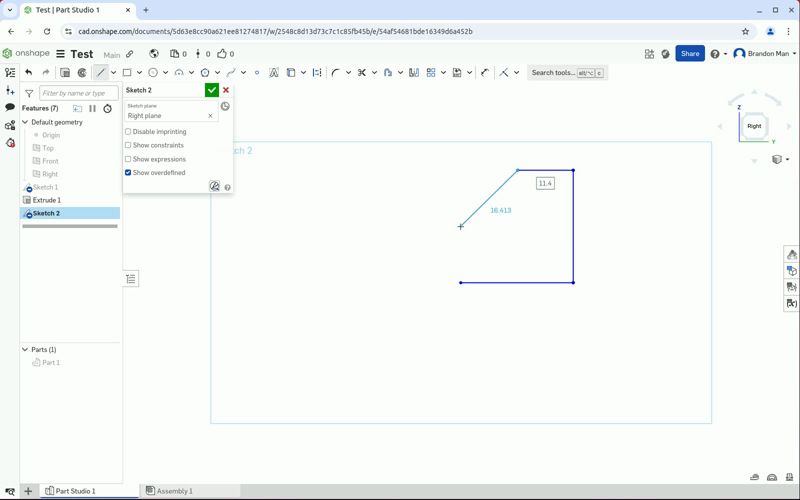
click(460, 226)
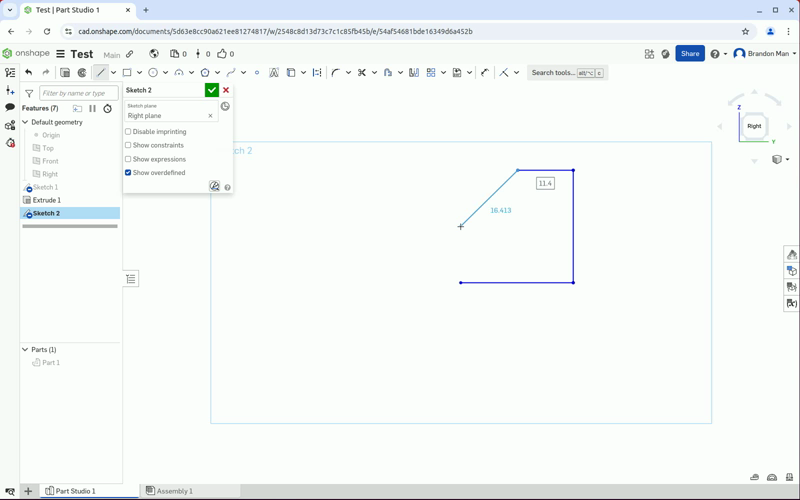
key_up(shift)
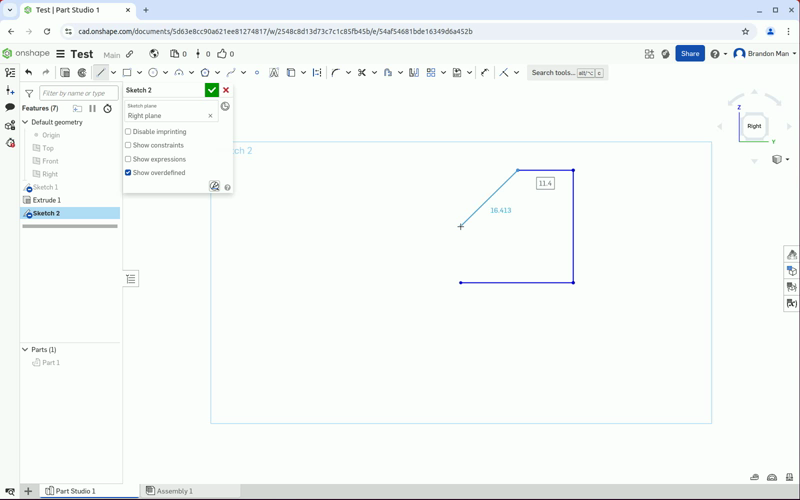
mouse_move(490, 226)
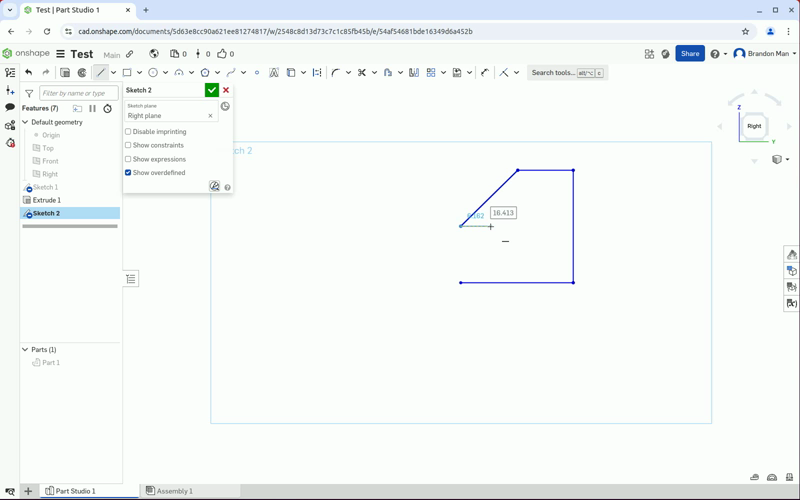
key_down(shift)
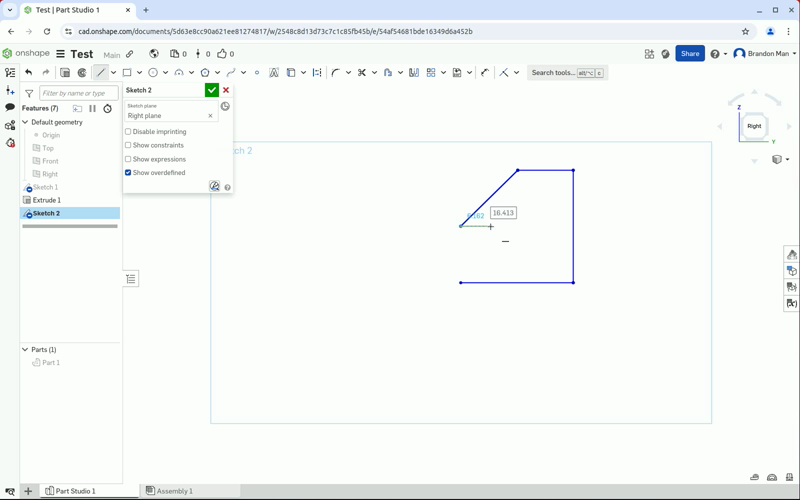
mouse_move(460, 282)
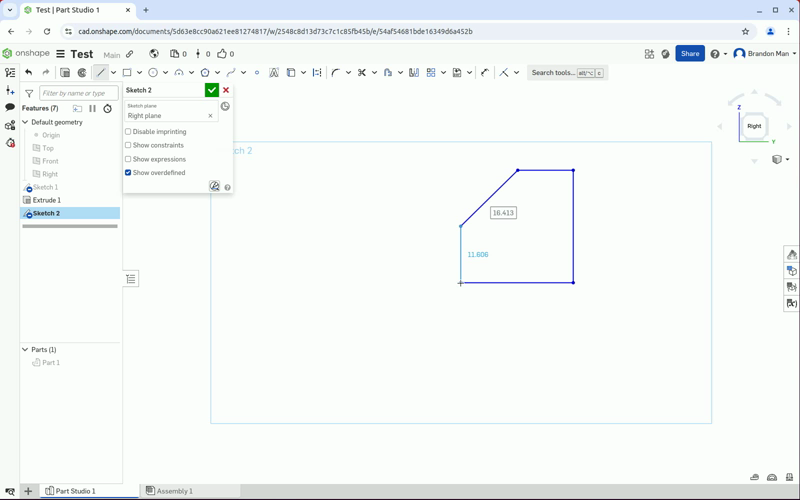
key_up(shift)
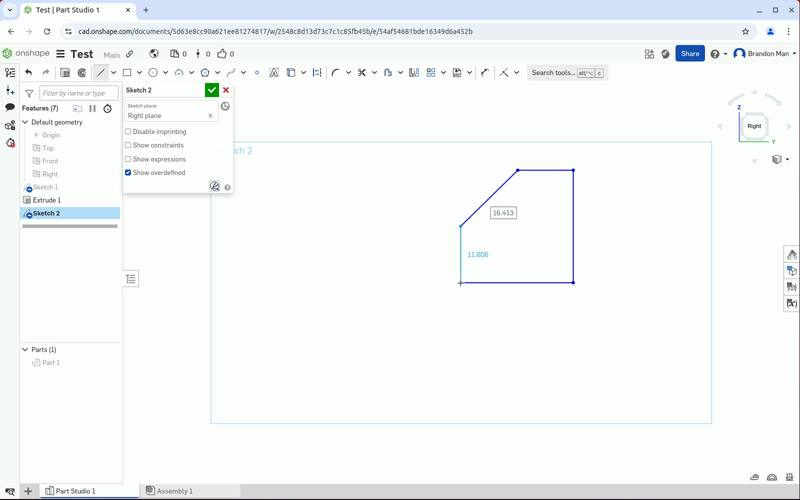
click(460, 282)
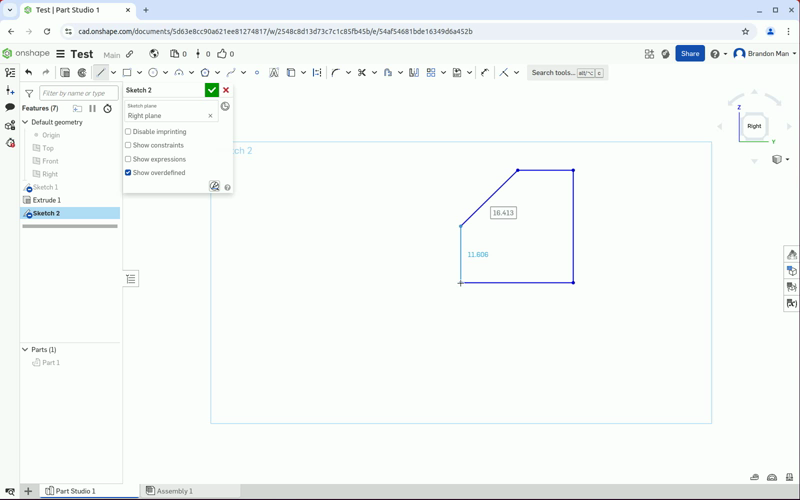
key(esc)
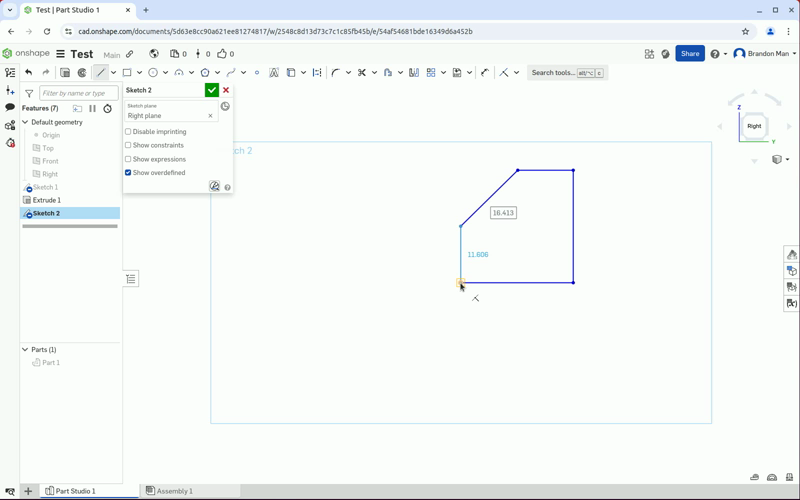
mouse_move(523, 271)
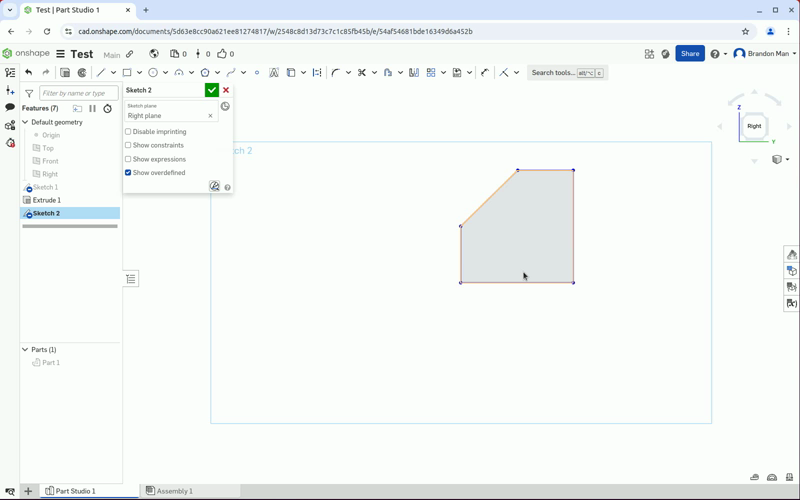
click(523, 271)
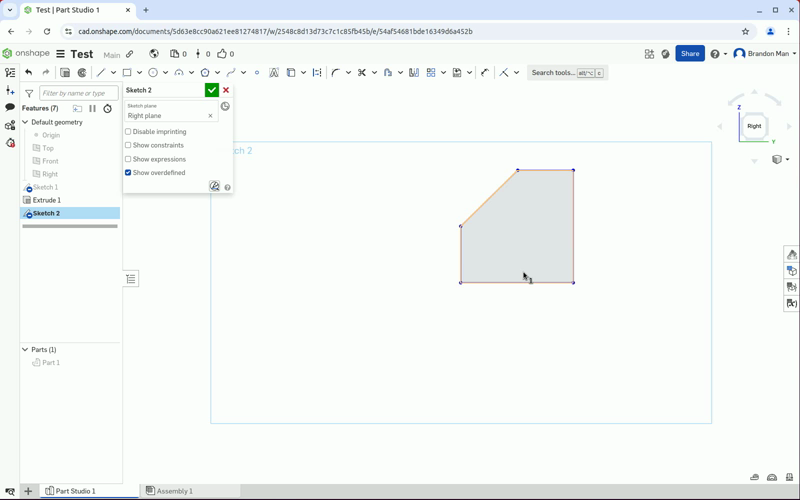
mouse_move(73, 352)
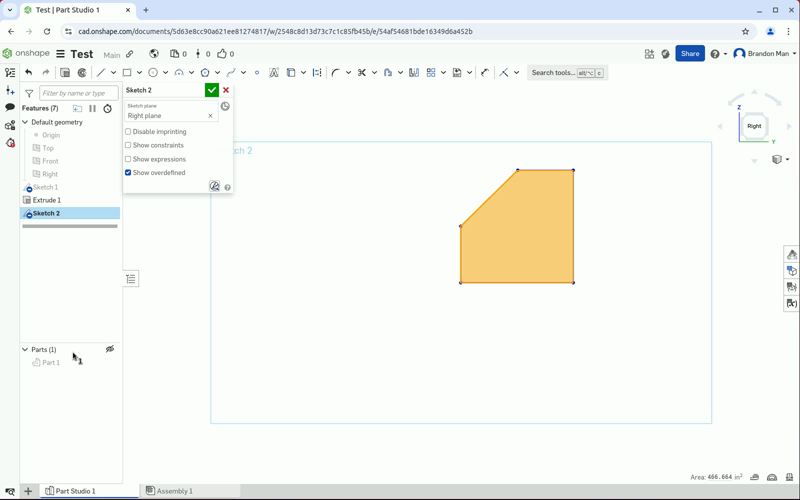
key(shift+y)
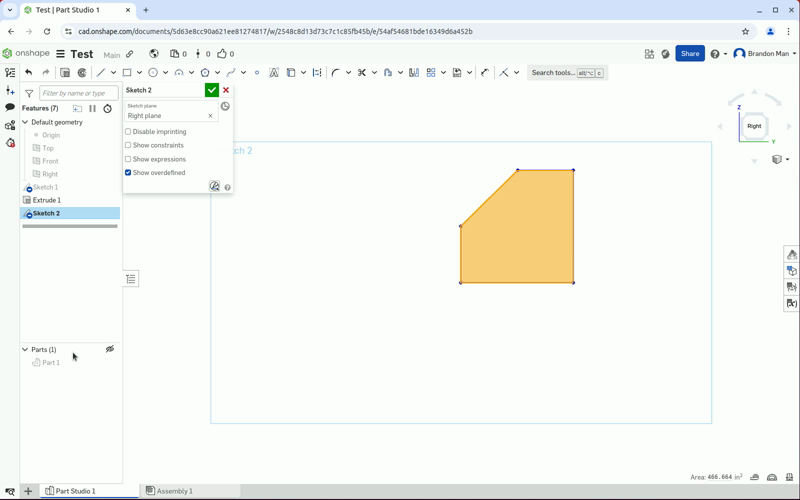
key(shift+e)
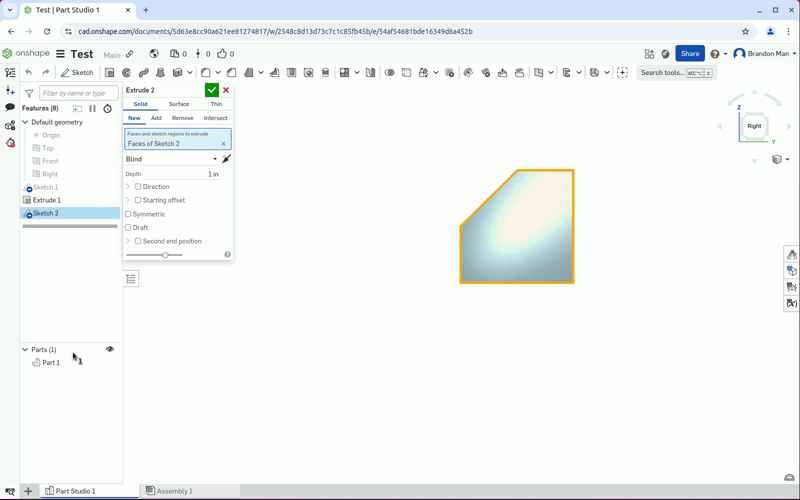
mouse_move(143, 106)
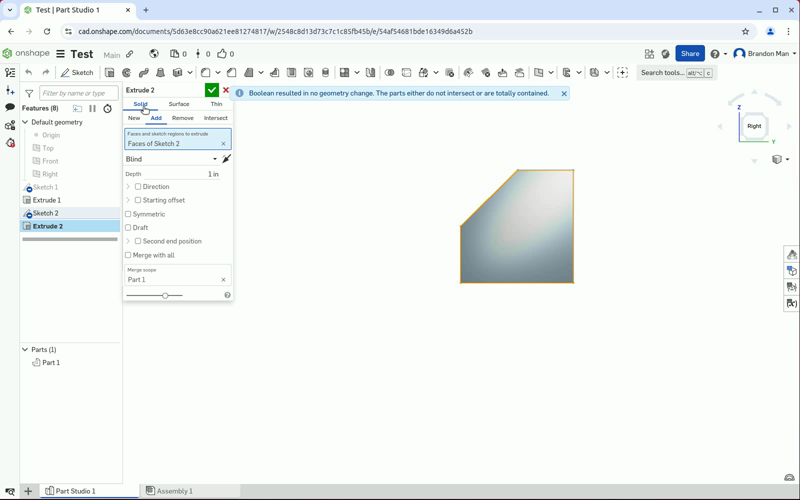
click(143, 106)
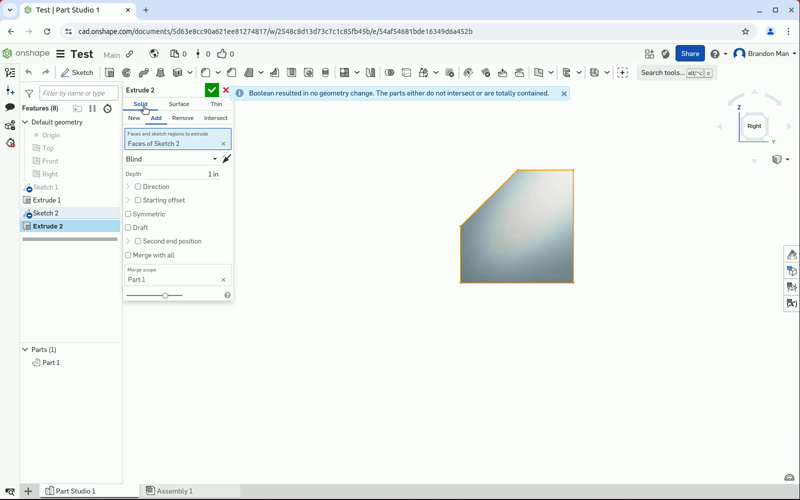
mouse_move(137, 120)
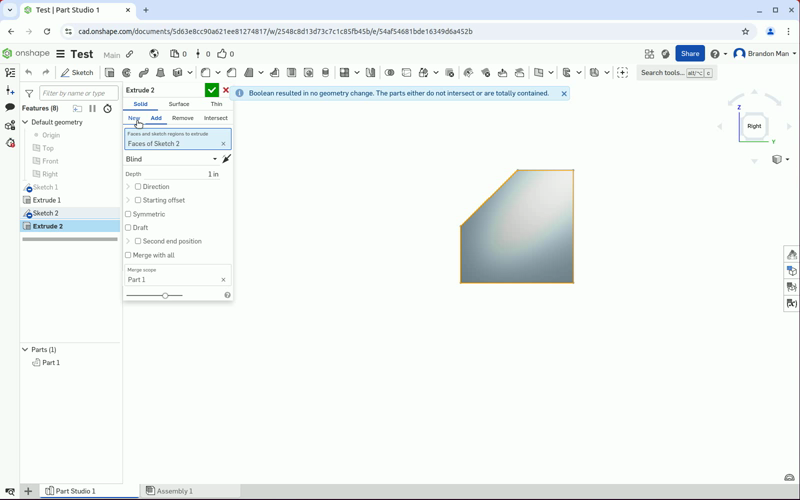
click(137, 120)
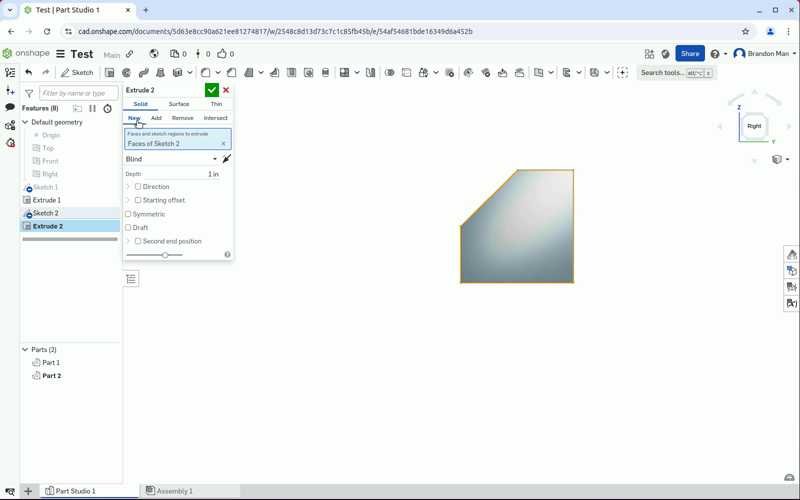
key(tab, 4)
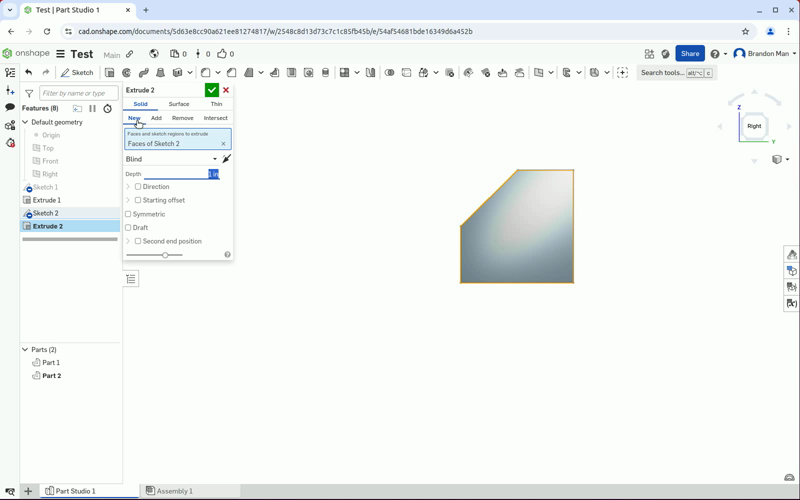
text(11.554)
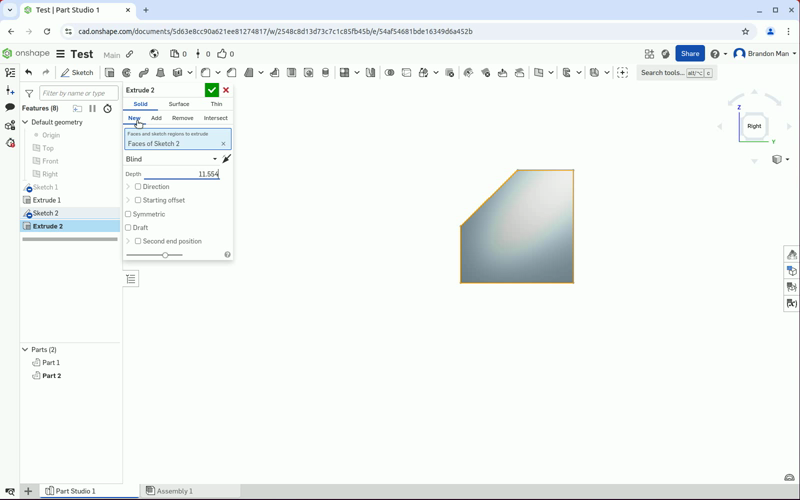
key(enter)
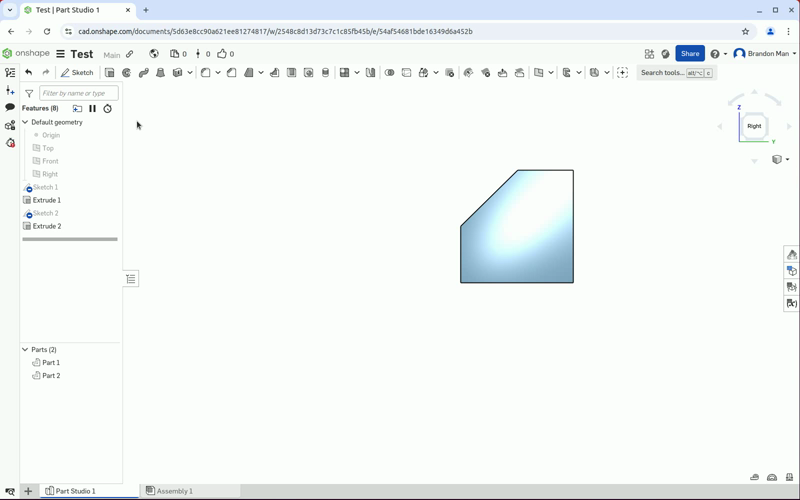
key(shift+h)
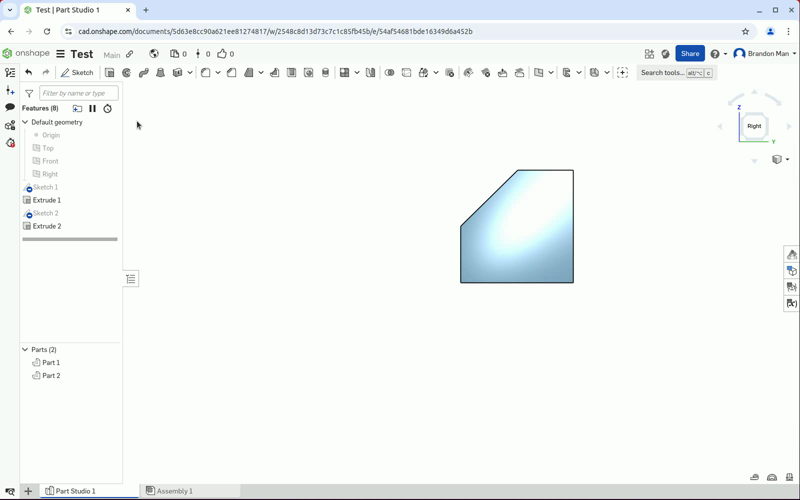
key(shift+h)
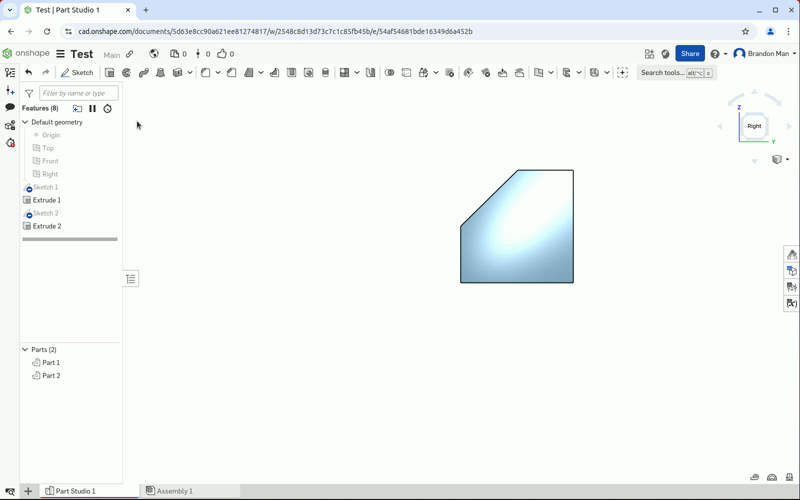
mouse_move(73, 189)
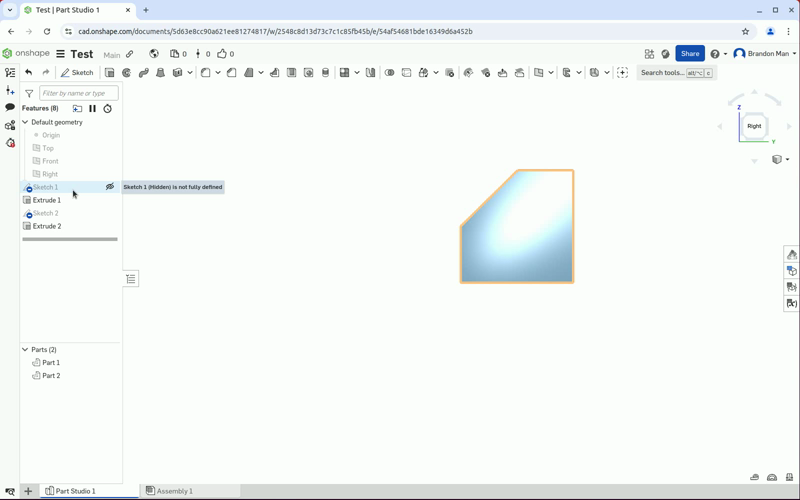
click(73, 189)
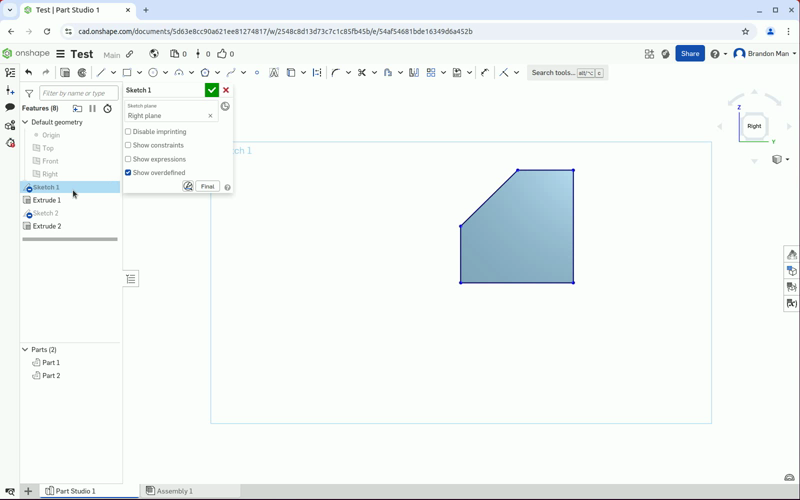
mouse_move(229, 92)
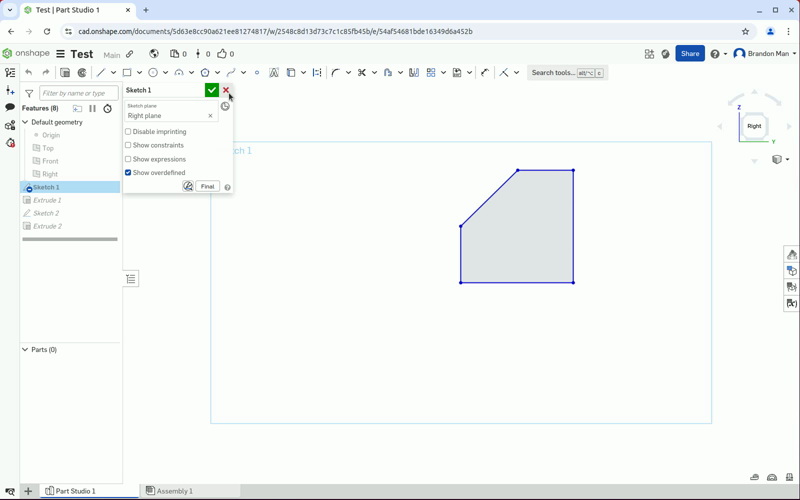
click(229, 92)
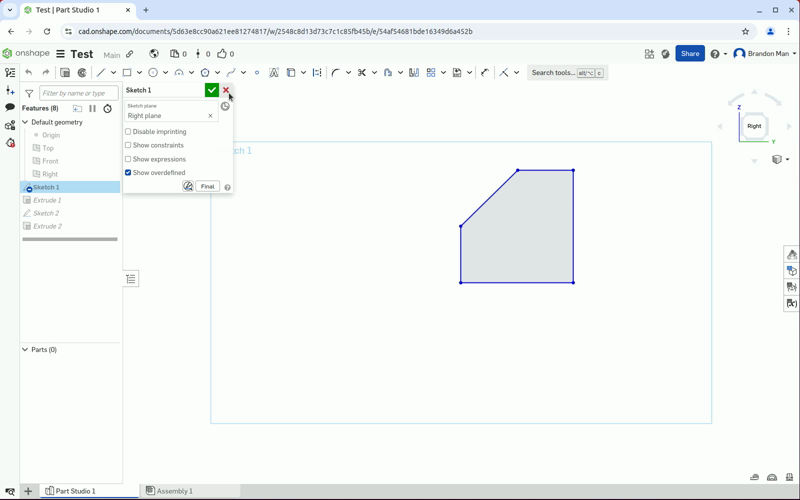
key(shift+s)
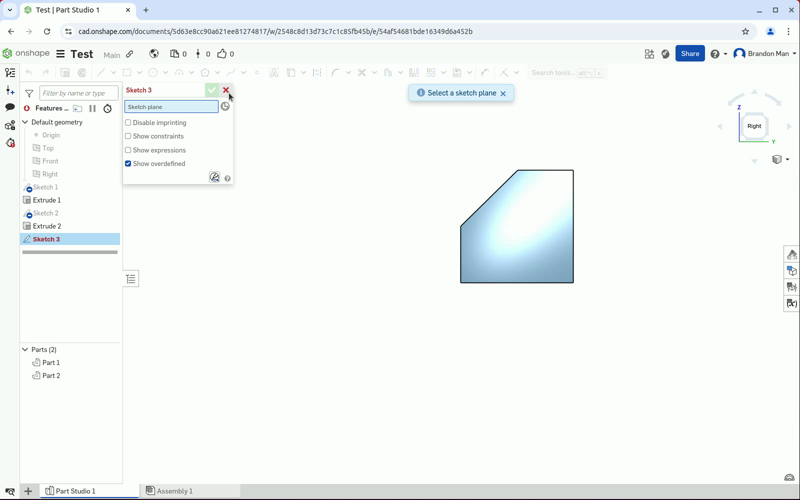
mouse_move(73, 176)
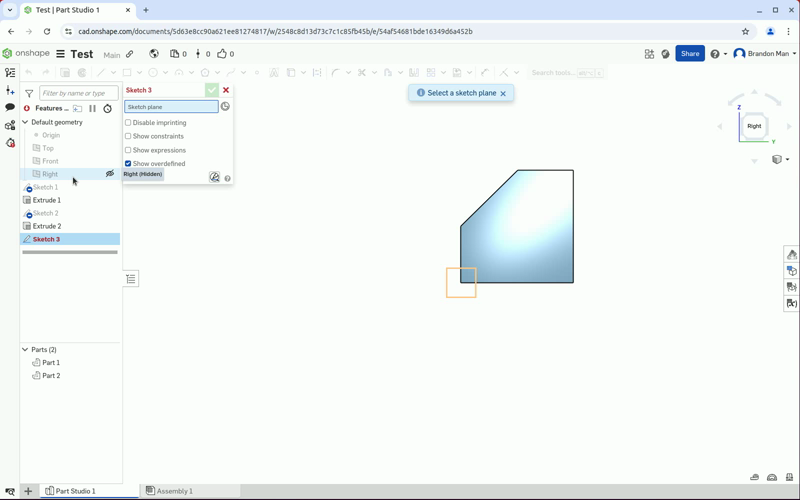
click(73, 176)
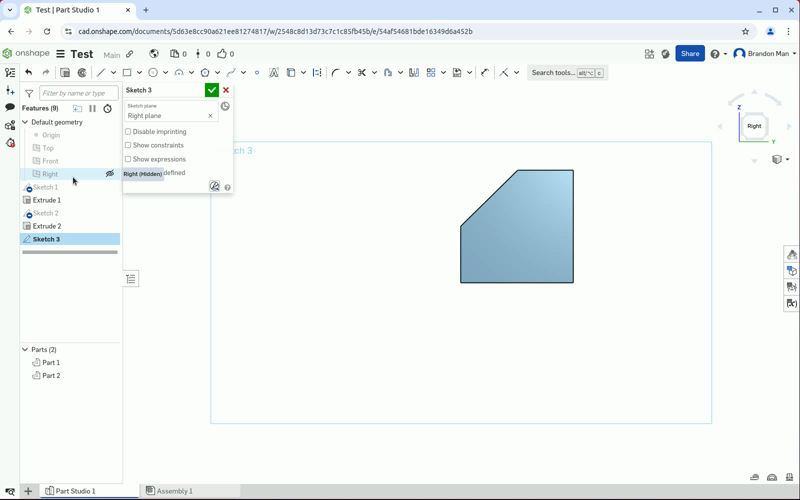
mouse_move(73, 352)
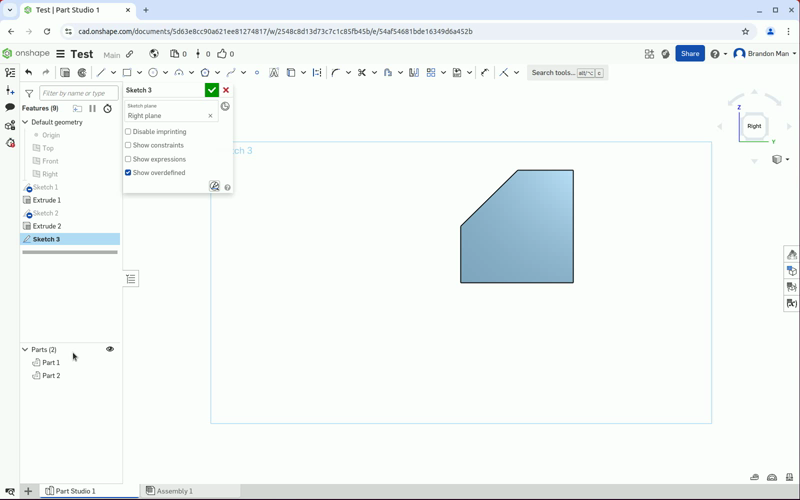
key(y)
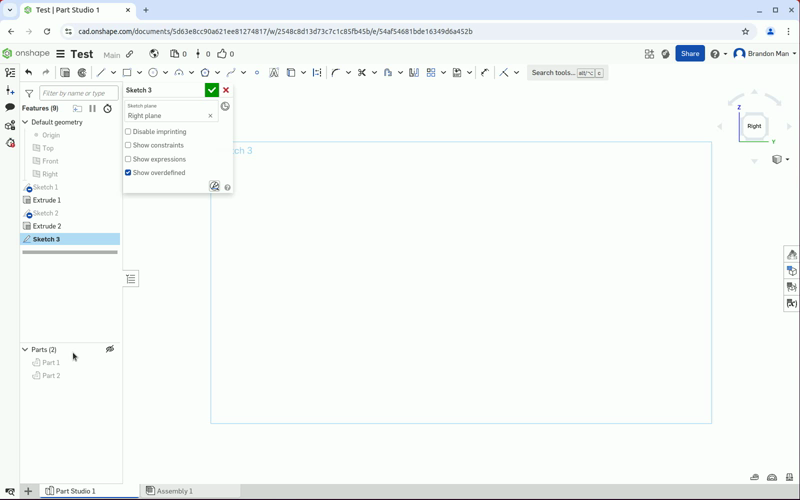
key(l)
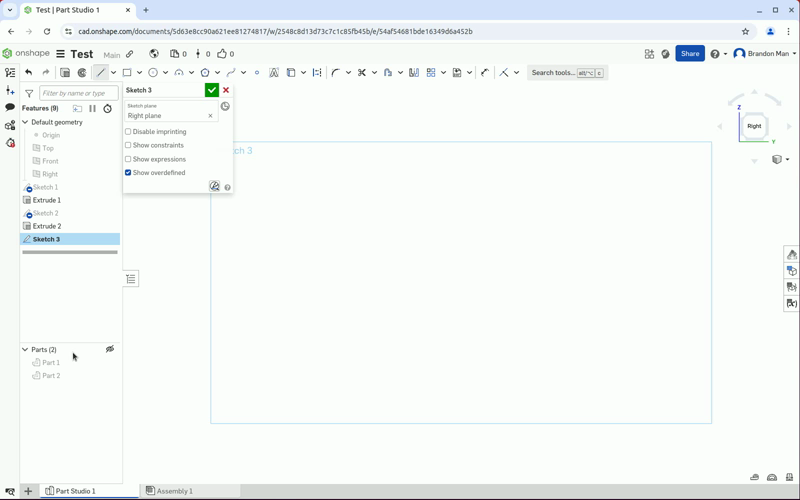
key_down(shift)
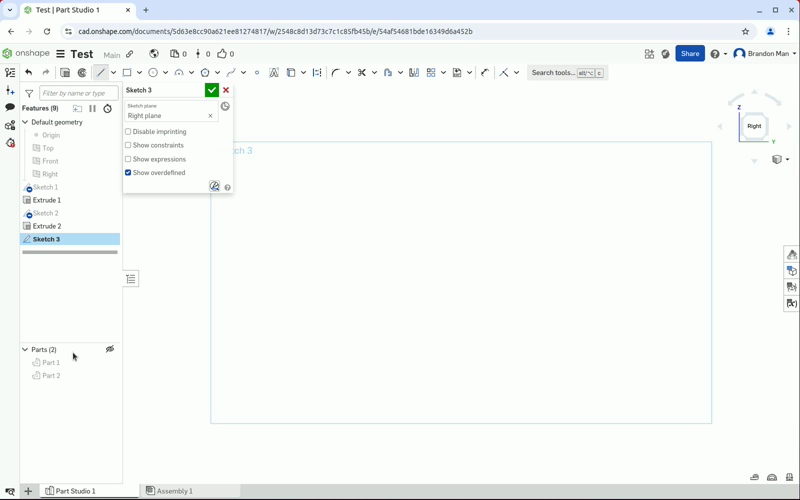
mouse_move(460, 282)
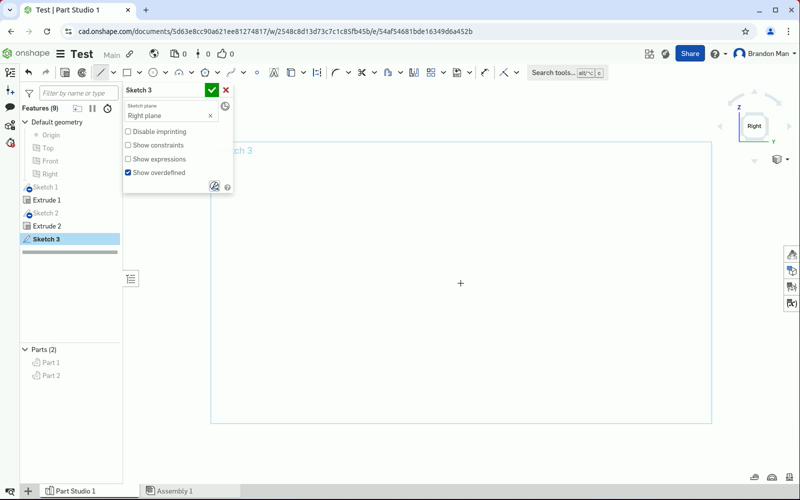
click(460, 282)
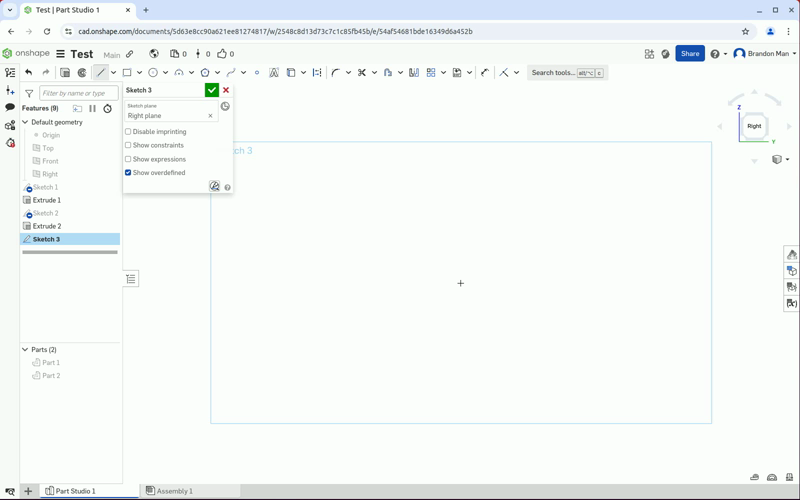
key_up(shift)
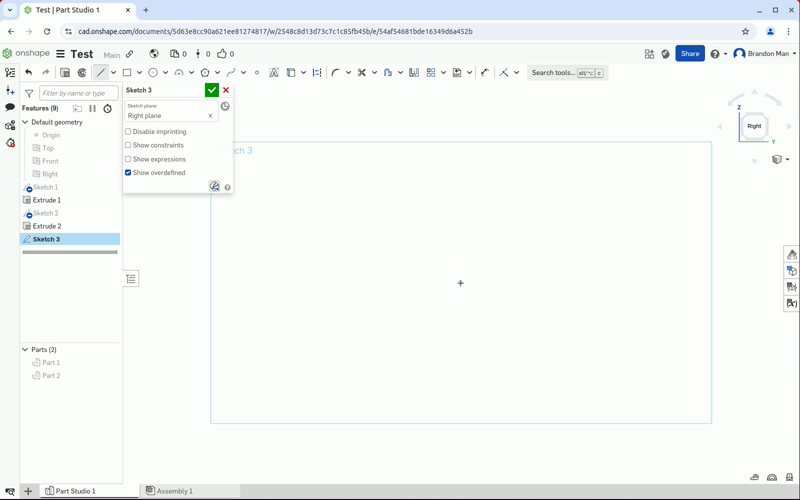
key_down(shift)
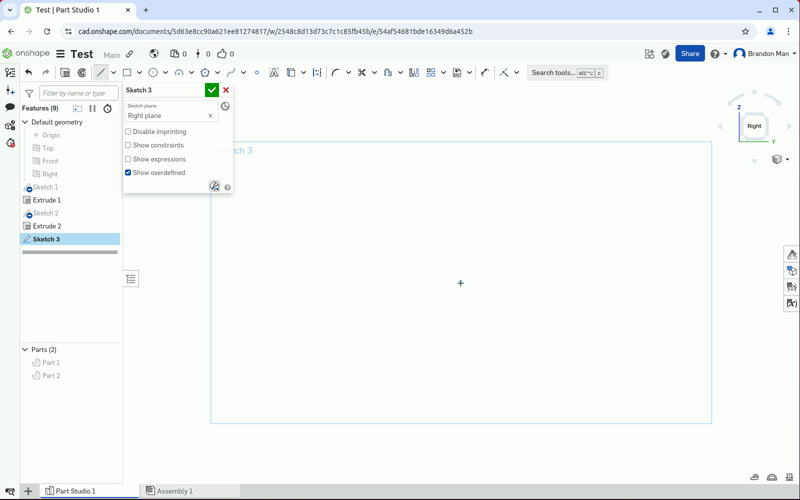
mouse_move(490, 282)
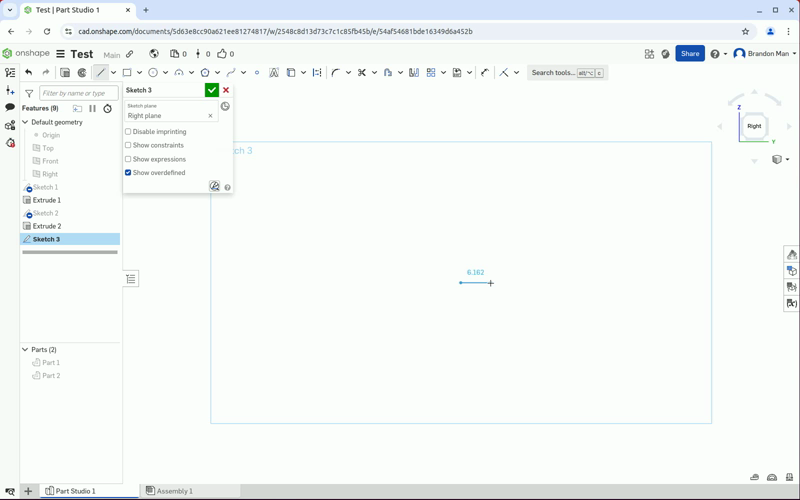
mouse_move(489, 282)
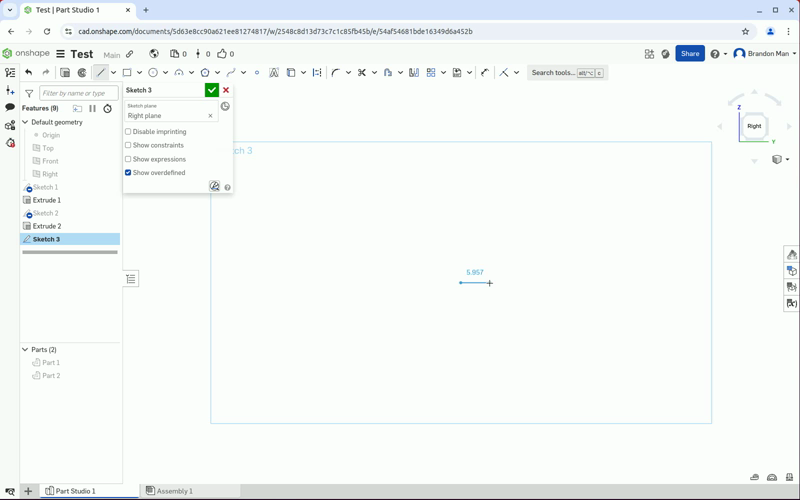
click(489, 282)
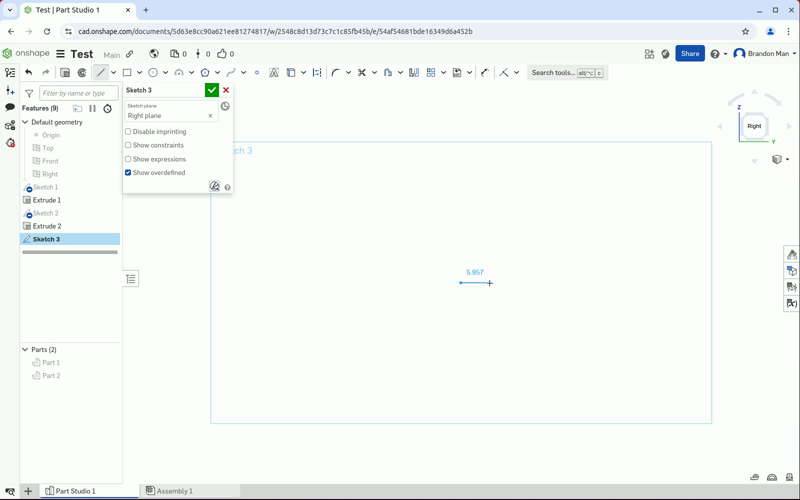
key_up(shift)
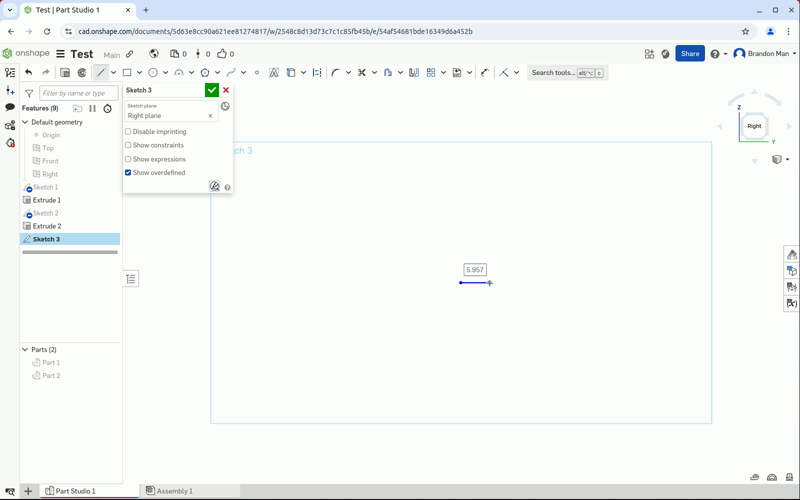
key_down(shift)
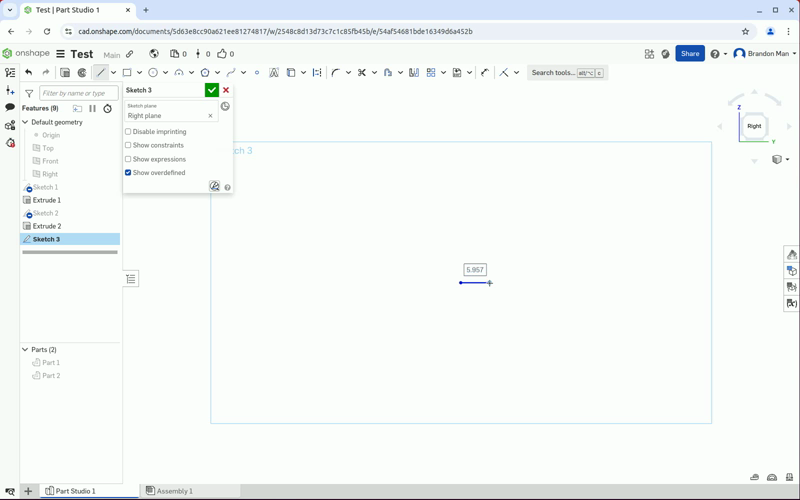
mouse_move(519, 282)
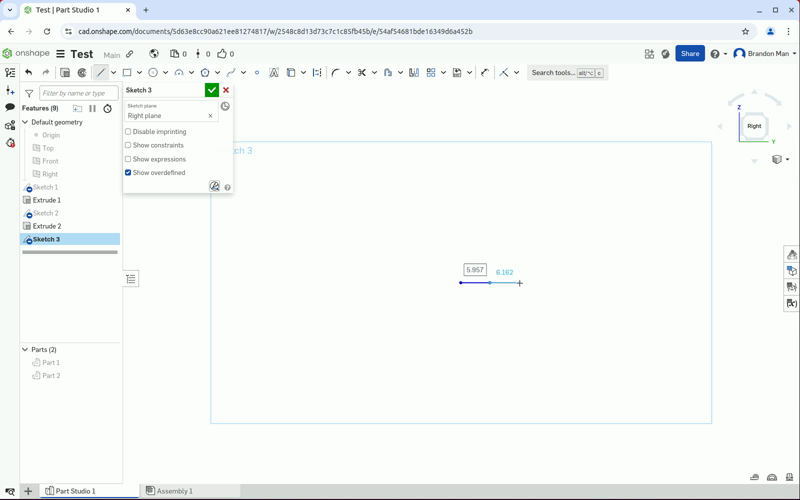
mouse_move(489, 226)
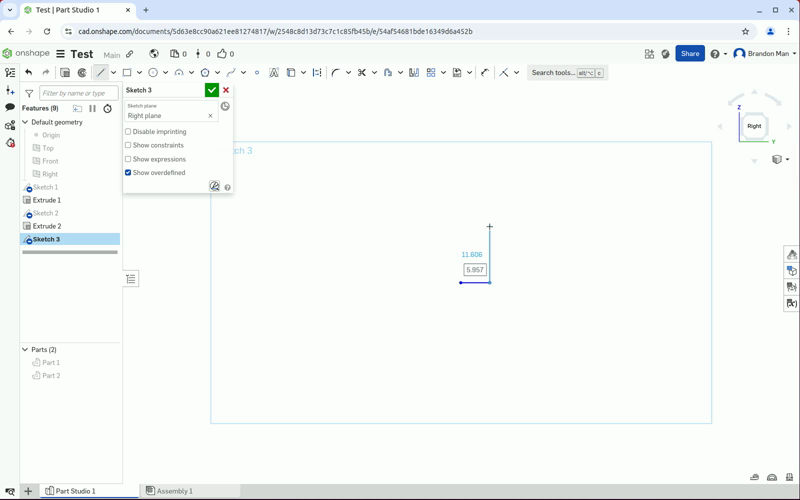
click(489, 226)
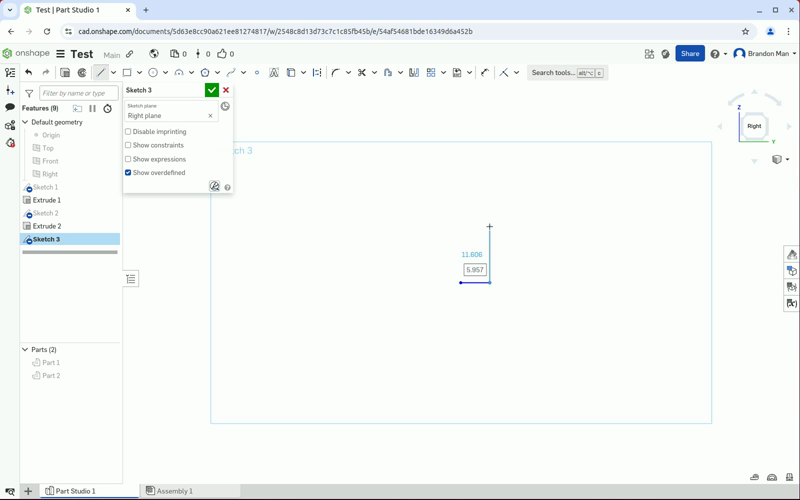
key_up(shift)
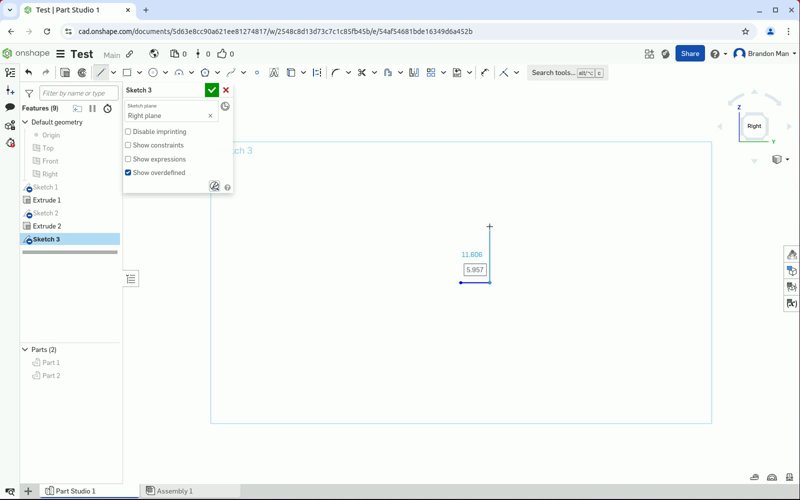
key_down(shift)
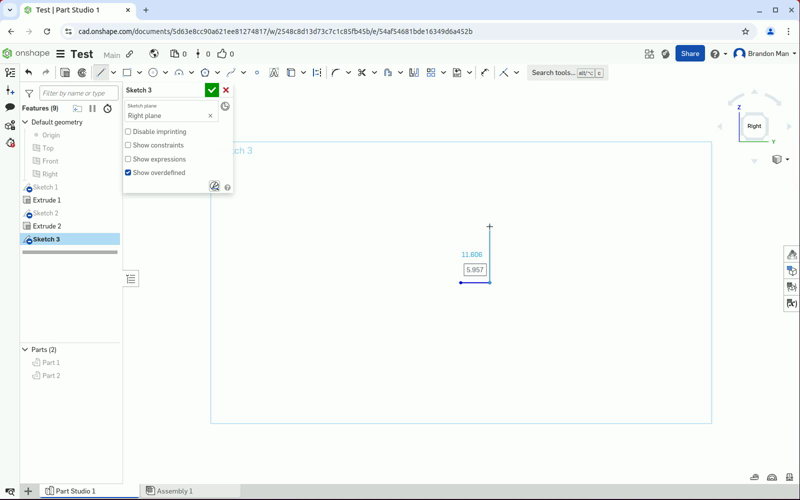
mouse_move(519, 226)
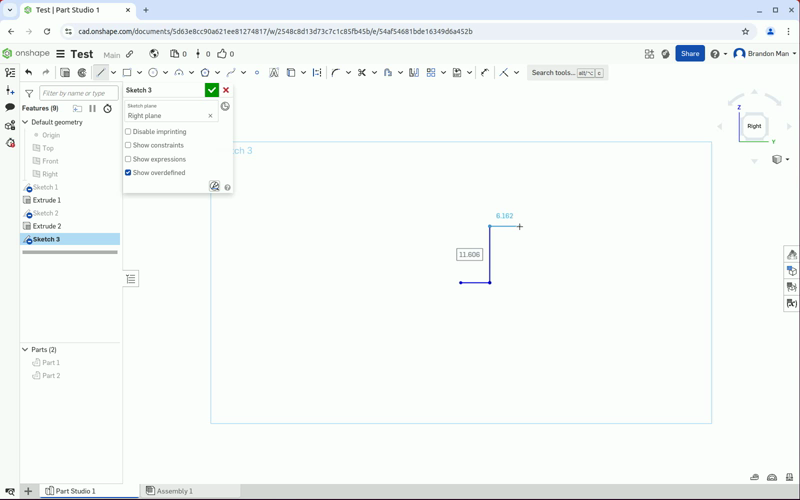
mouse_move(460, 226)
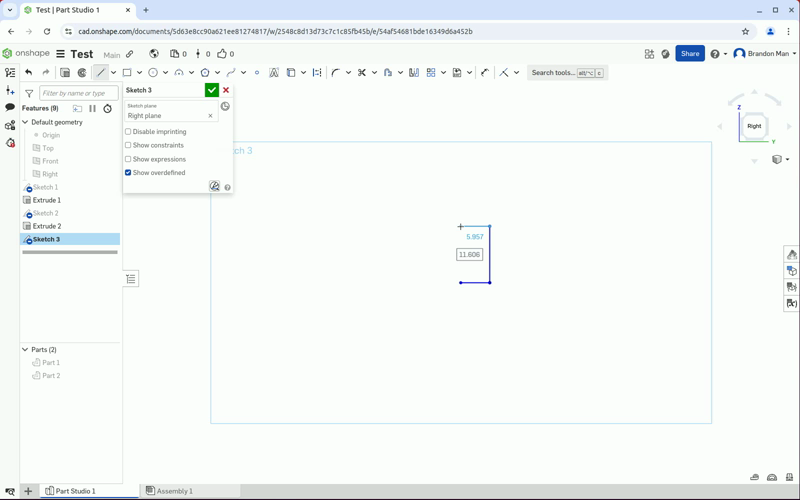
click(460, 226)
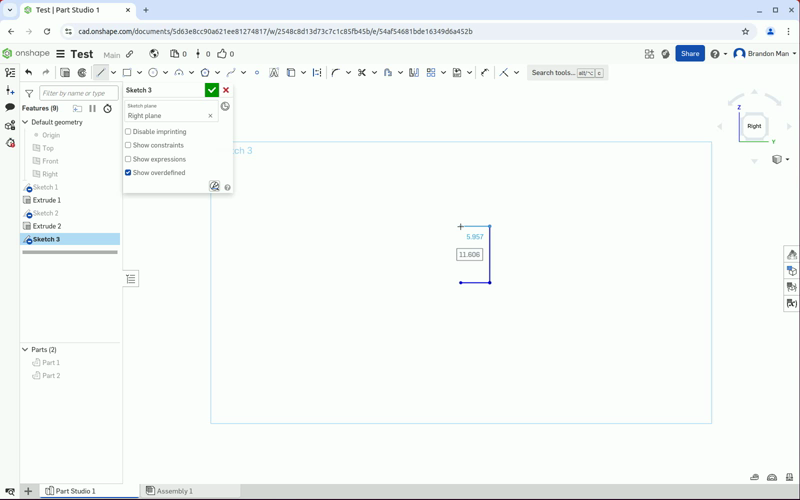
key_up(shift)
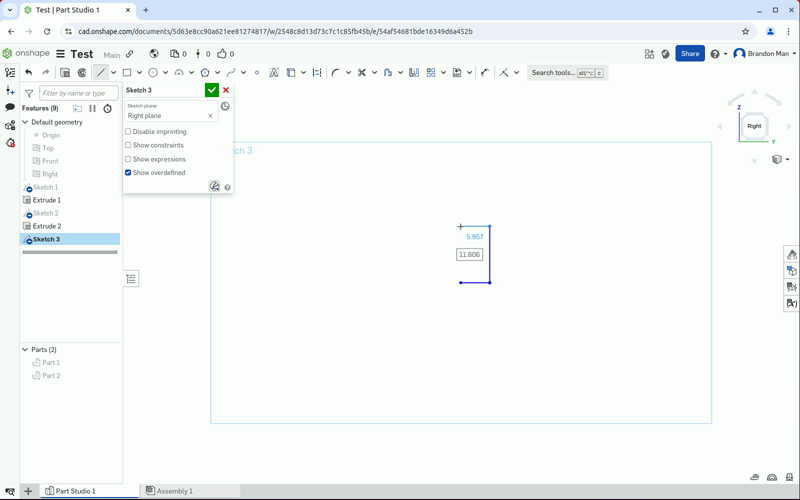
mouse_move(490, 226)
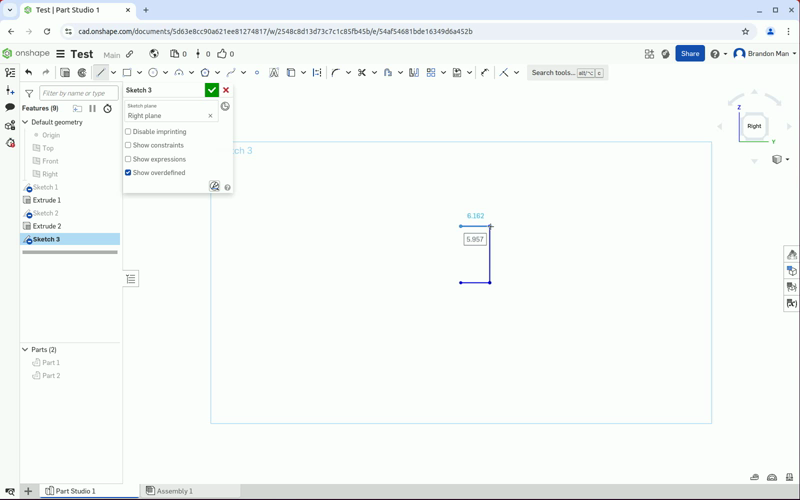
key_down(shift)
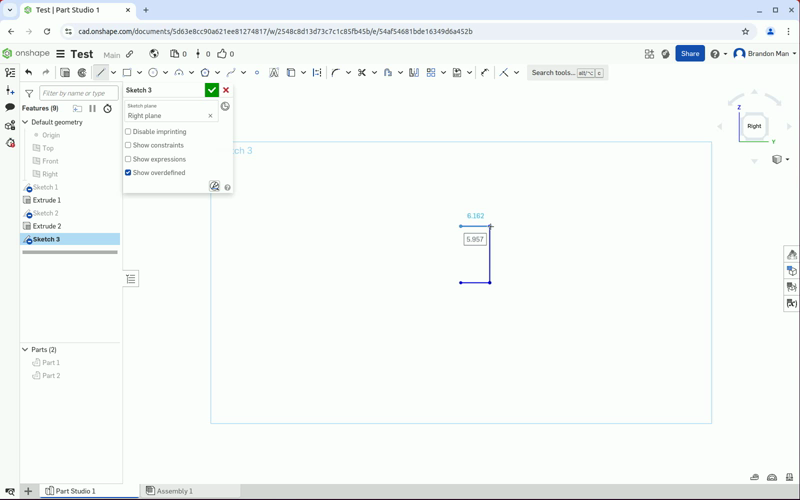
mouse_move(460, 282)
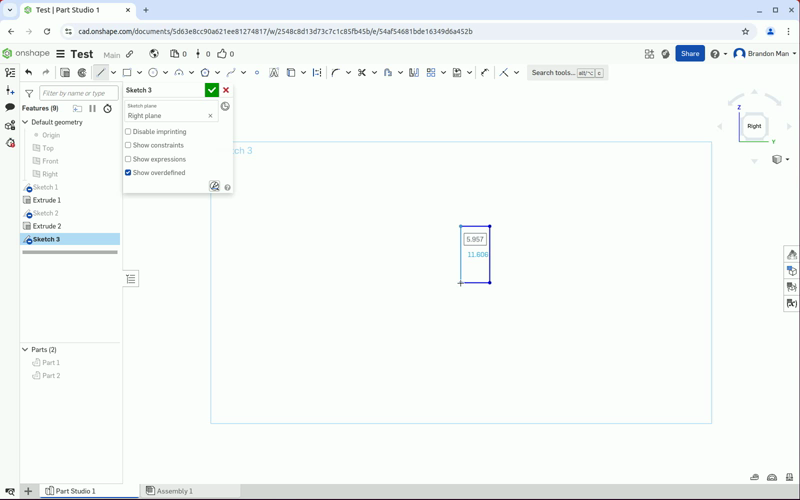
key_up(shift)
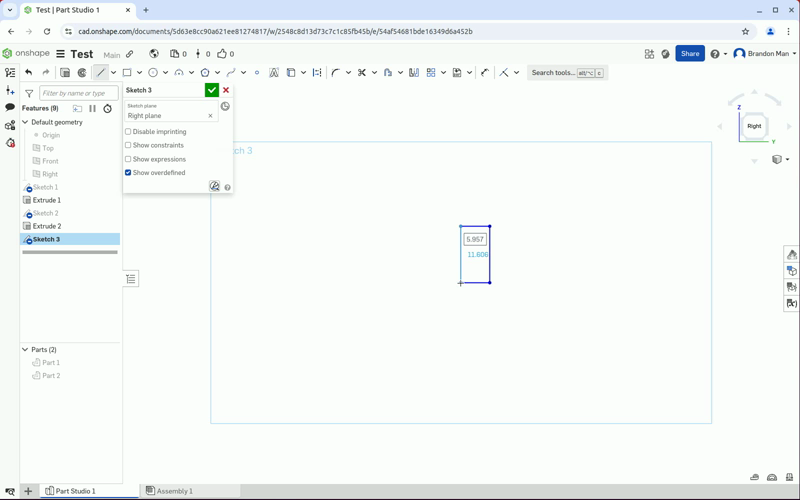
click(460, 282)
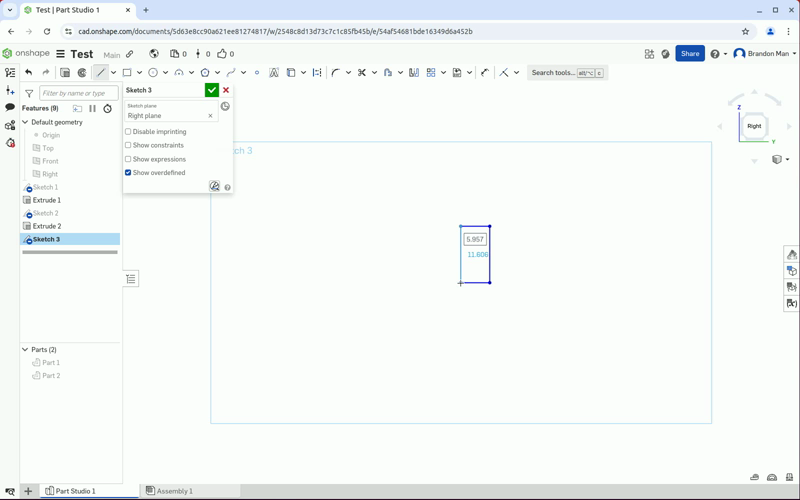
key(esc)
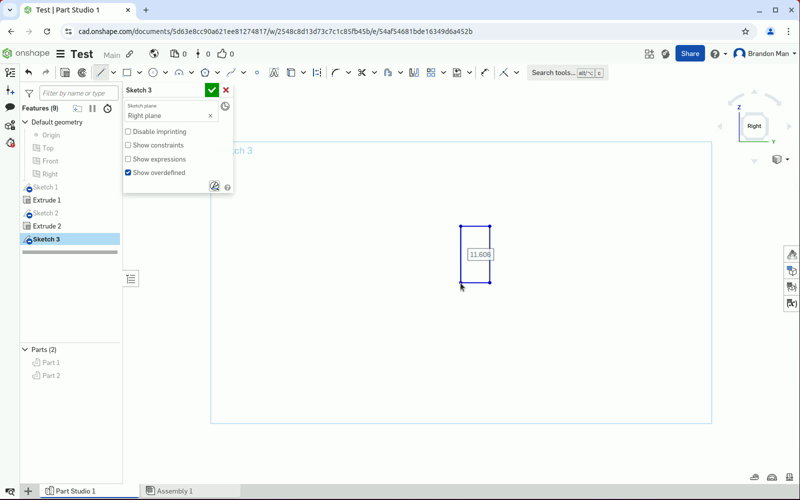
mouse_move(484, 237)
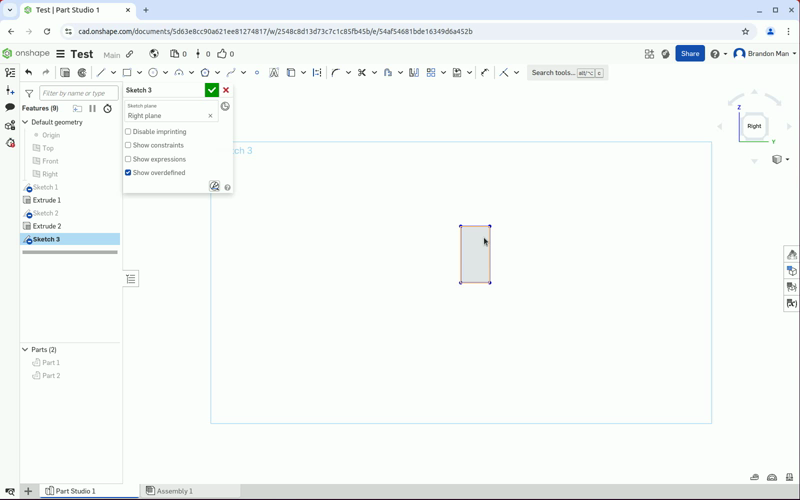
scroll(6)
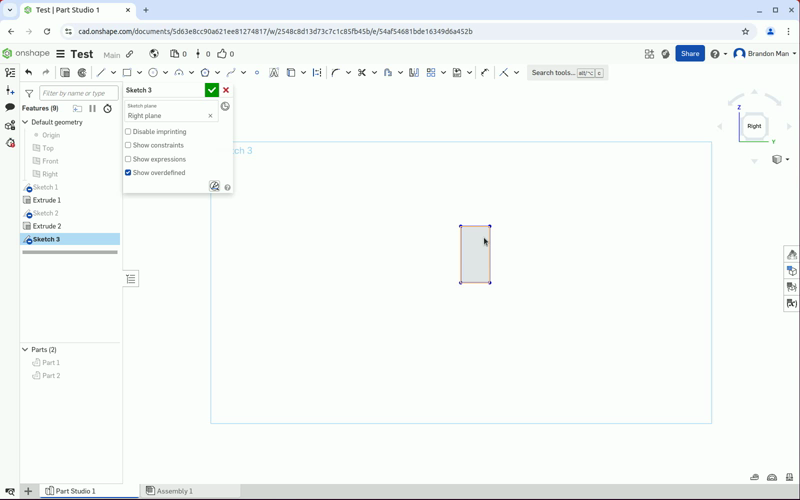
scroll(6)
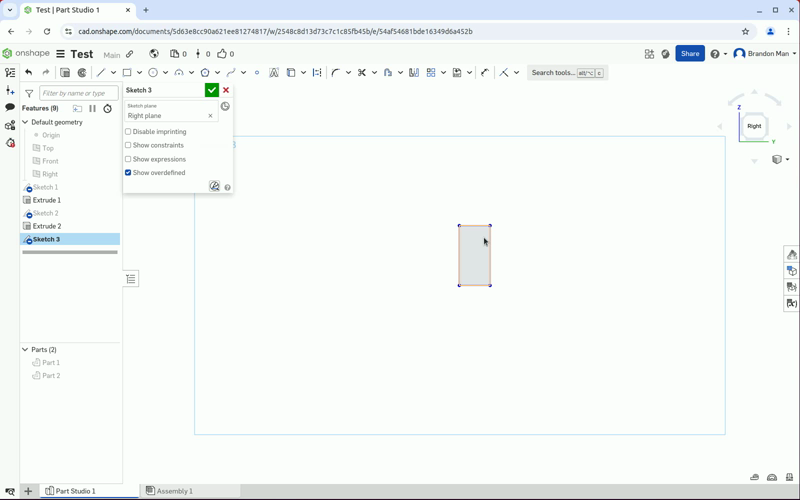
scroll(6)
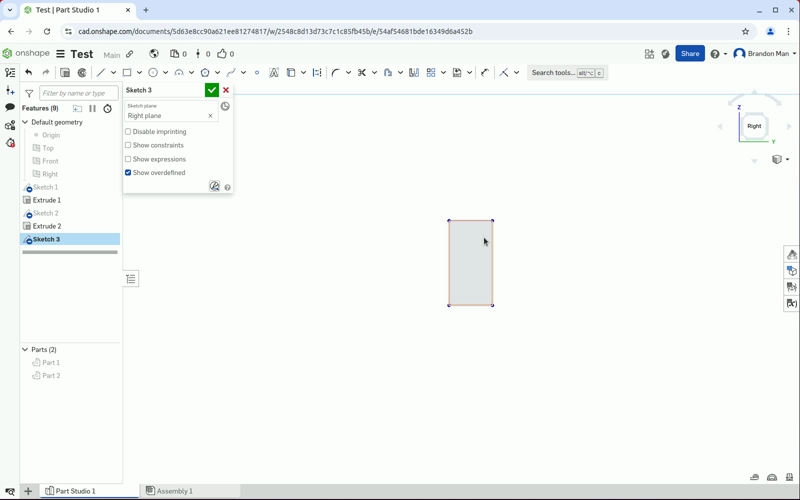
scroll(6)
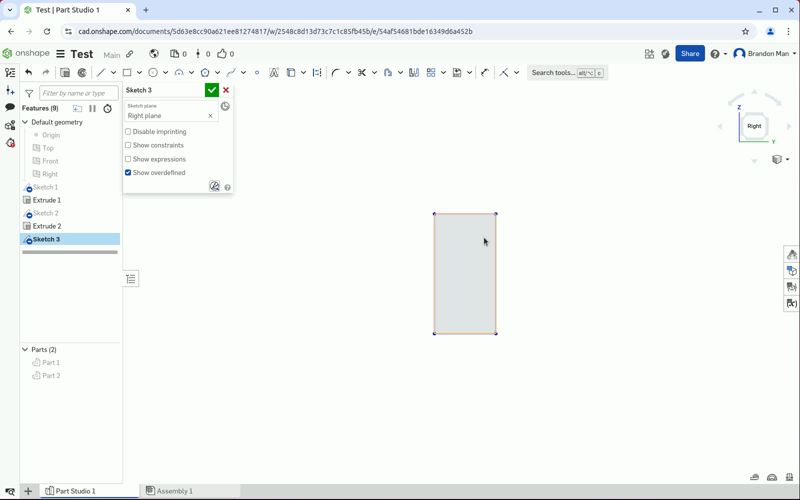
scroll(6)
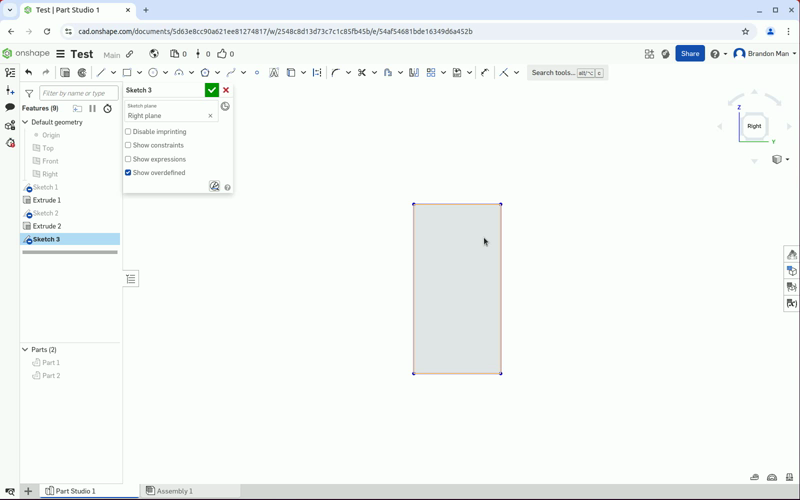
scroll(6)
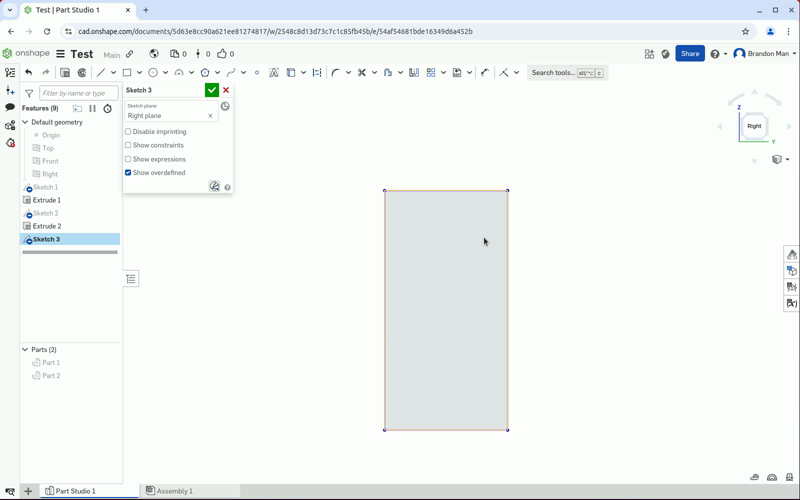
scroll(6)
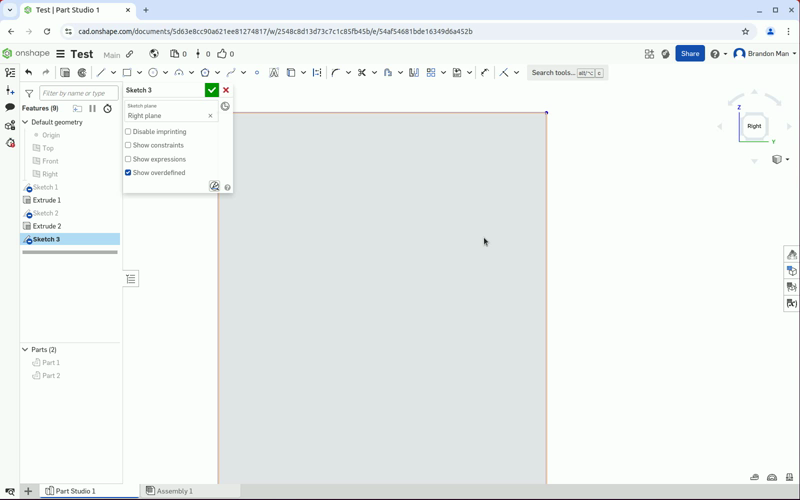
click(484, 237)
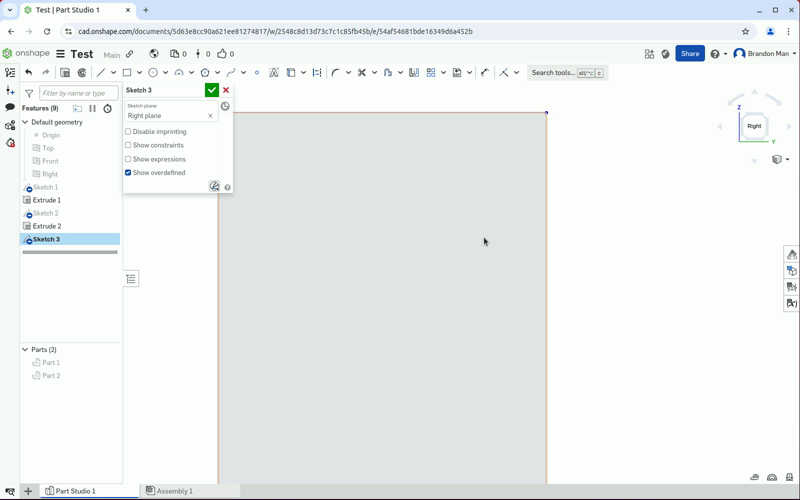
scroll(-6)
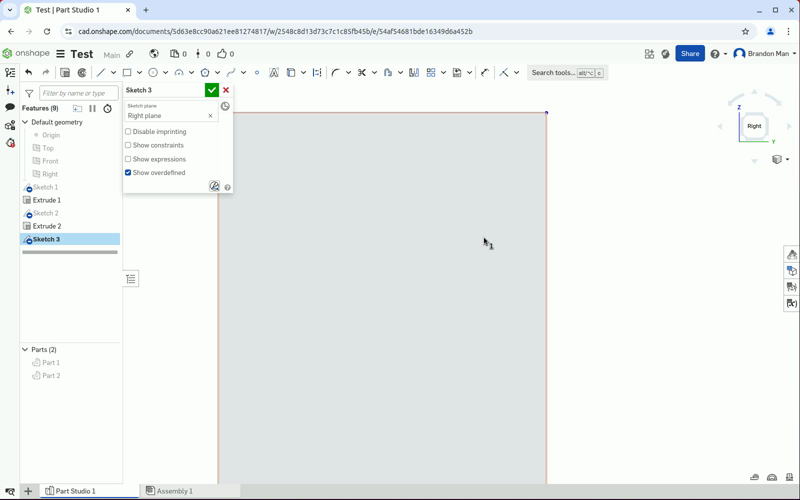
scroll(-6)
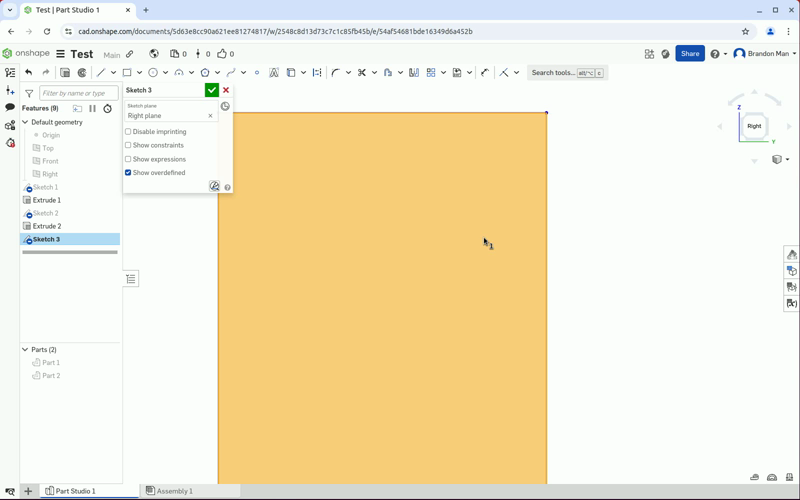
scroll(-6)
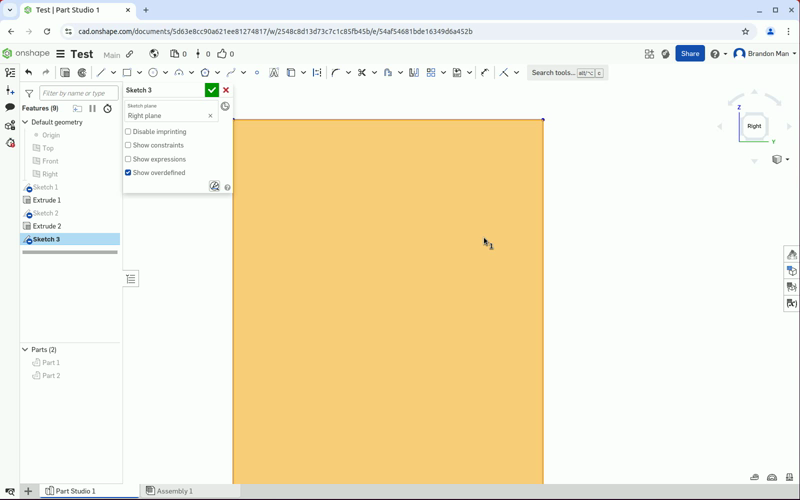
scroll(-6)
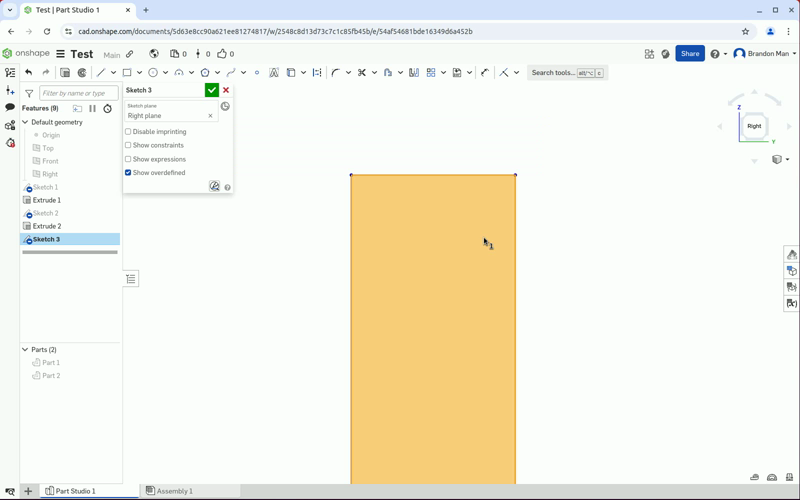
scroll(-6)
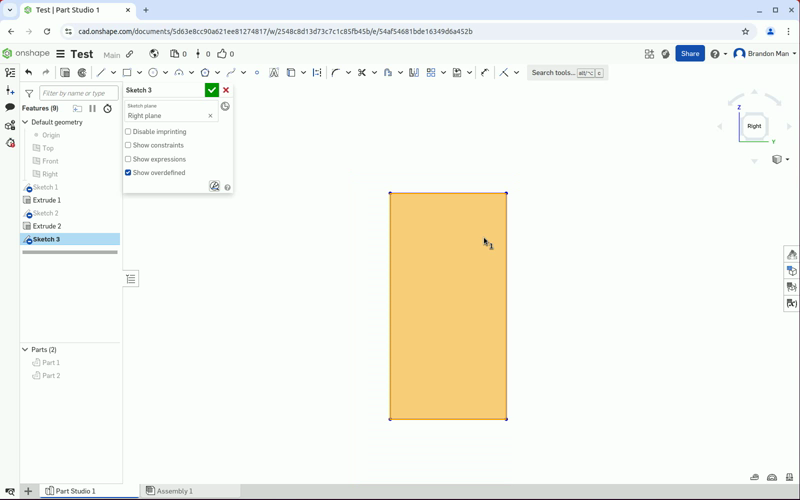
scroll(-6)
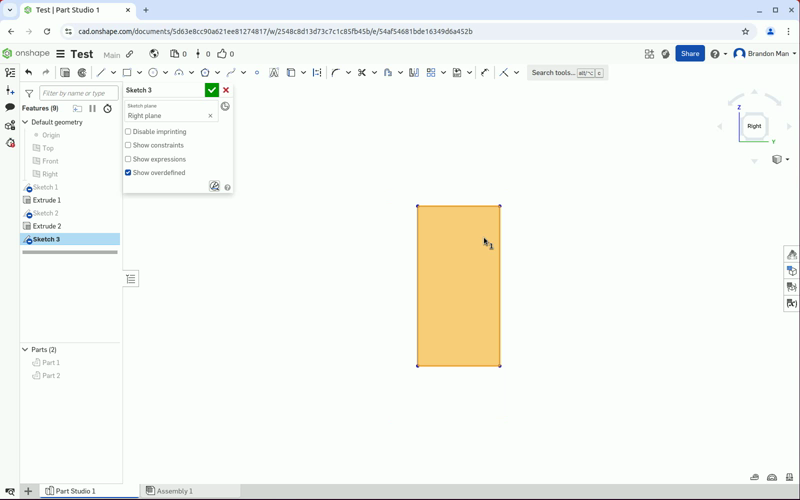
scroll(-6)
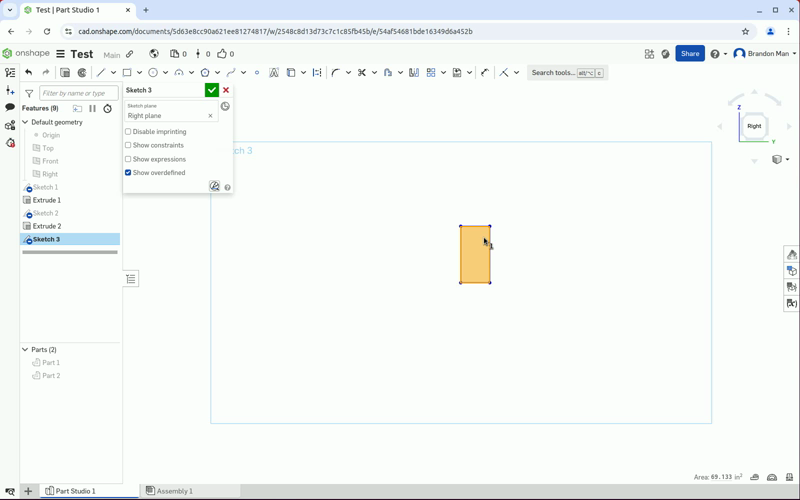
mouse_move(73, 352)
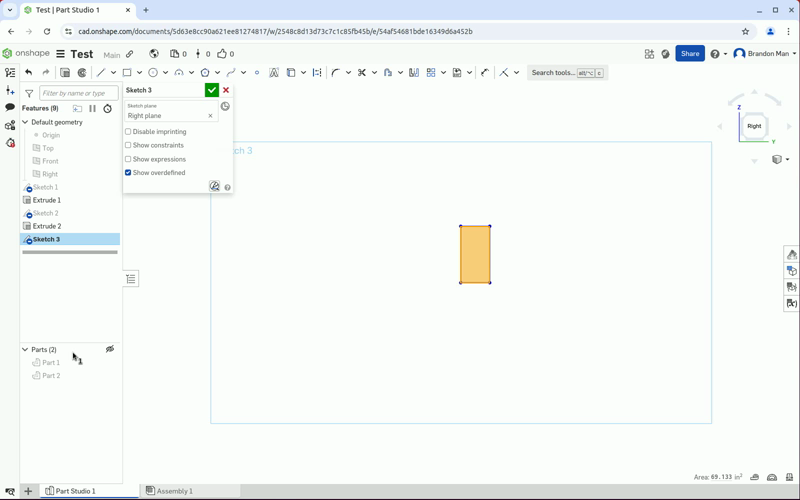
key(shift+y)
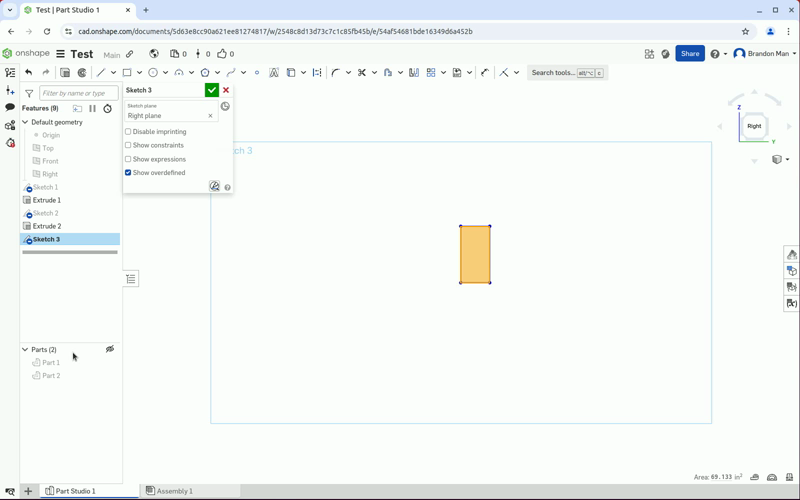
key(shift+e)
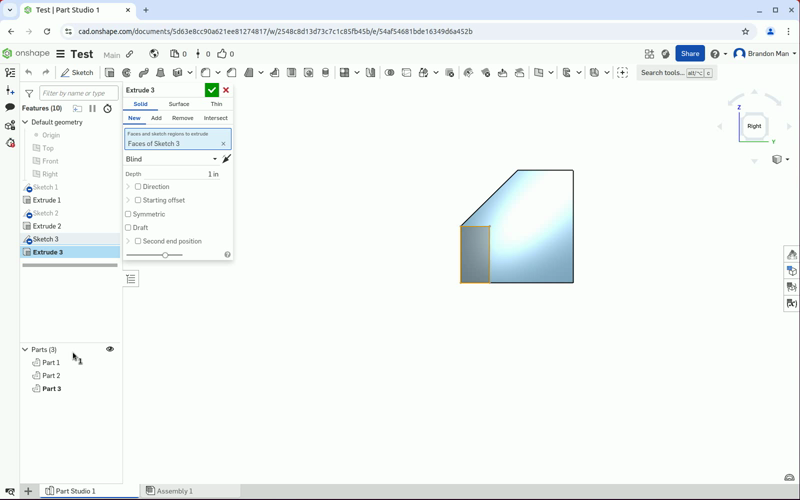
mouse_move(143, 106)
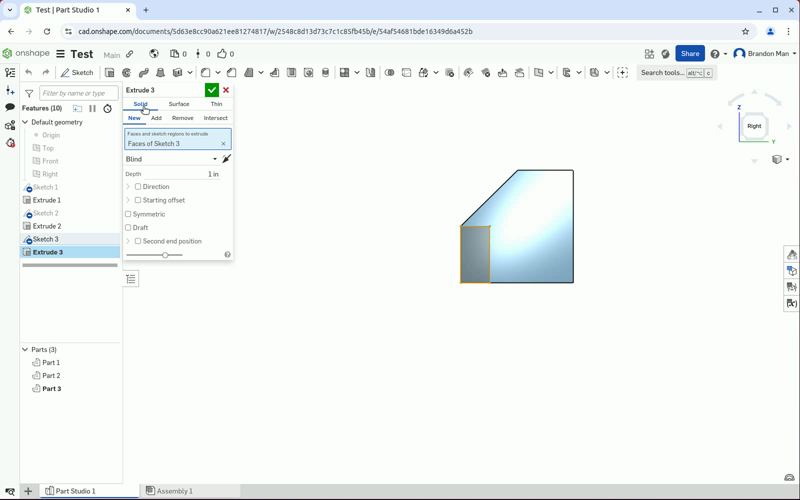
click(143, 106)
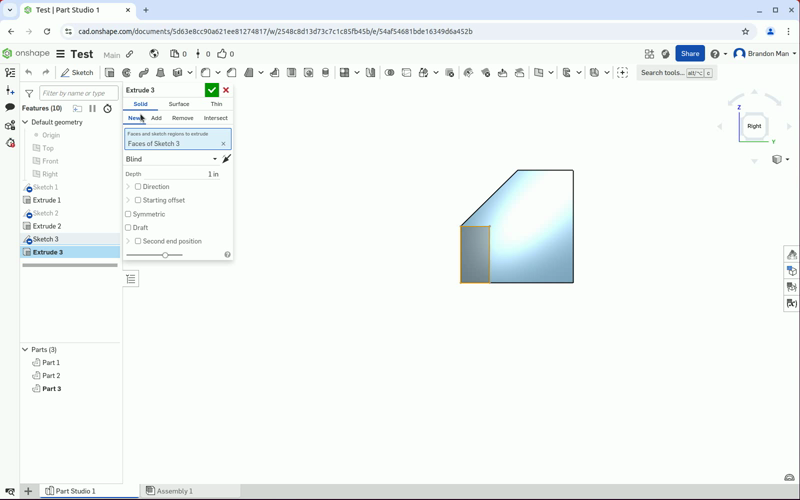
mouse_move(137, 120)
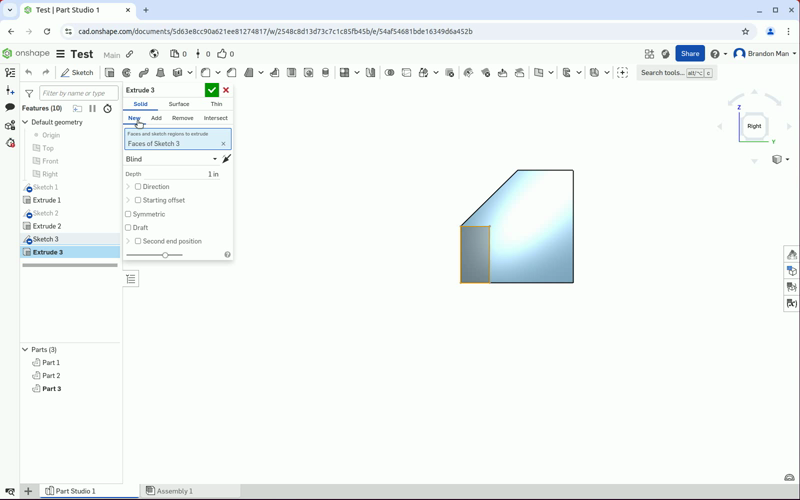
click(137, 120)
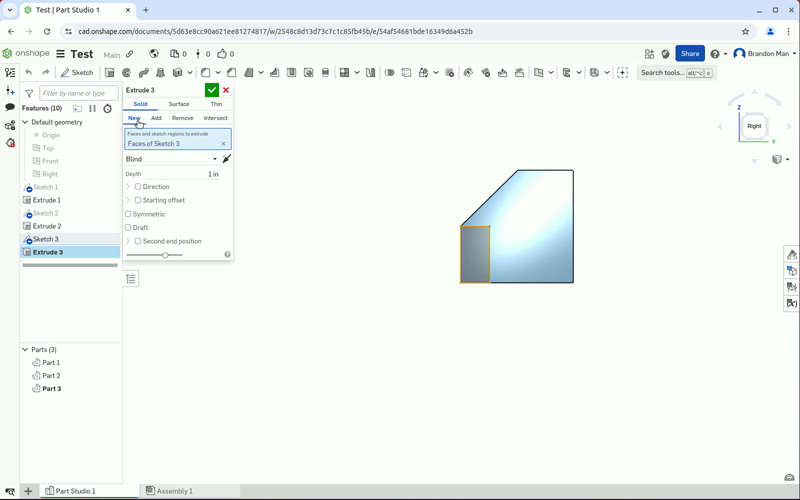
key(tab, 4)
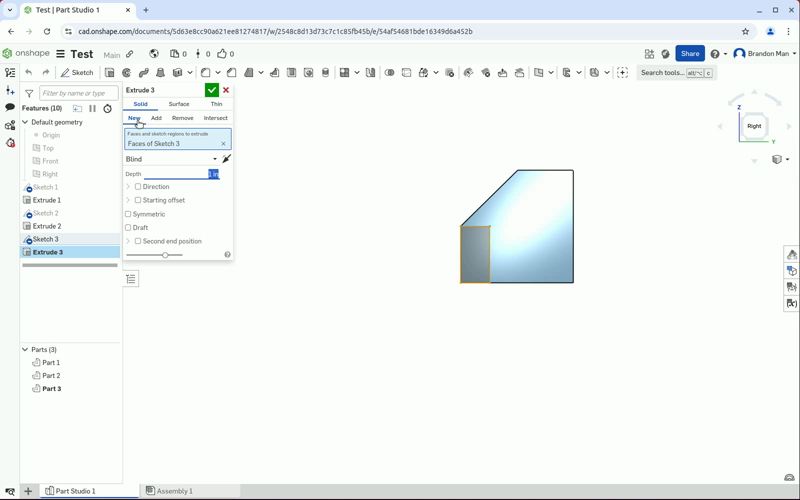
text(11.554)
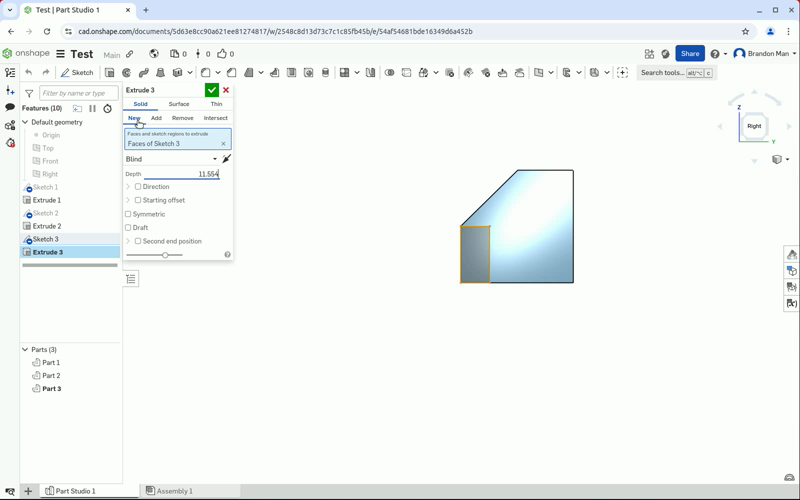
key(enter)
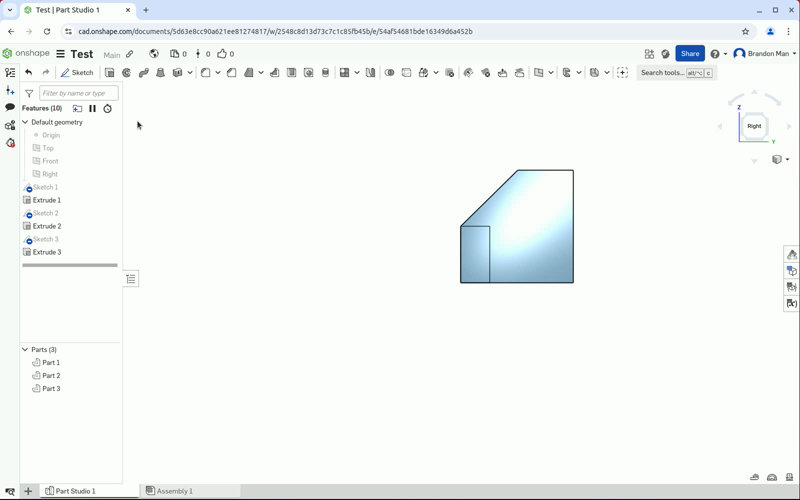
key(shift+h)
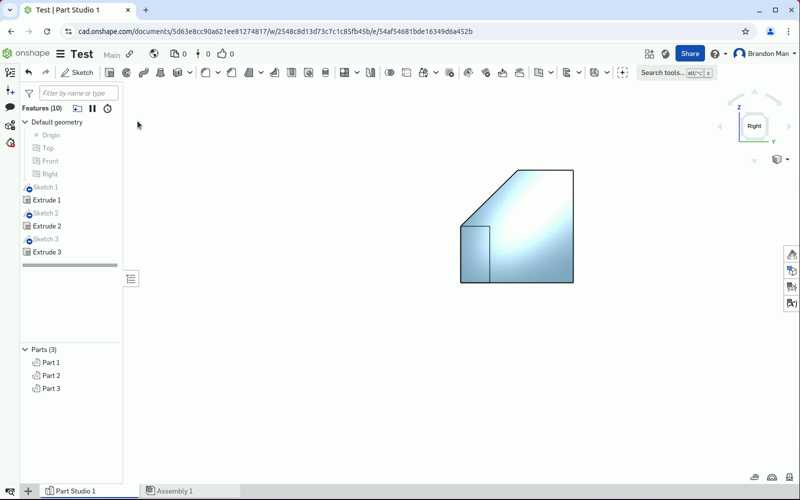
key(shift+h)
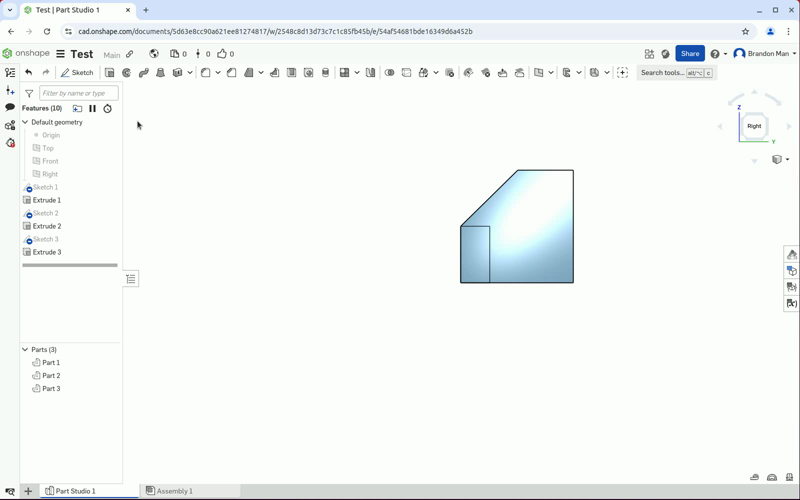
mouse_move(73, 189)
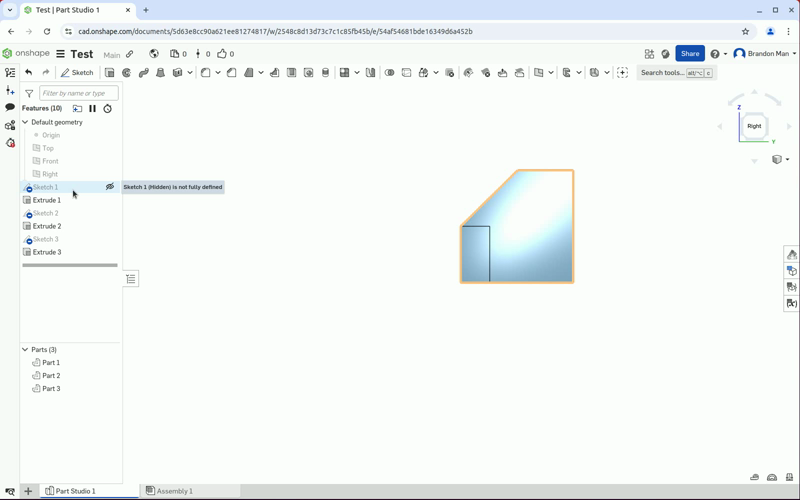
click(73, 189)
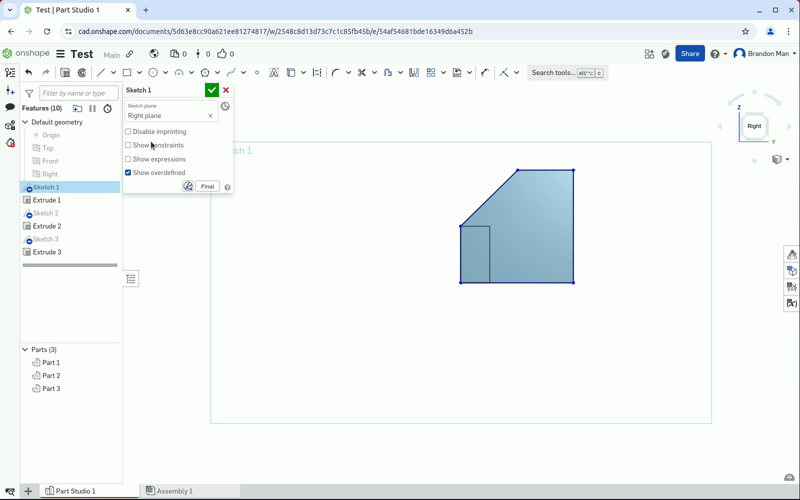
mouse_move(229, 92)
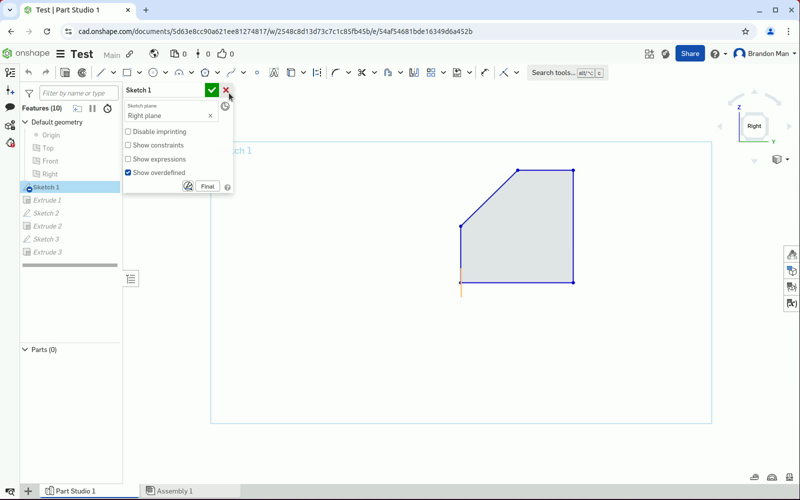
click(229, 92)
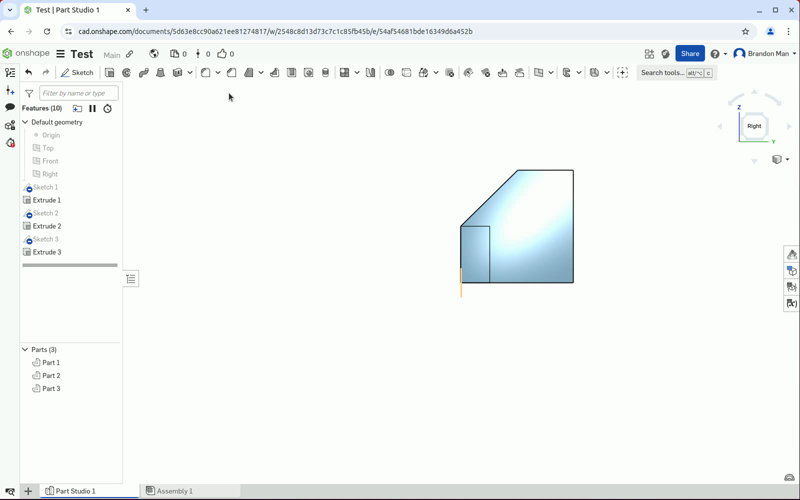
mouse_move(73, 352)
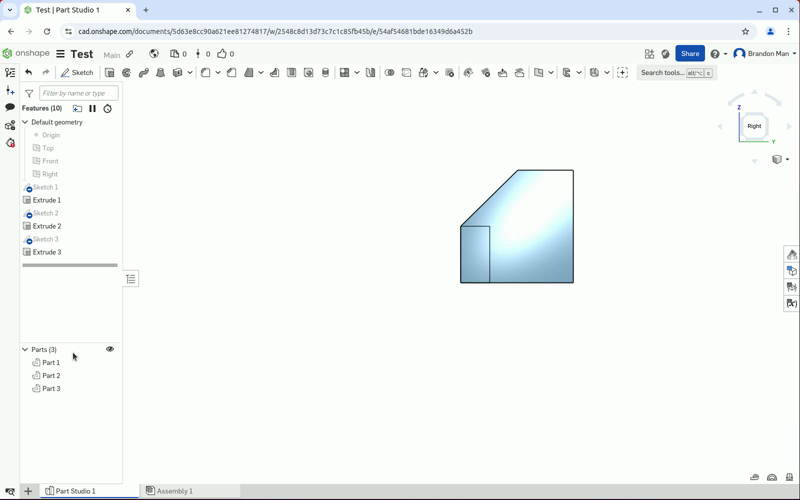
key(y)
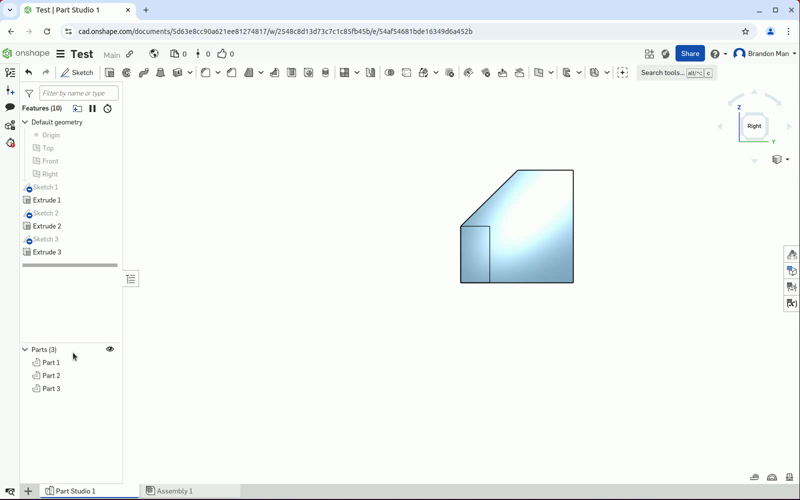
key(shift+p)
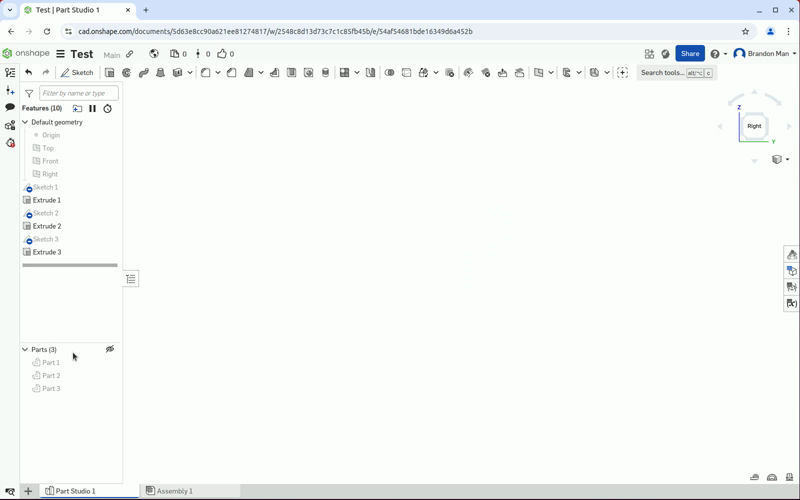
key(space)
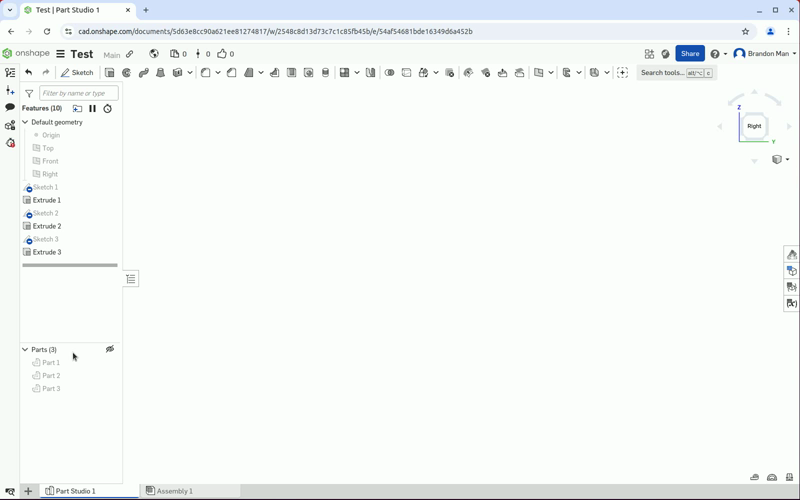
key_down(shift)
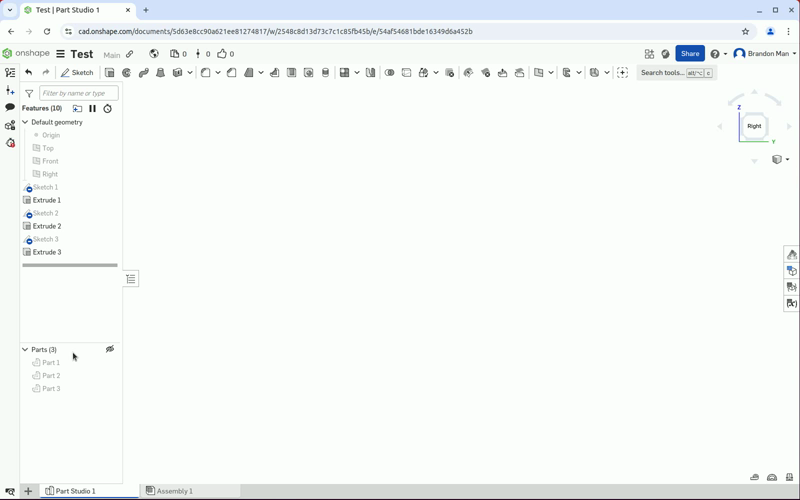
key(right)
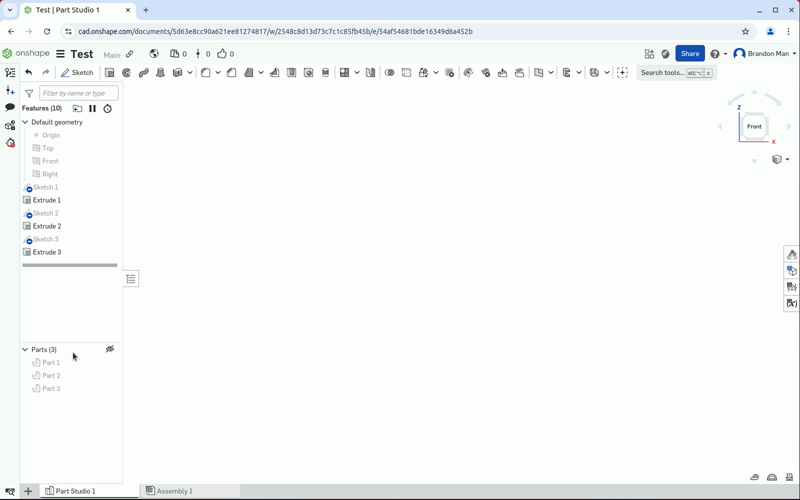
key_up(shift)
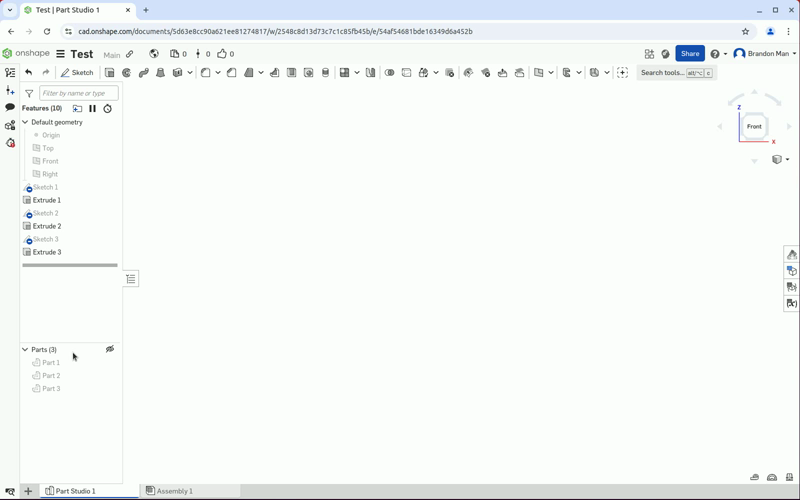
key(space)
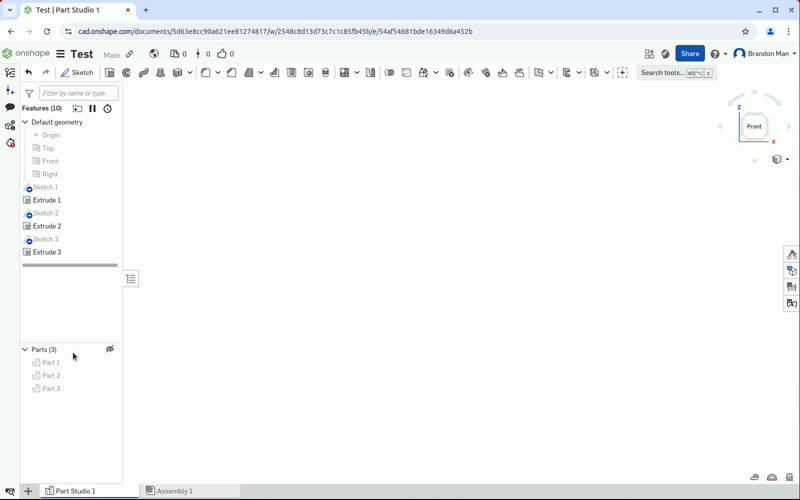
key_down(shift)
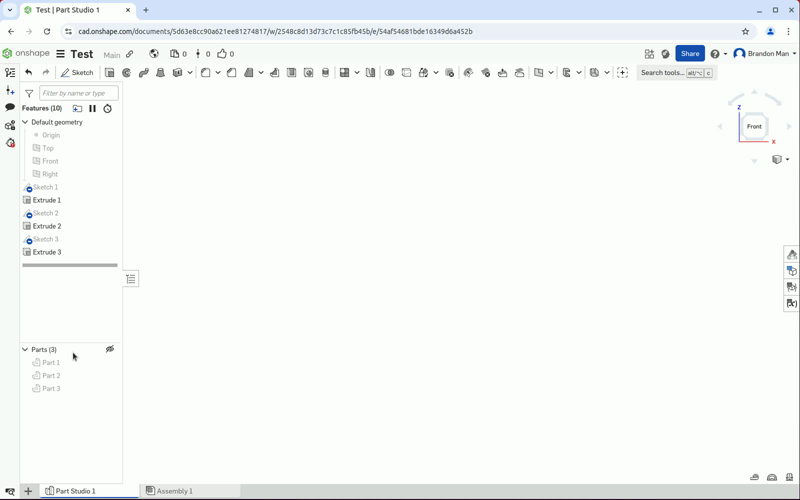
key(down)
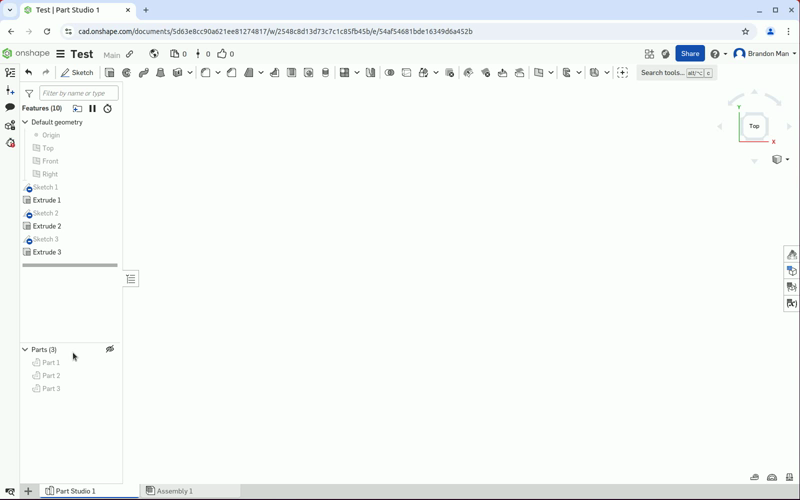
key_up(shift)
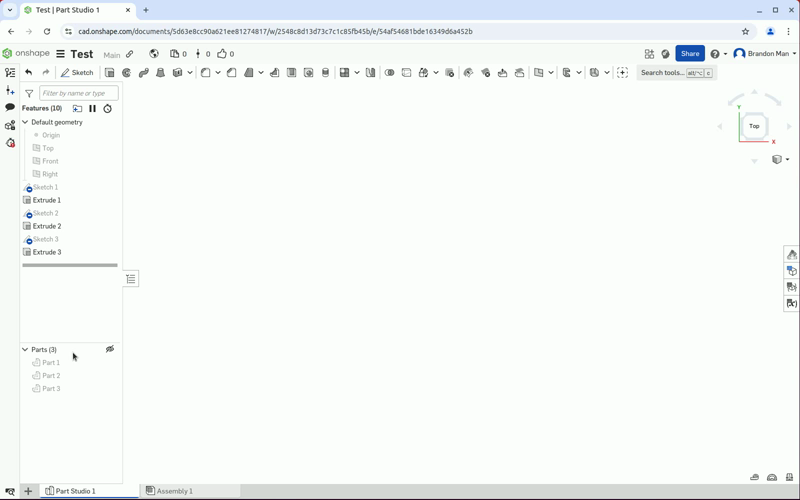
mouse_move(73, 352)
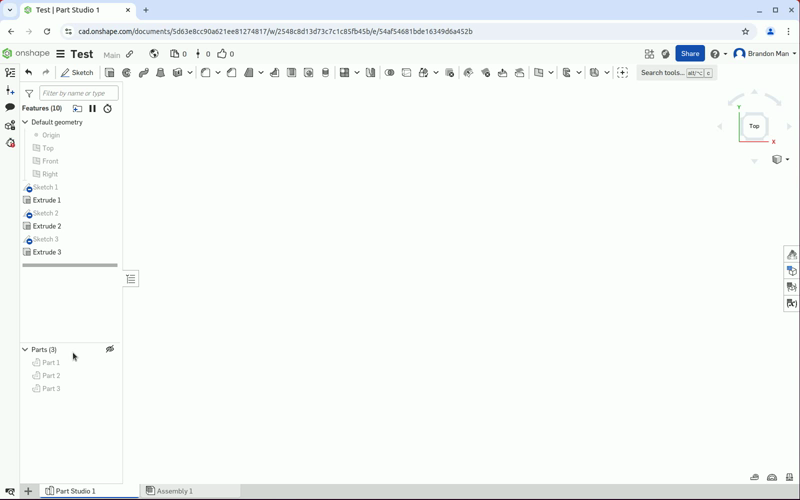
key(shift+y)
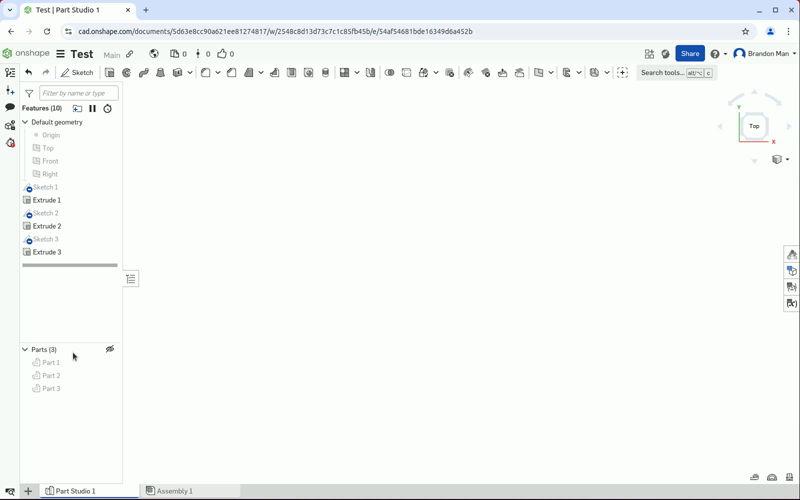
key(shift+s)
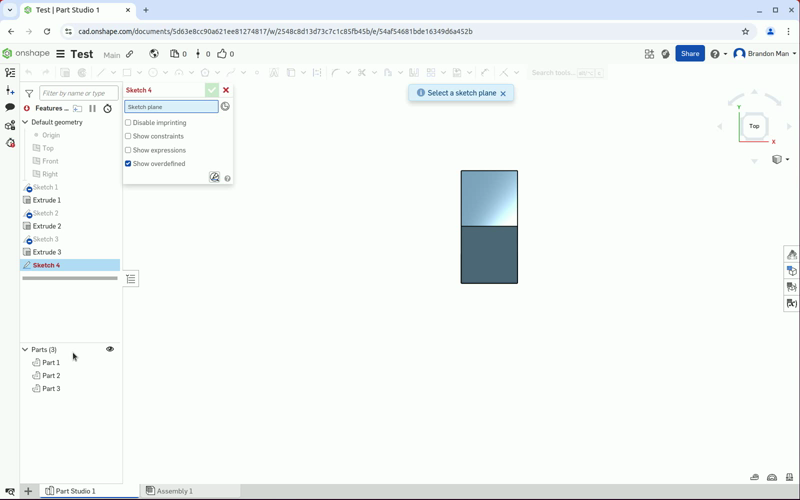
mouse_move(73, 150)
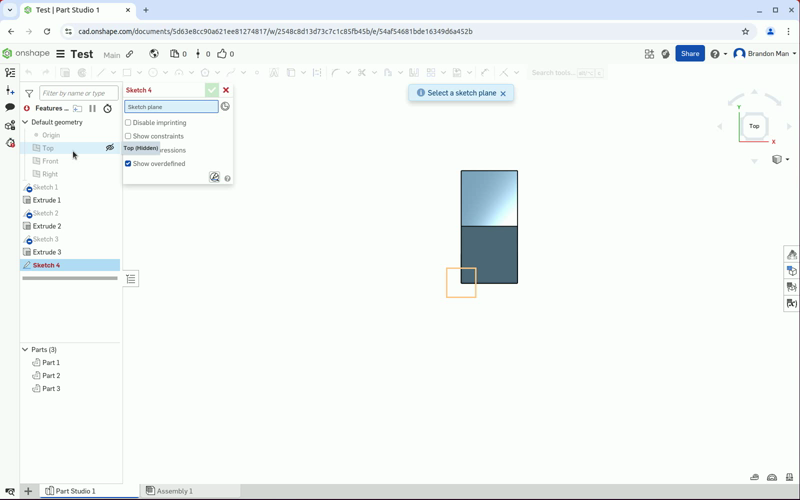
click(73, 150)
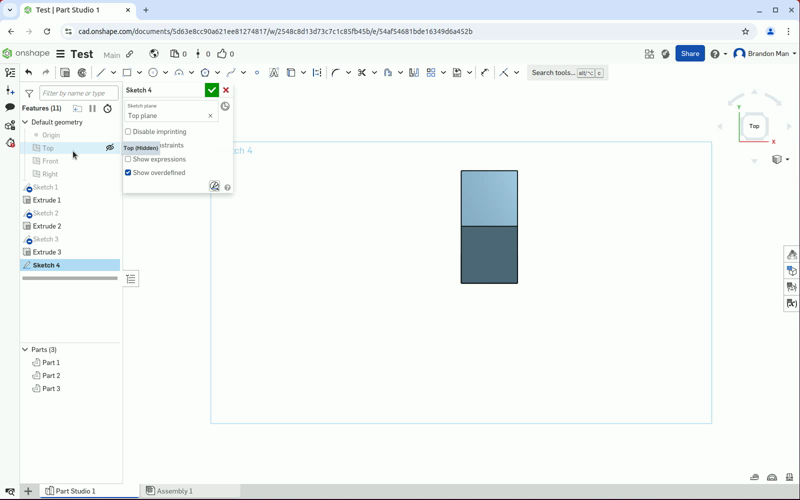
mouse_move(73, 352)
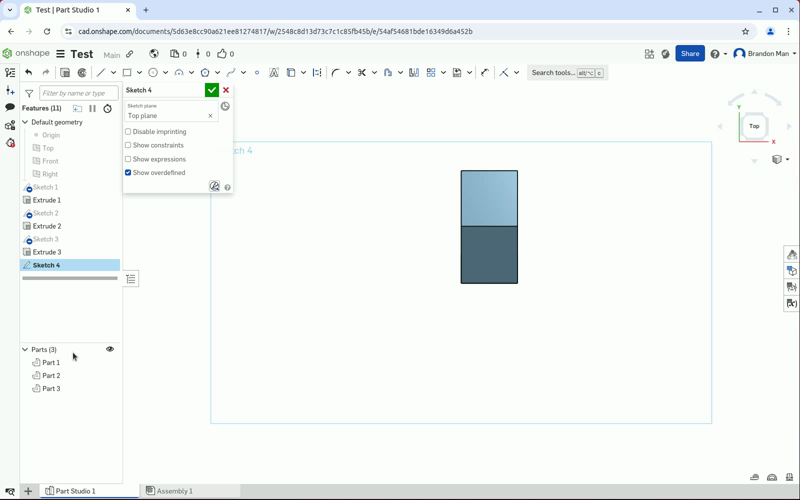
key(y)
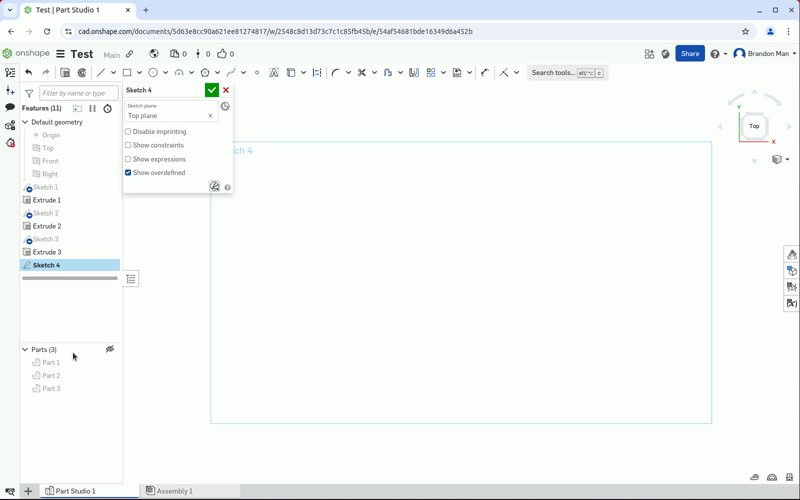
key(l)
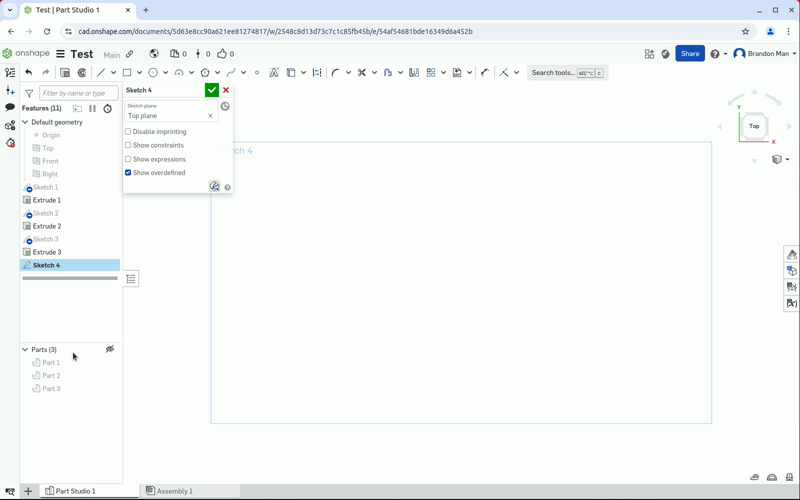
key_down(shift)
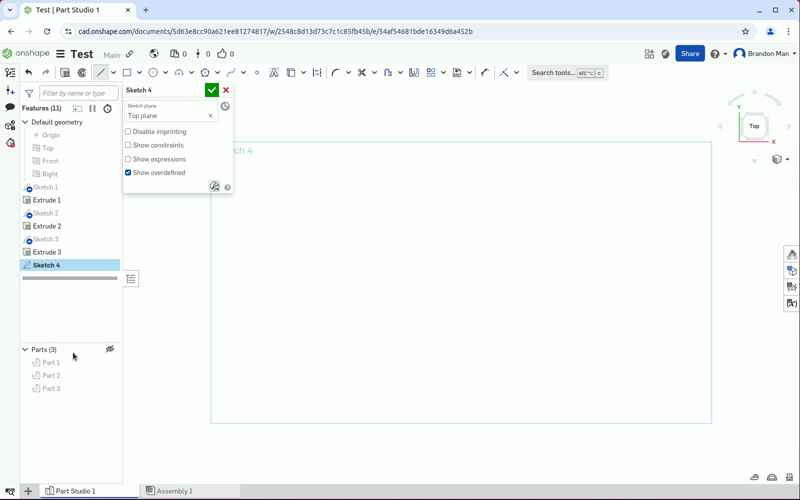
mouse_move(348, 282)
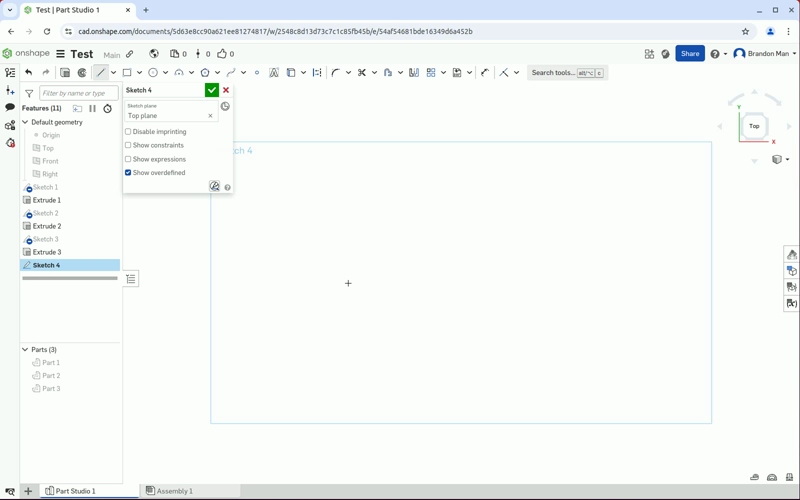
click(348, 282)
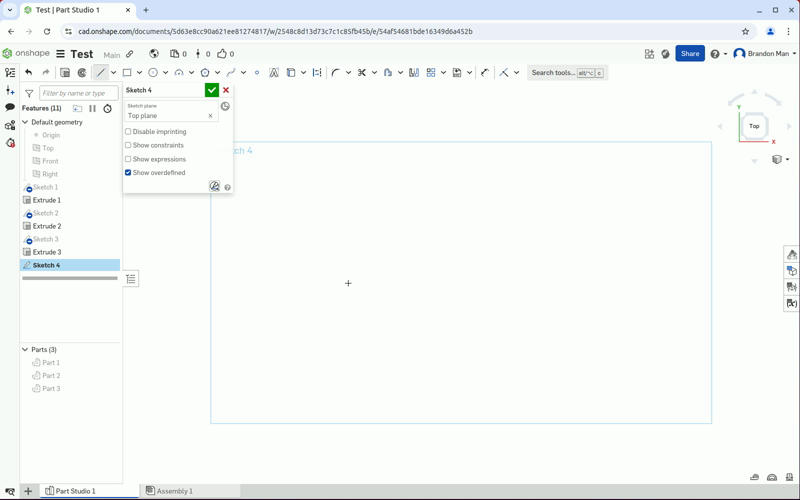
key_up(shift)
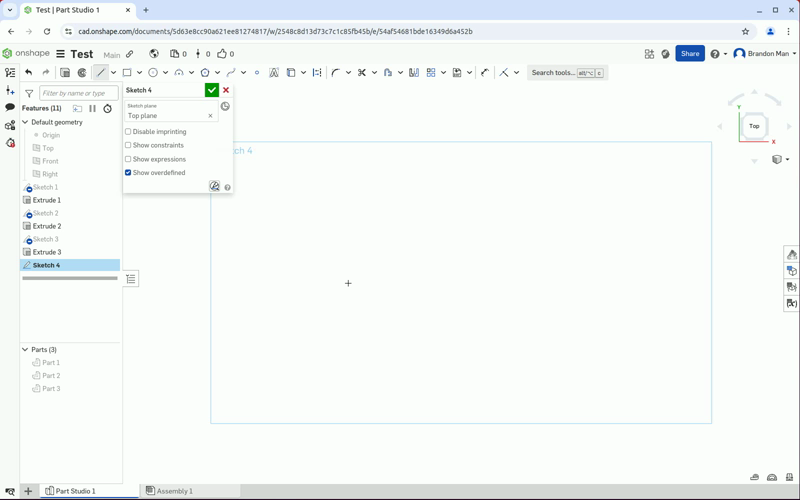
key_down(shift)
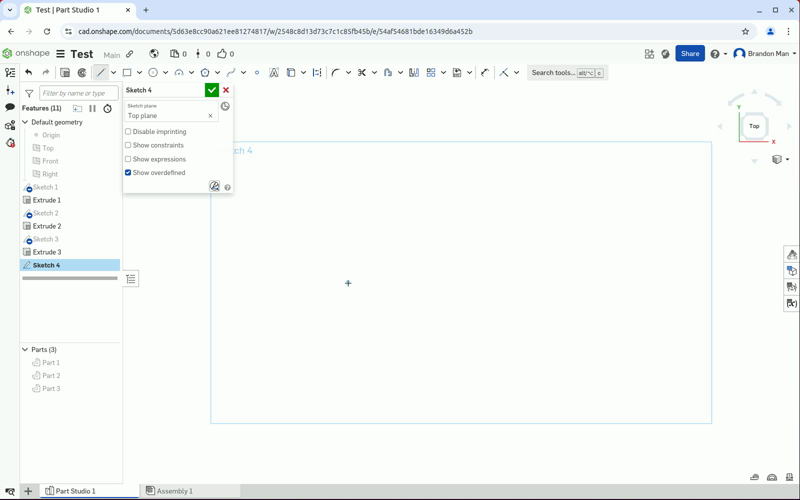
mouse_move(378, 282)
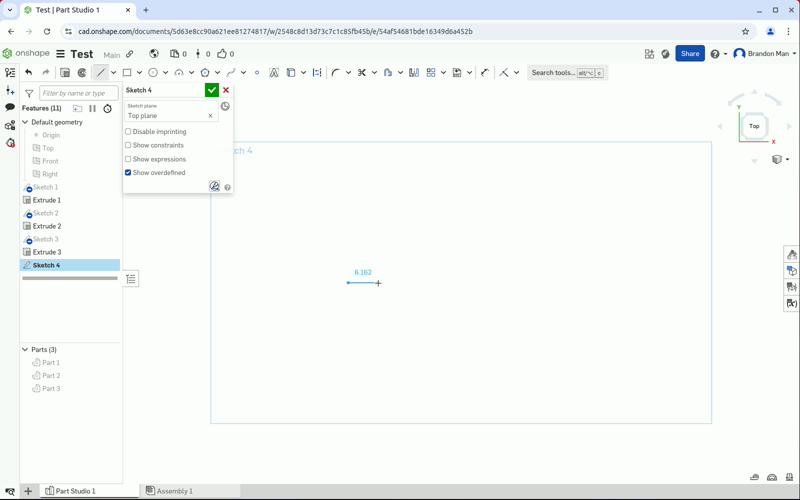
mouse_move(404, 282)
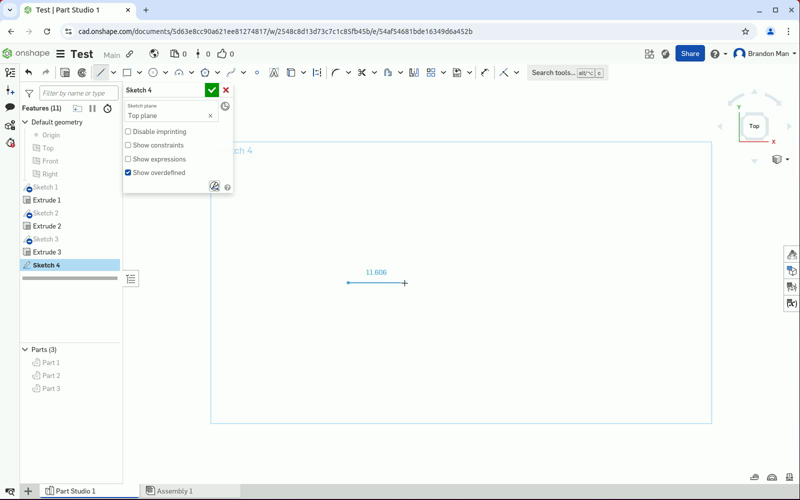
click(404, 282)
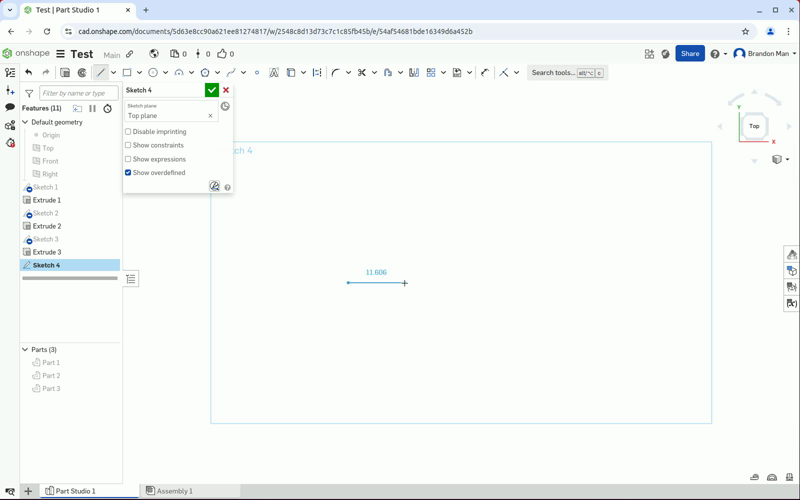
key_up(shift)
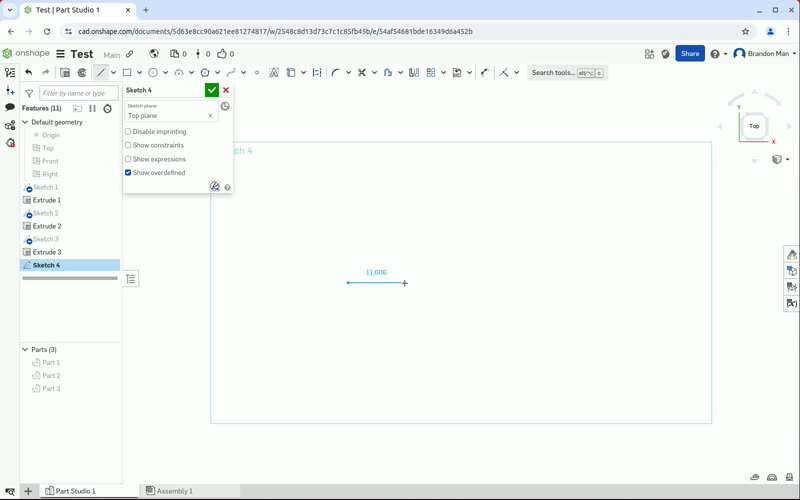
key_down(shift)
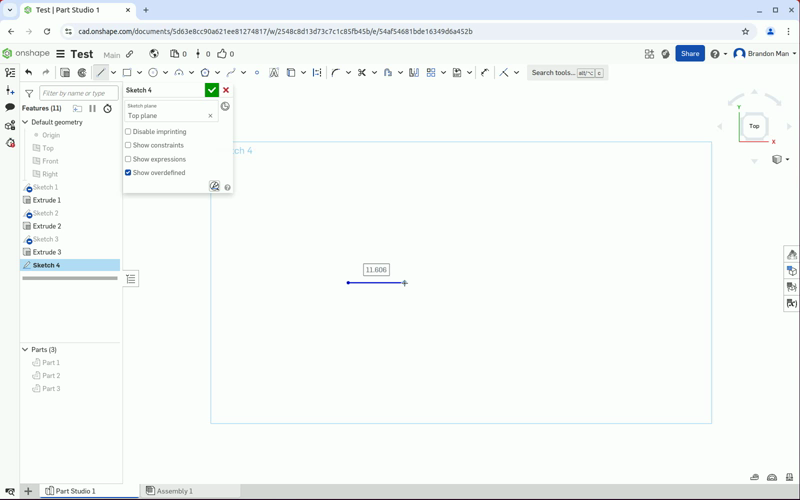
mouse_move(404, 170)
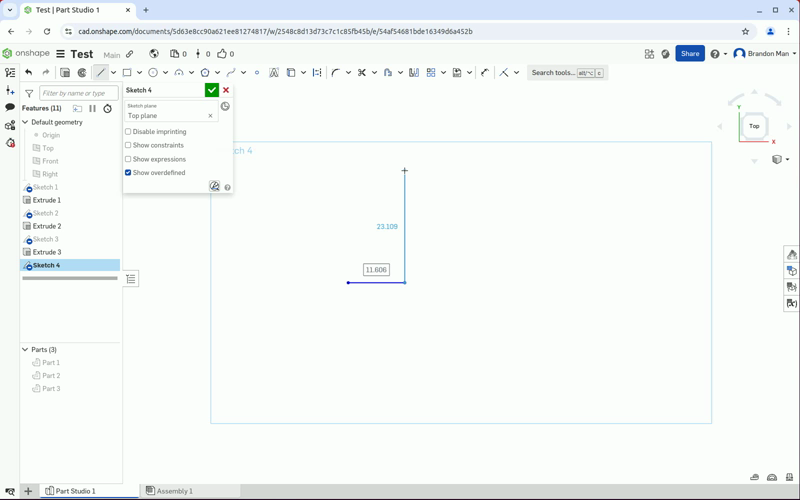
click(404, 170)
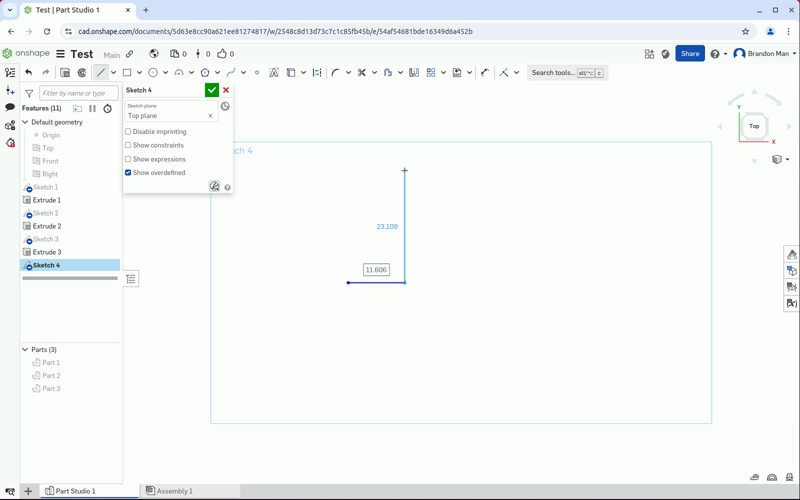
key_up(shift)
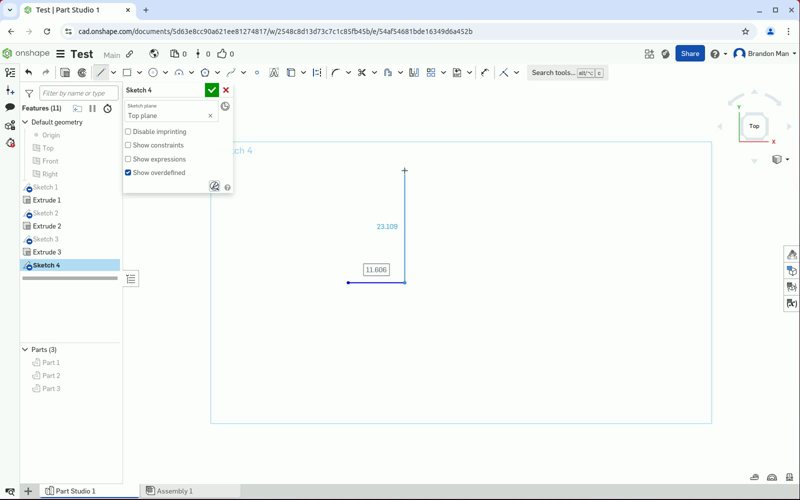
key_down(shift)
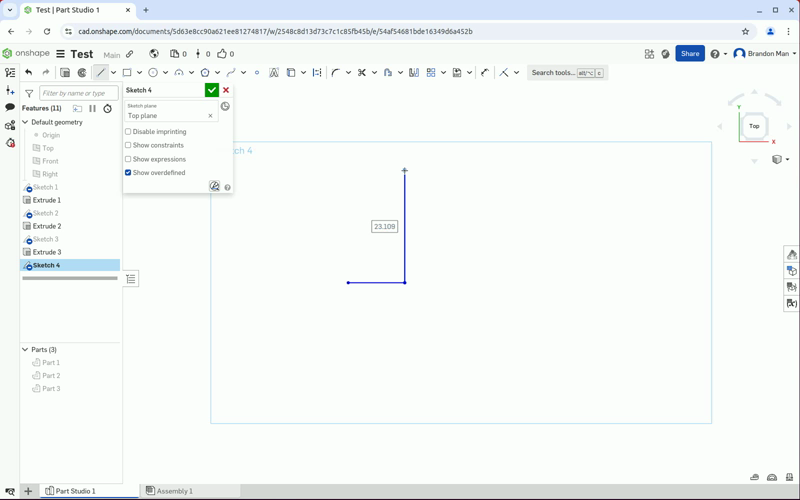
mouse_move(434, 170)
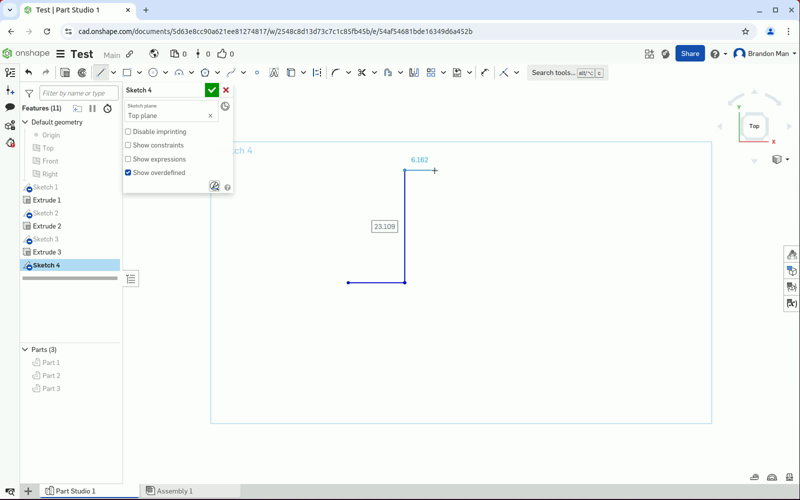
mouse_move(348, 170)
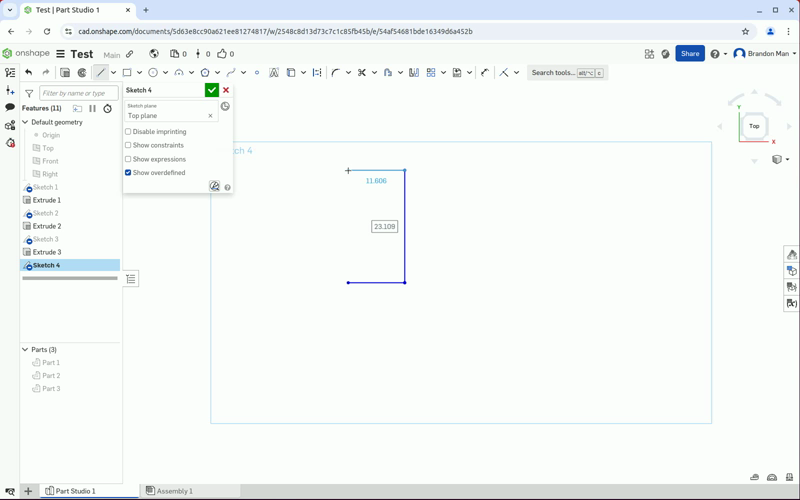
click(348, 170)
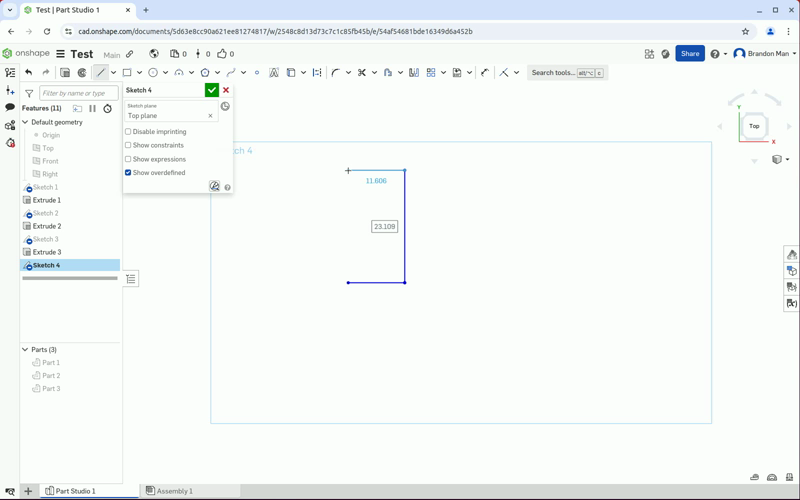
key_up(shift)
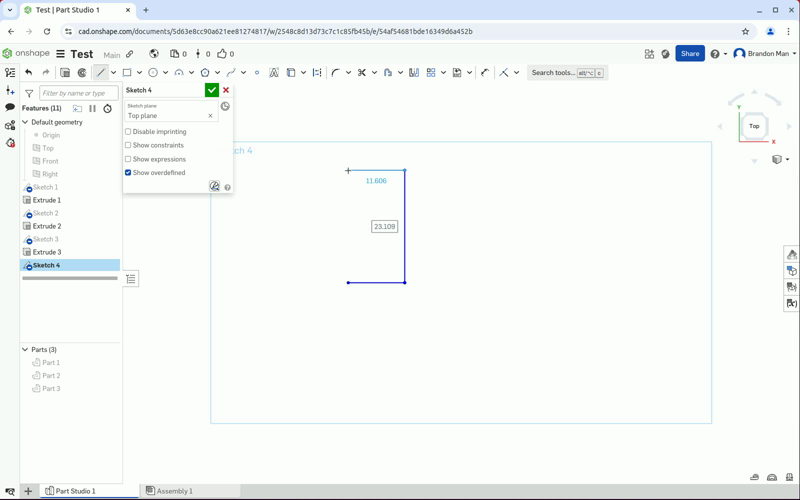
key_down(shift)
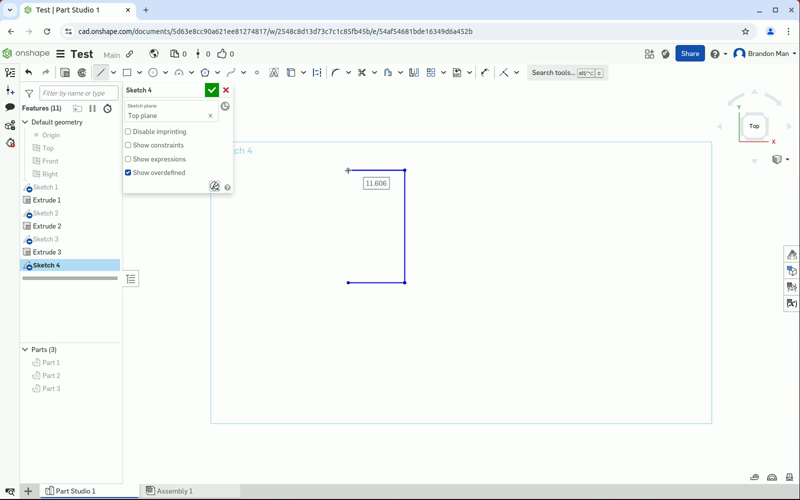
mouse_move(348, 282)
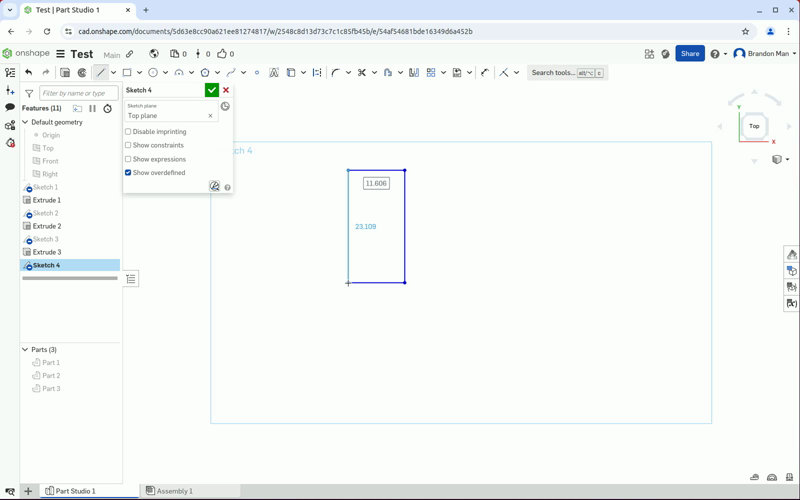
key_up(shift)
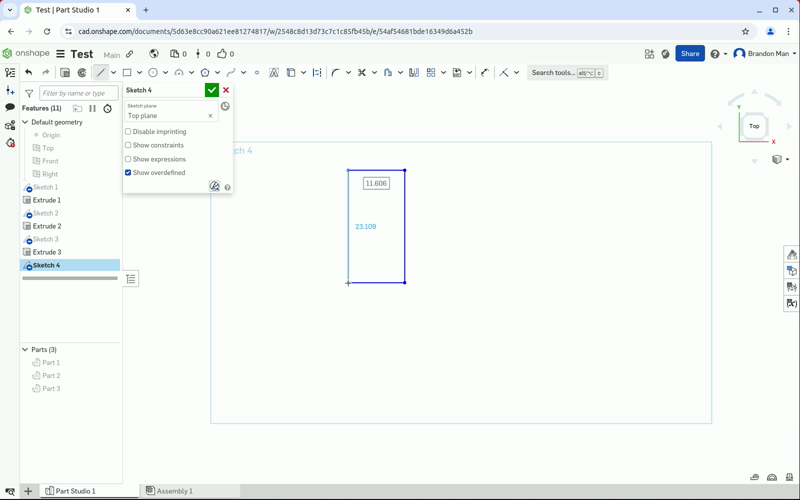
click(348, 282)
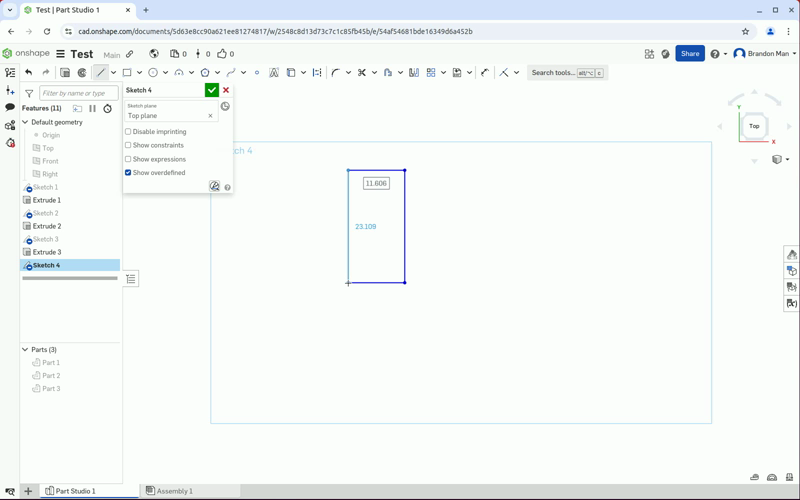
key(esc)
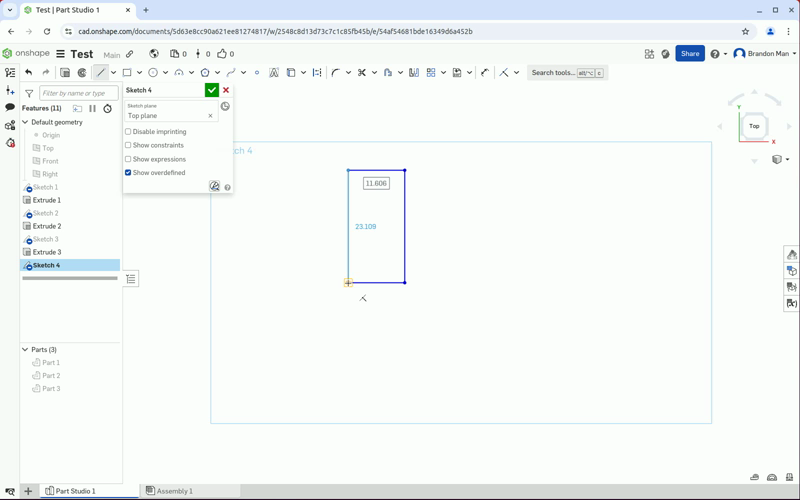
mouse_move(377, 273)
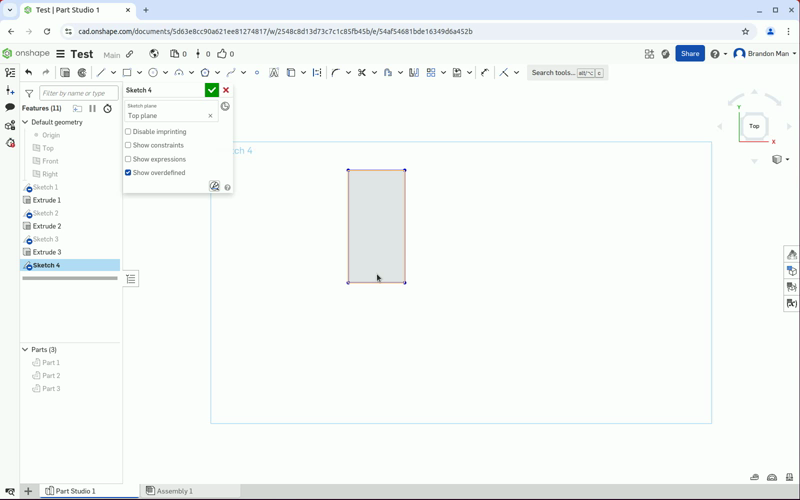
click(377, 273)
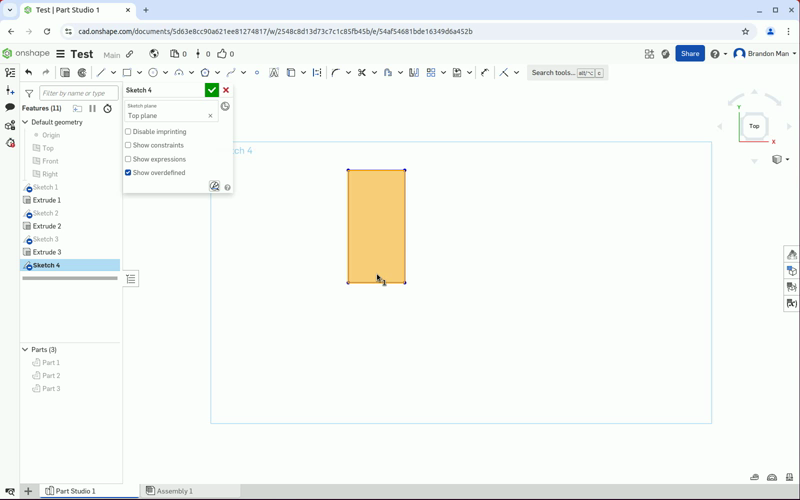
mouse_move(73, 352)
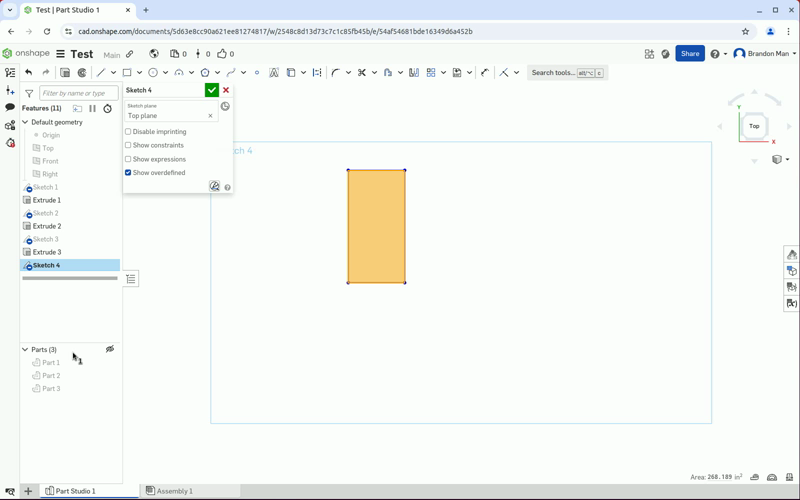
key(shift+y)
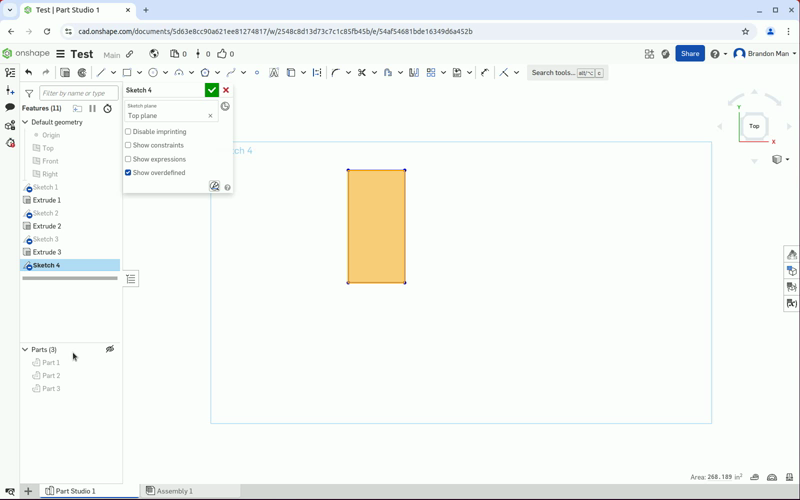
key(shift+e)
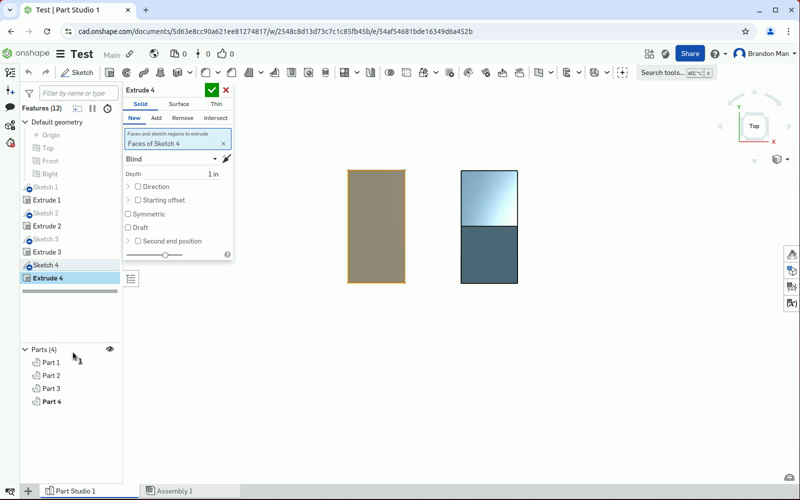
mouse_move(143, 106)
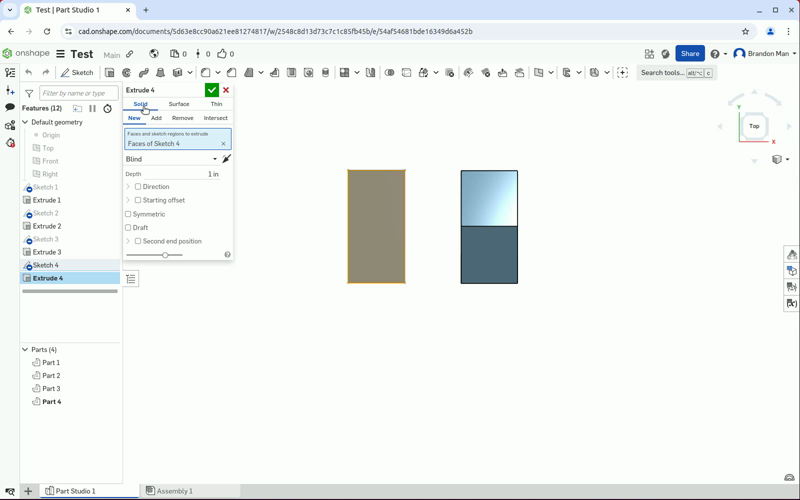
click(143, 106)
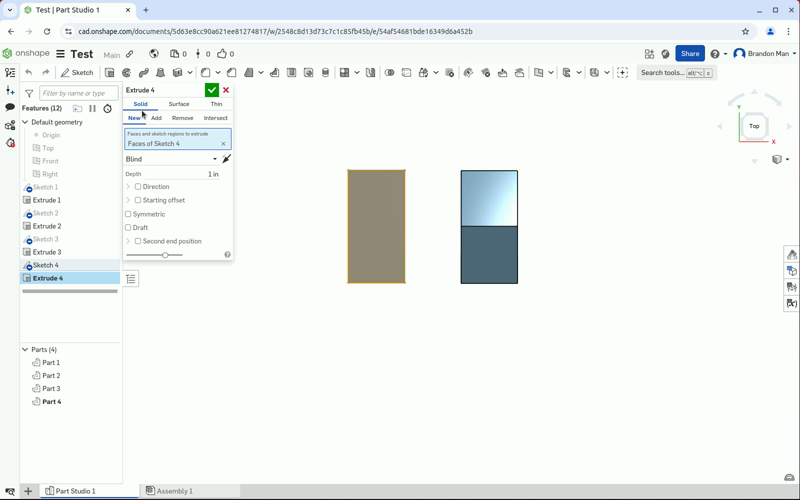
mouse_move(137, 120)
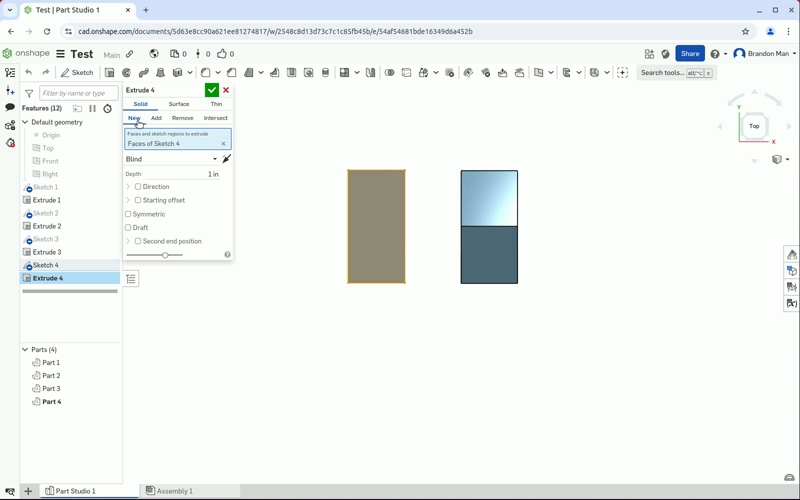
click(137, 120)
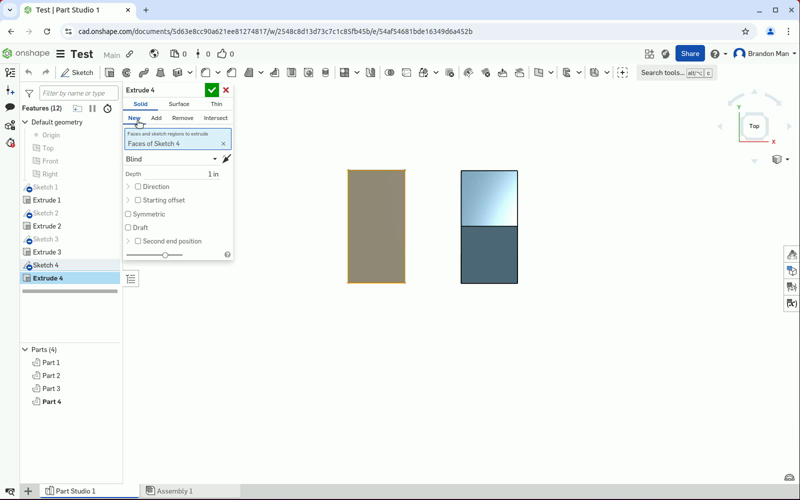
key(tab, 4)
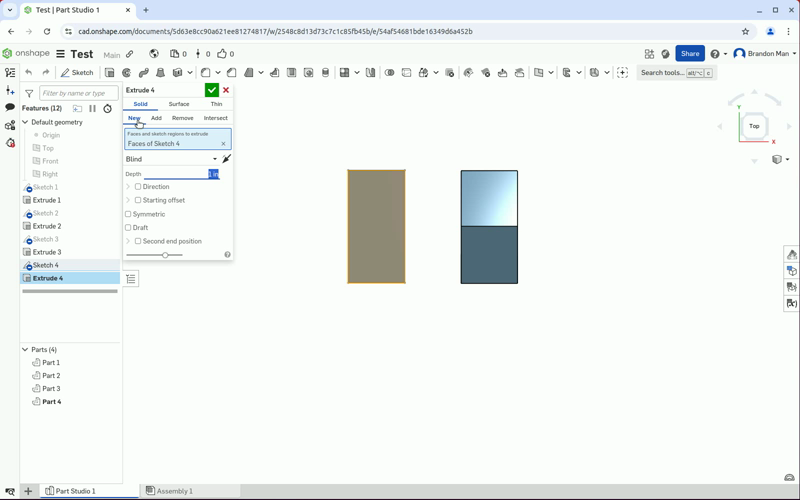
text(11.554)
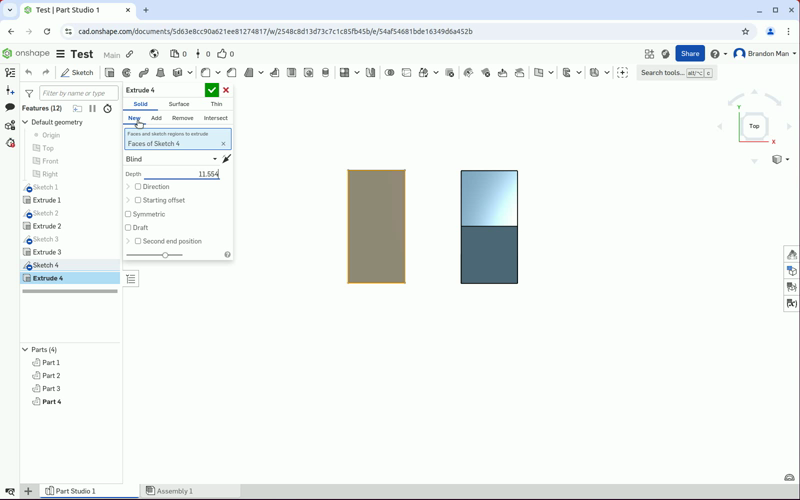
key(enter)
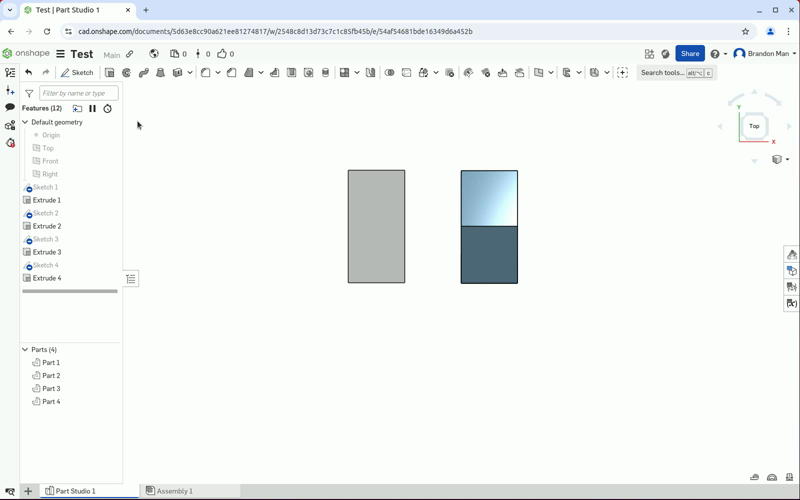
key(shift+h)
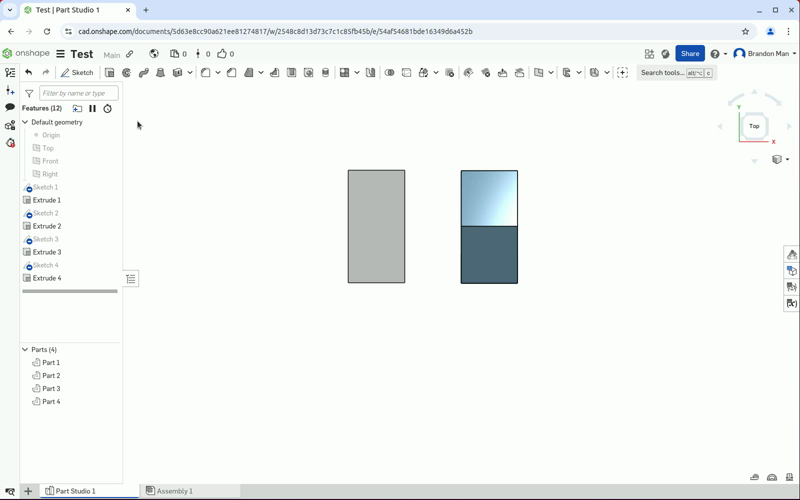
key(shift+h)
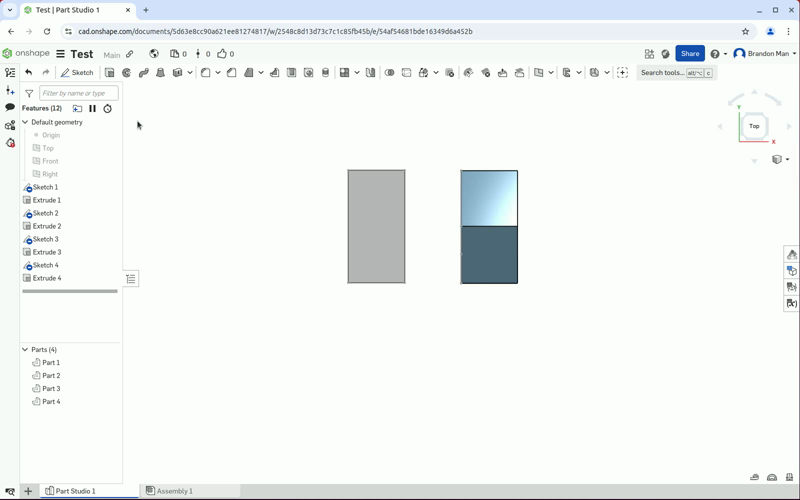
key(shift+7)
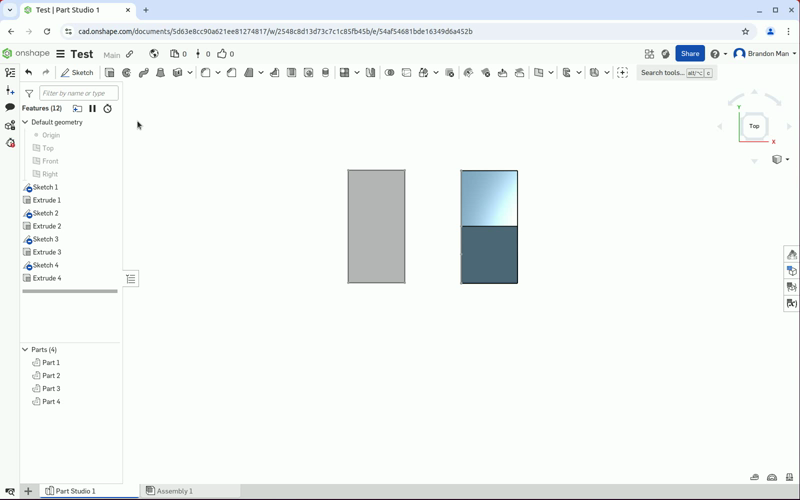
key(up, 3)
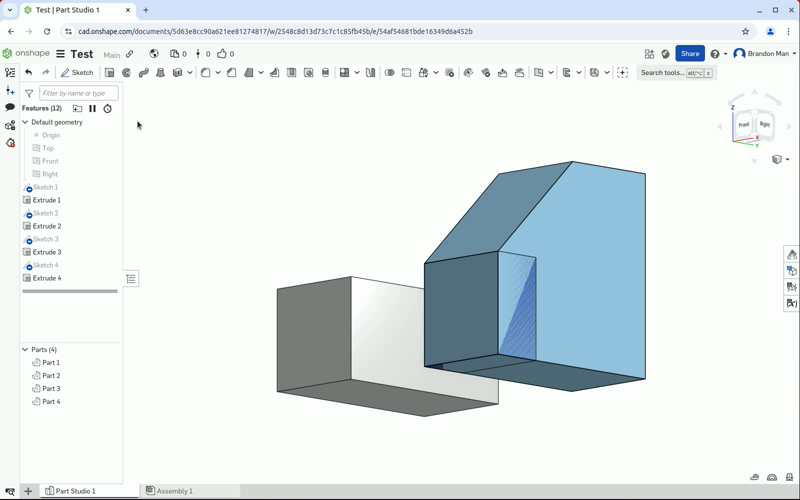
key(left, 3)
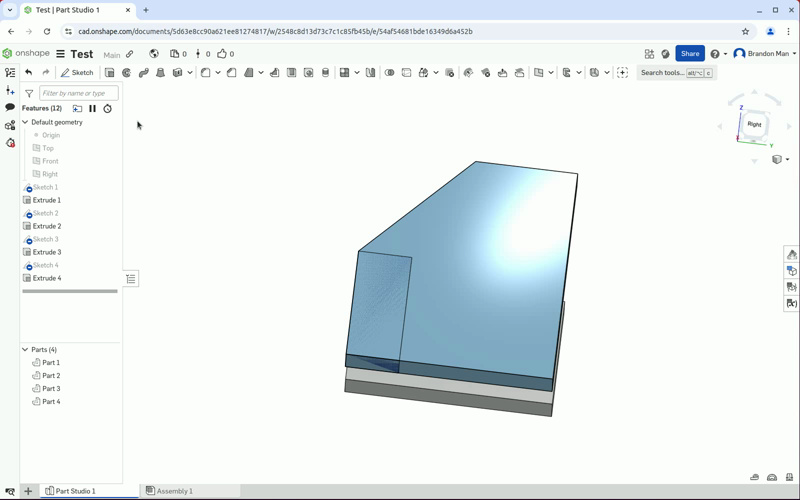
key(right, 3)
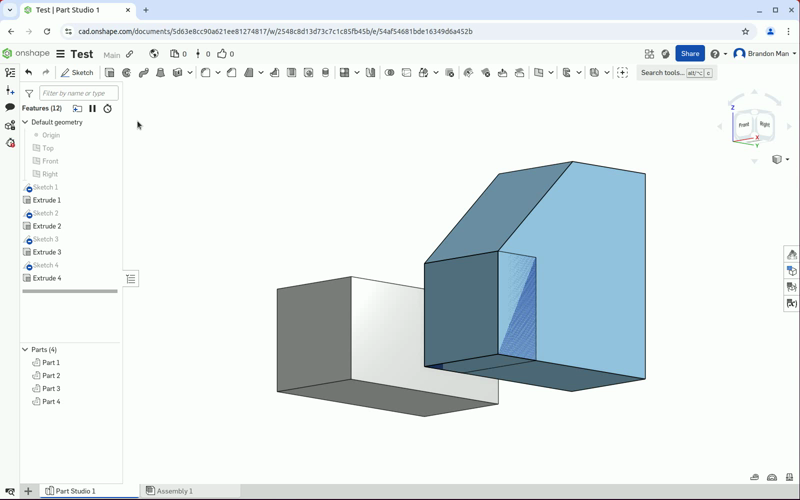
key(down, 3)
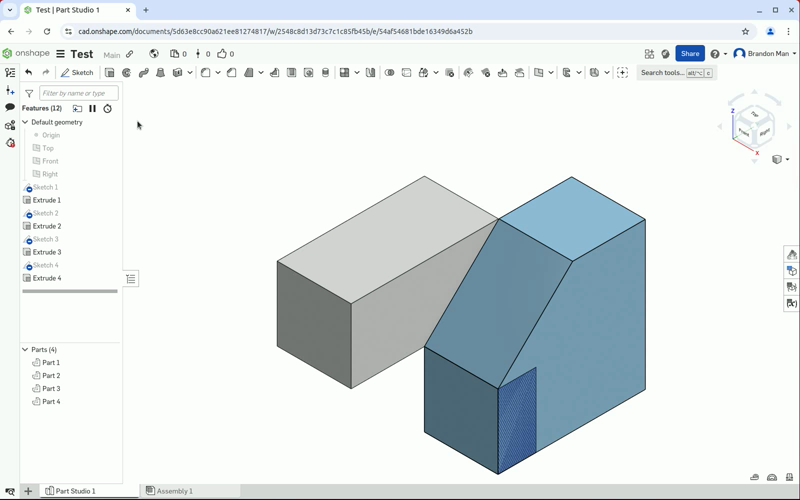
mouse_move(73, 189)
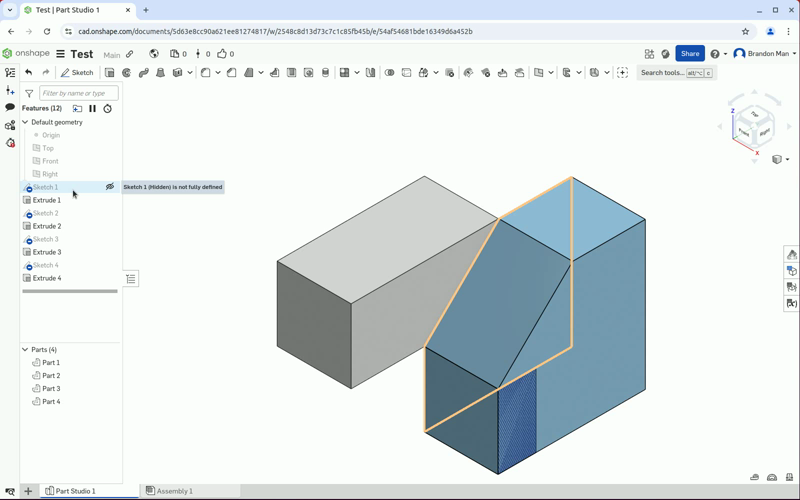
click(73, 189)